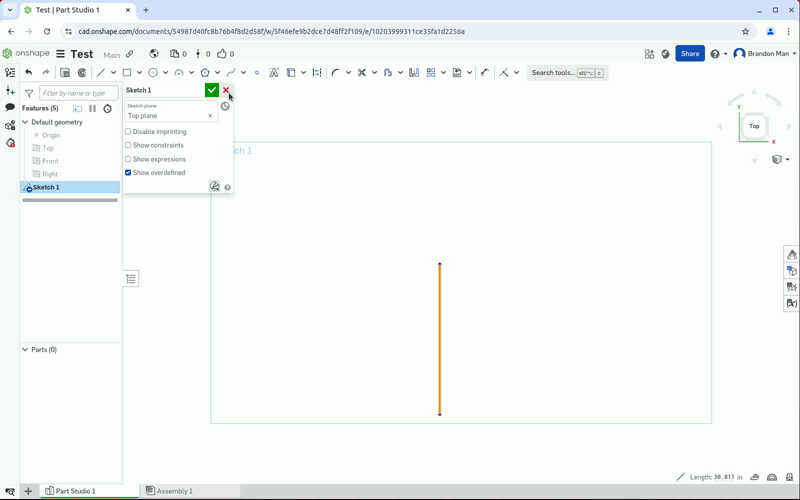
key(shift+h)
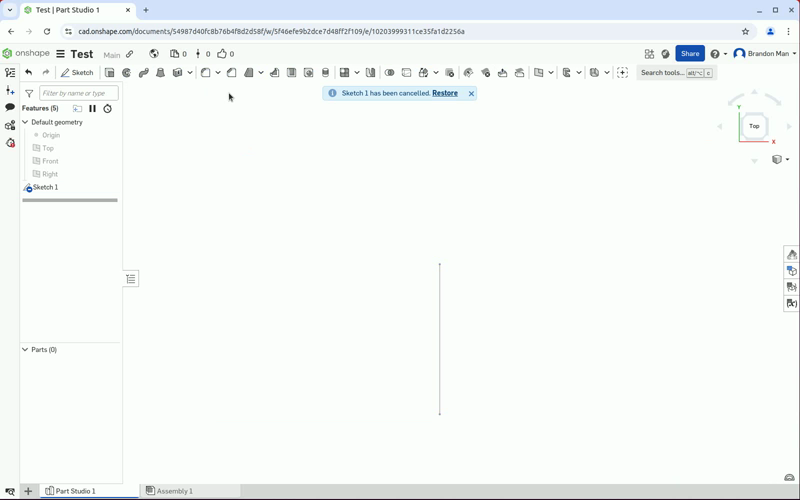
key(shift+s)
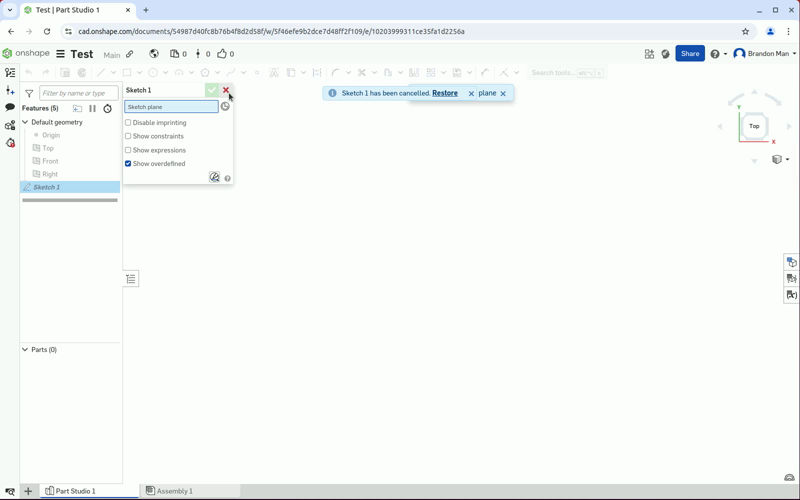
mouse_move(73, 150)
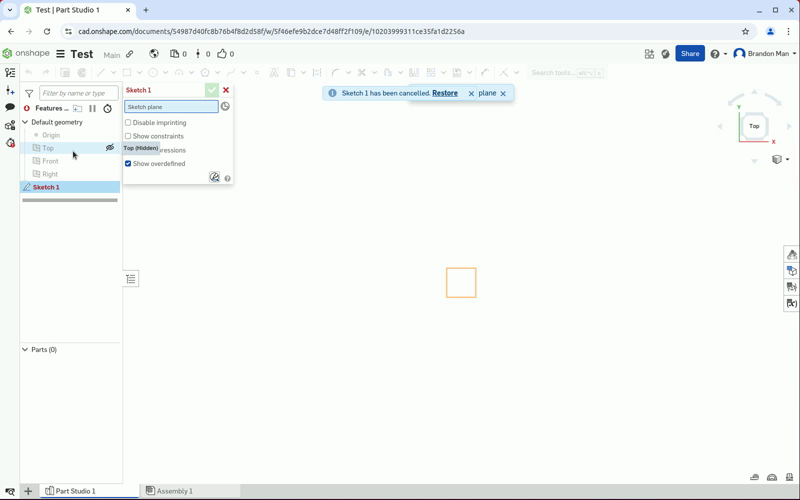
click(73, 150)
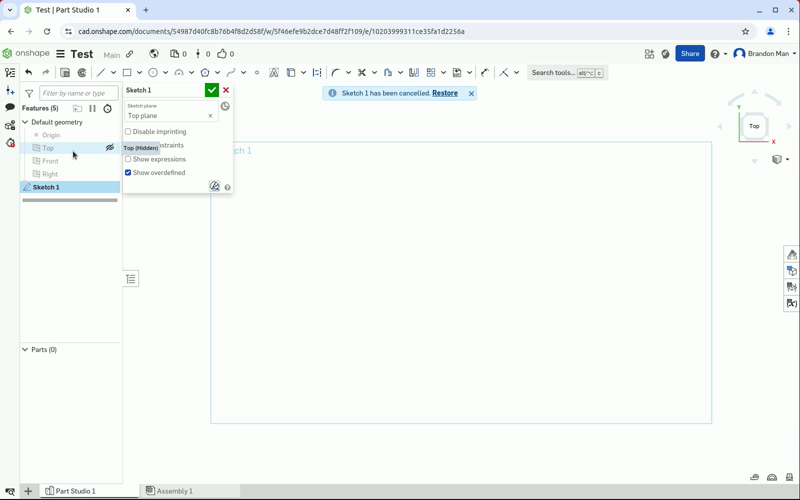
mouse_move(73, 352)
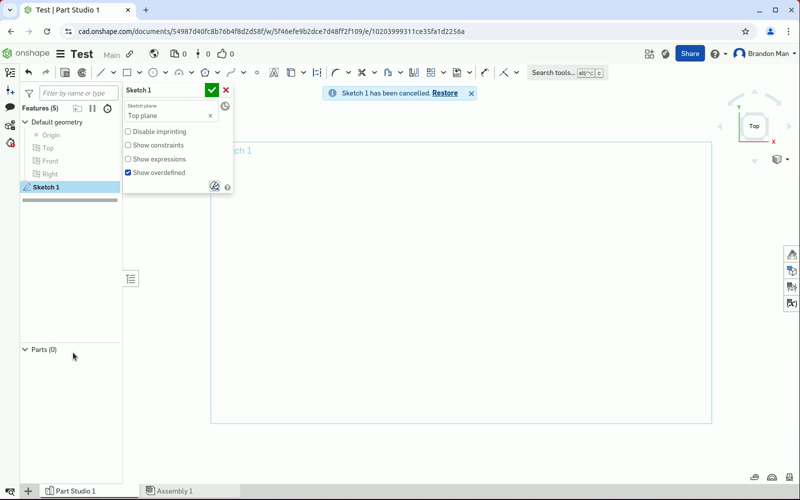
key(y)
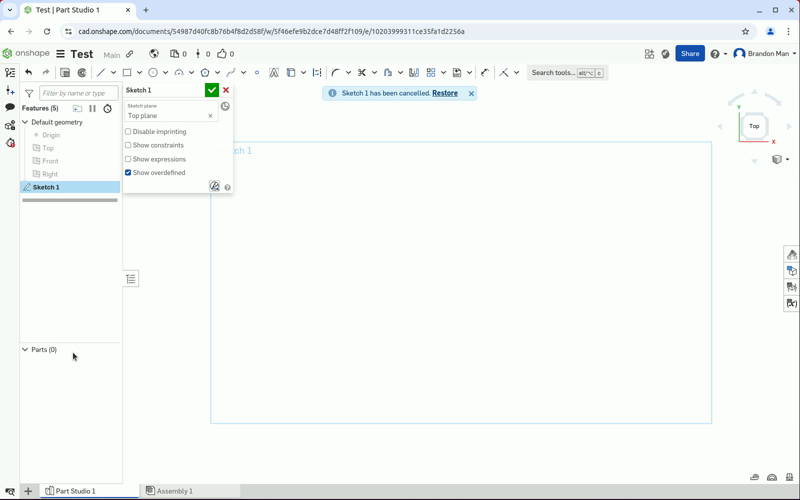
key(l)
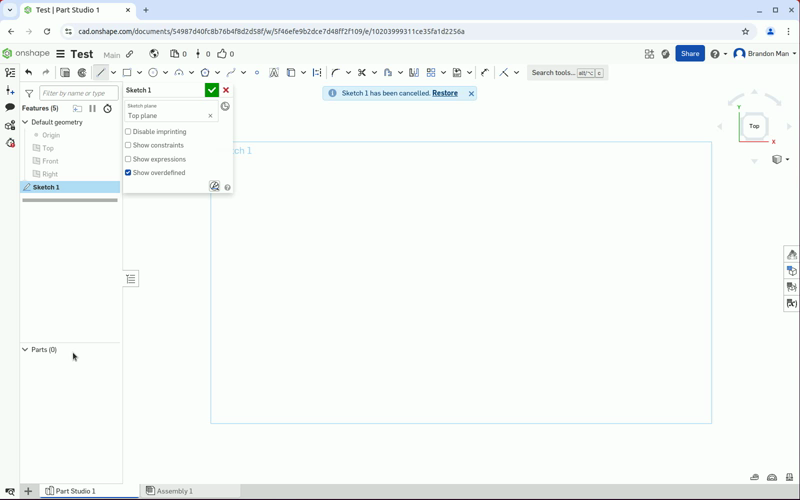
key_down(shift)
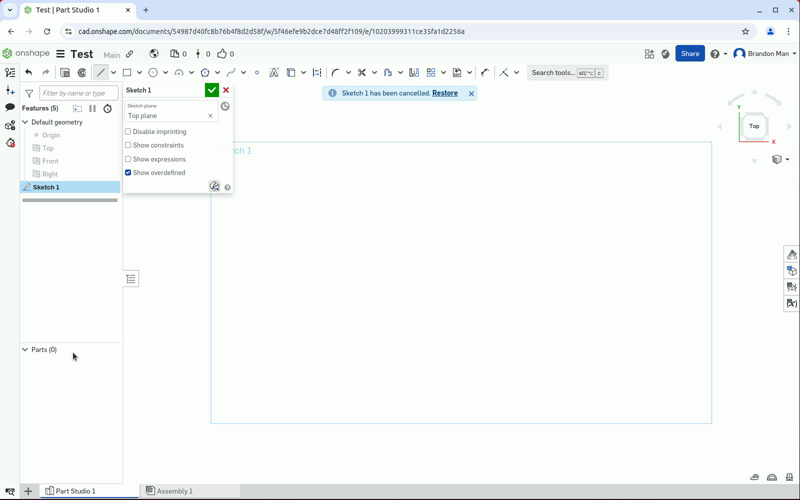
mouse_move(395, 333)
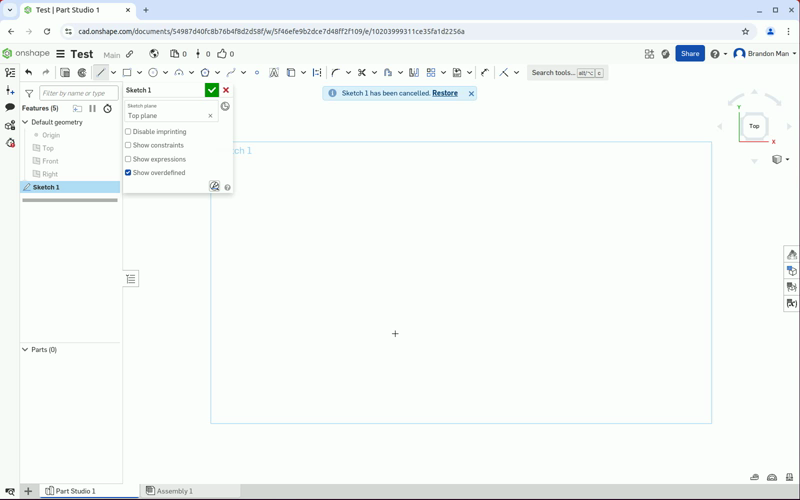
click(395, 333)
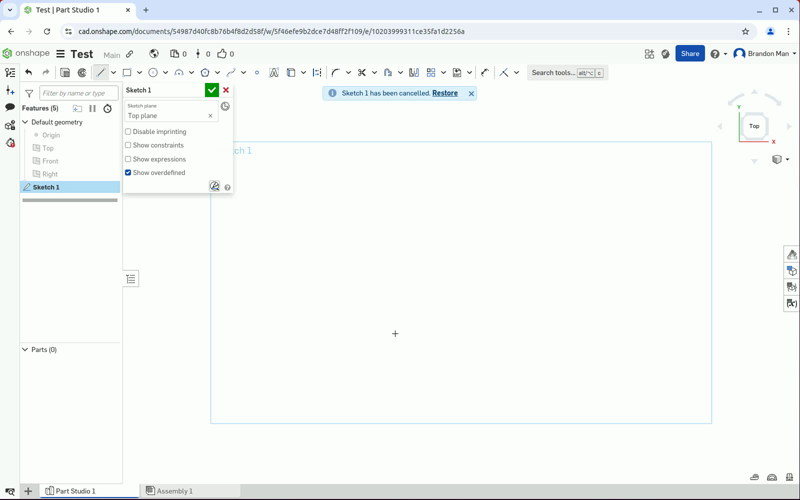
key_up(shift)
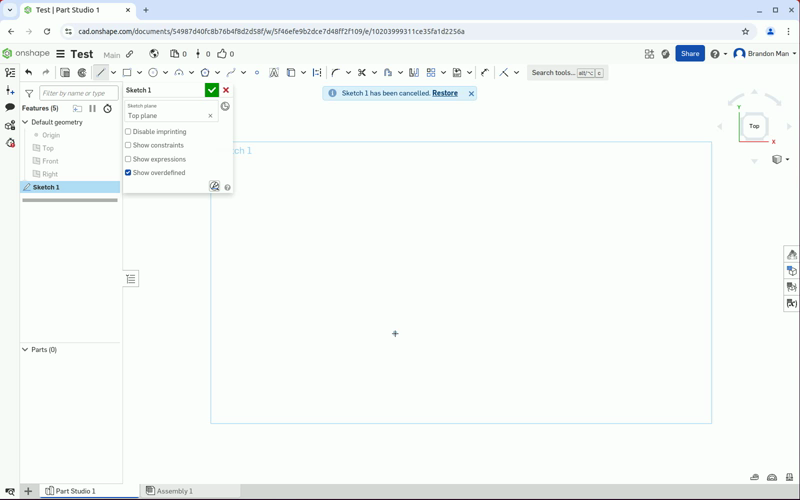
key_down(shift)
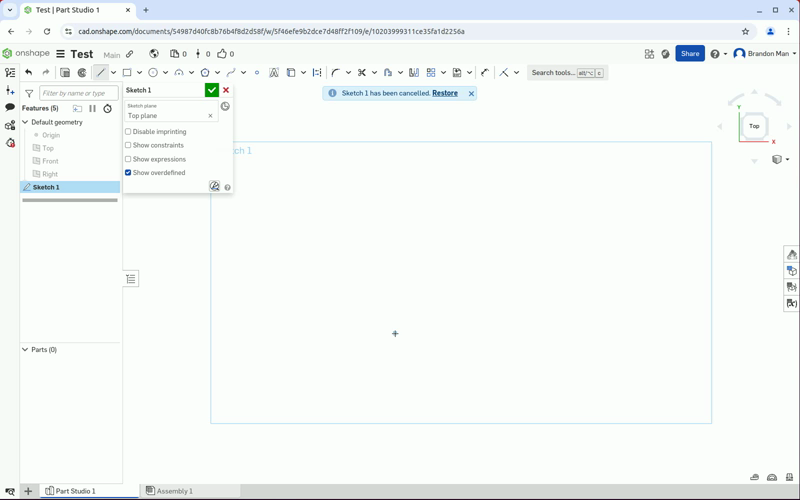
mouse_move(519, 333)
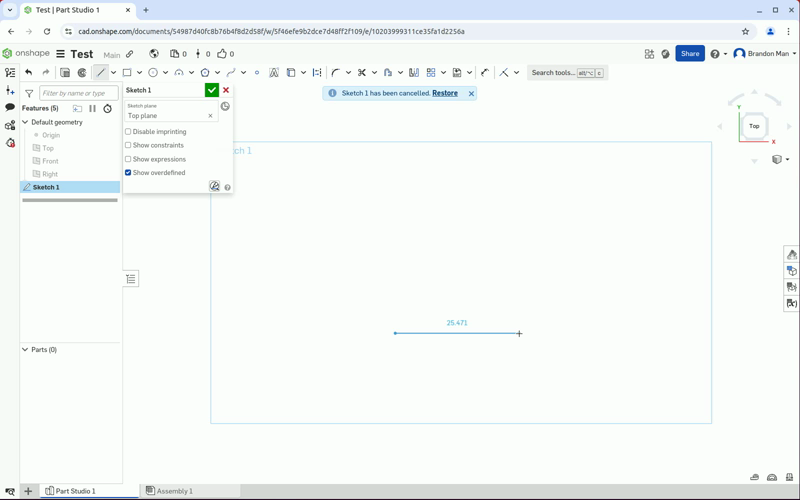
click(519, 333)
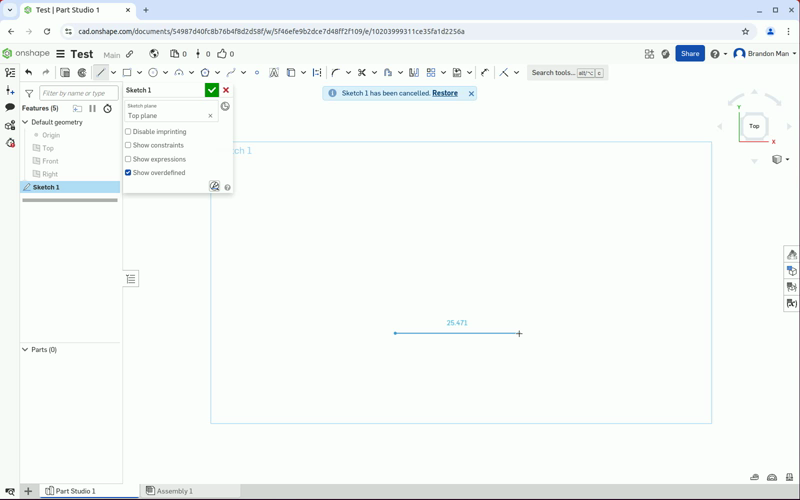
key_up(shift)
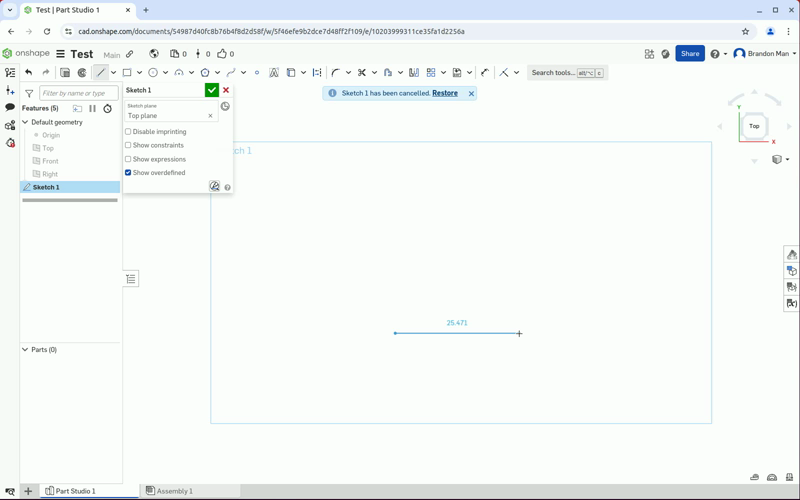
key_down(shift)
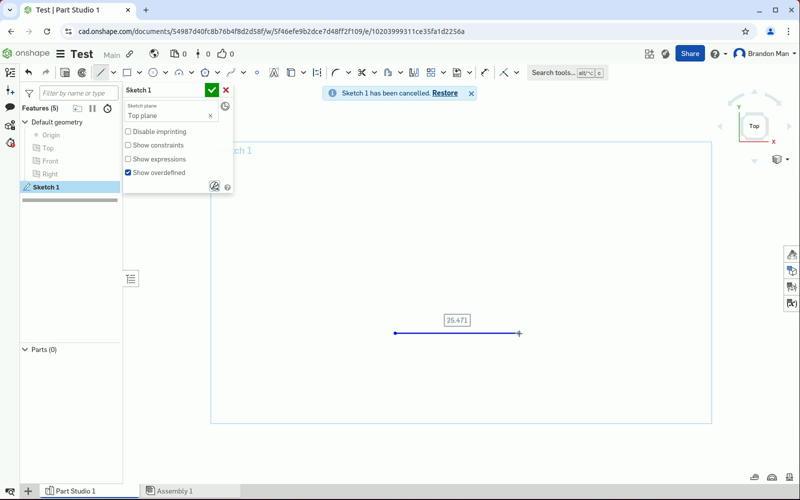
mouse_move(519, 202)
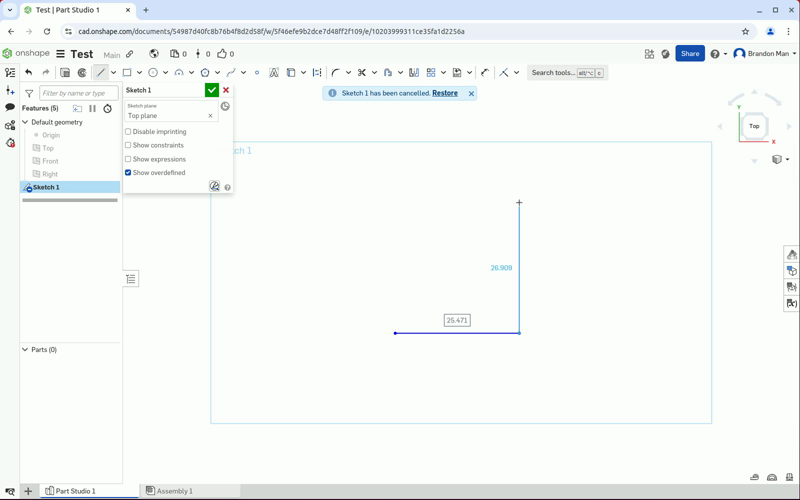
click(519, 202)
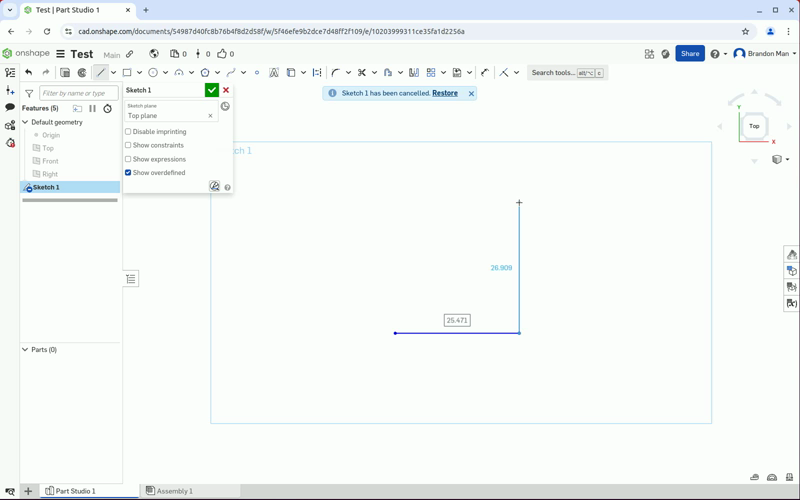
key_up(shift)
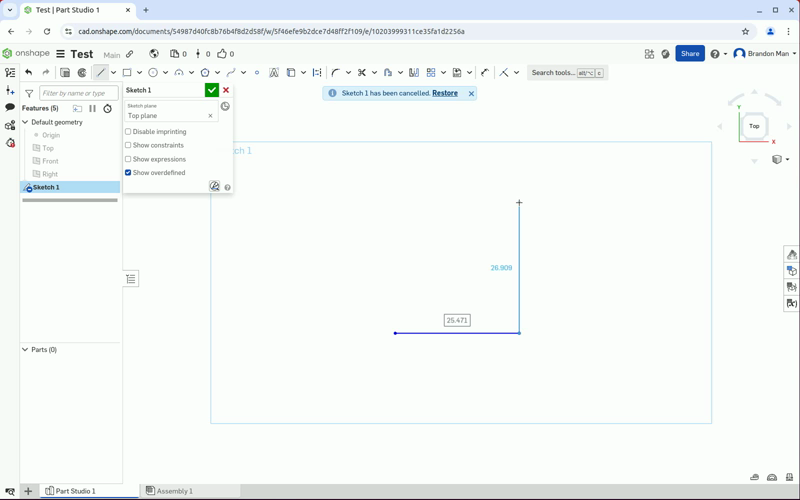
key_down(shift)
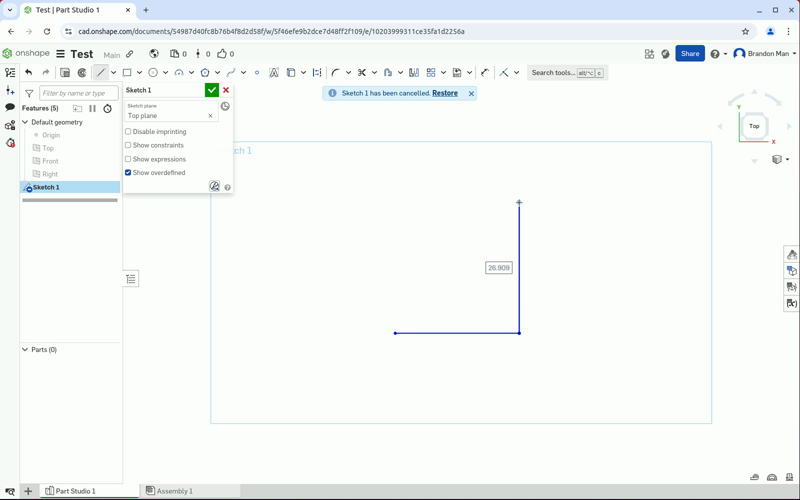
mouse_move(395, 202)
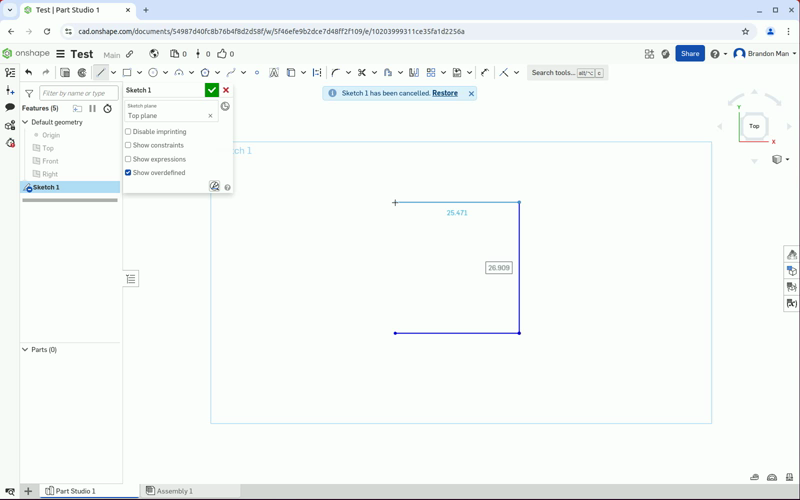
click(395, 202)
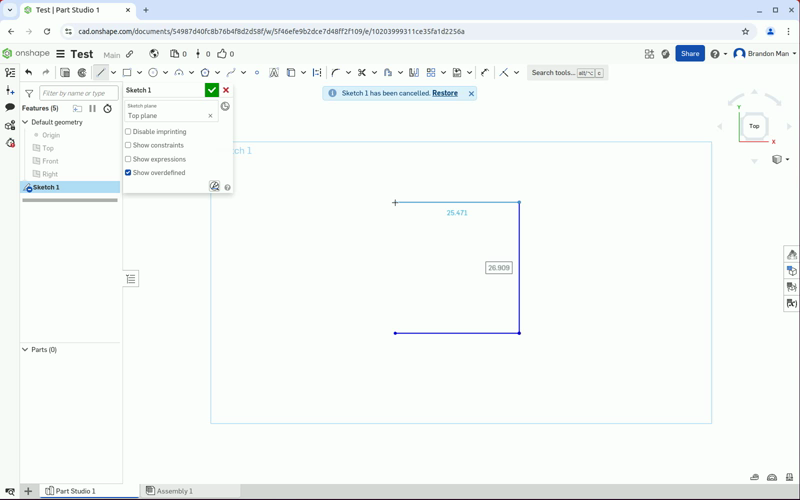
key_up(shift)
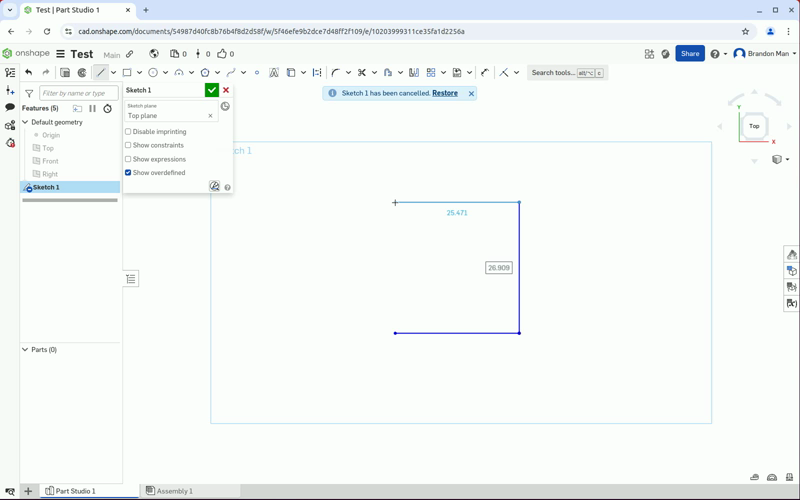
key_down(shift)
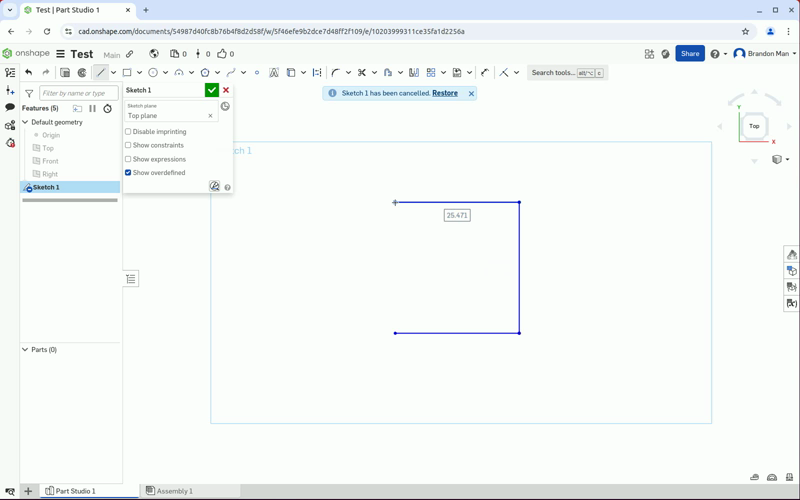
mouse_move(395, 333)
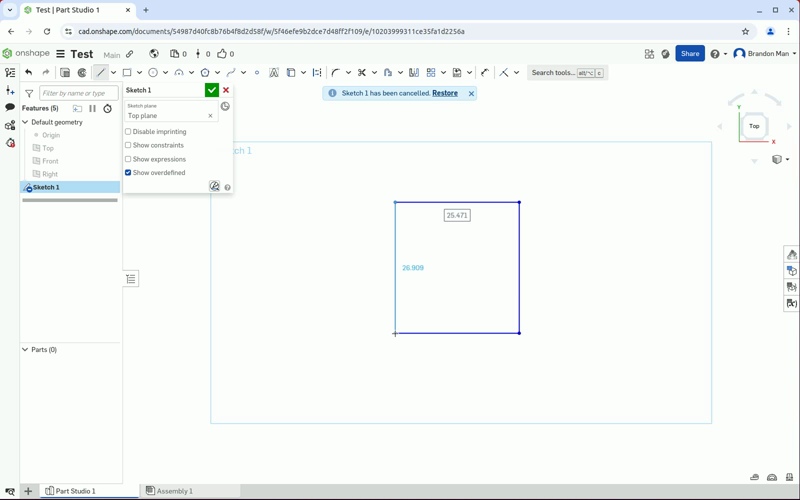
key_up(shift)
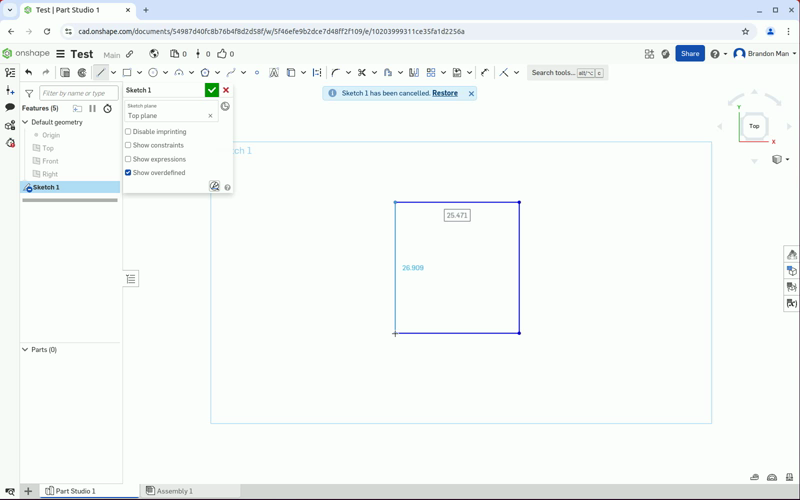
click(395, 333)
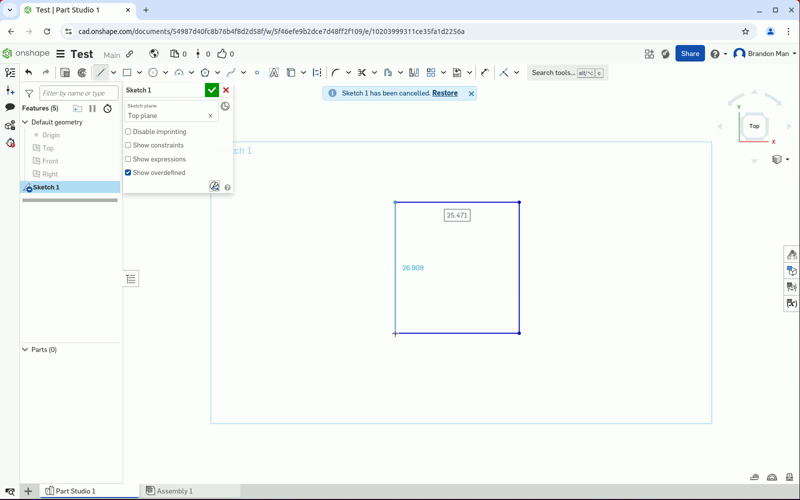
key(esc)
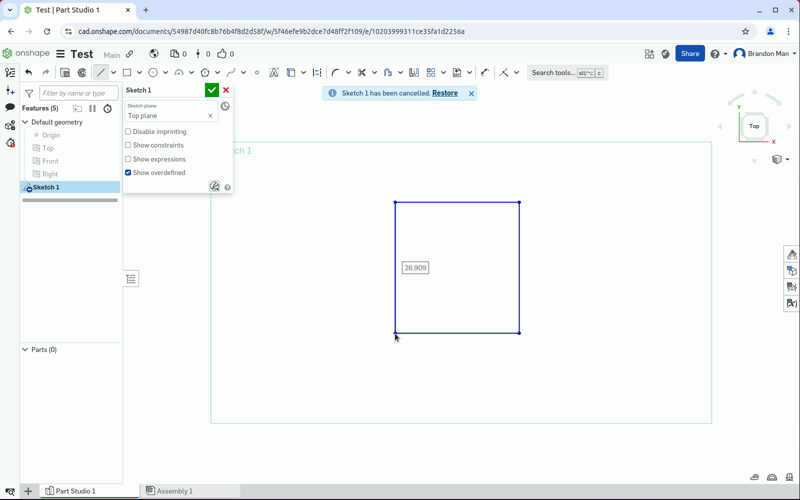
mouse_move(470, 317)
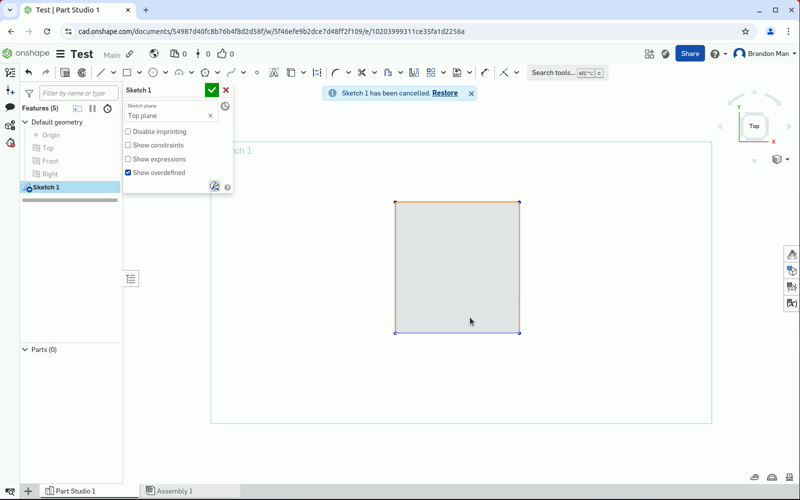
click(470, 317)
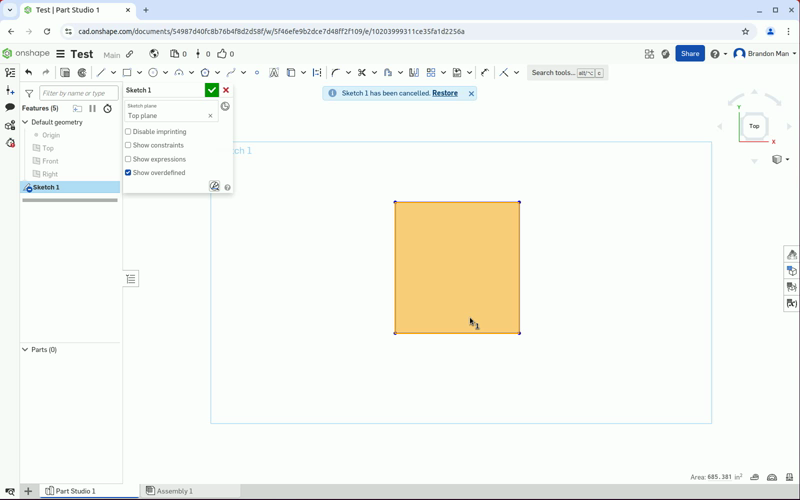
mouse_move(73, 352)
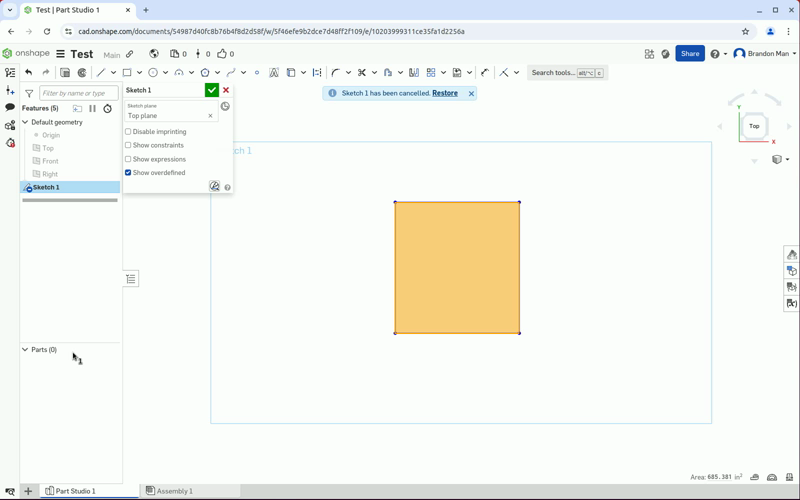
key(shift+y)
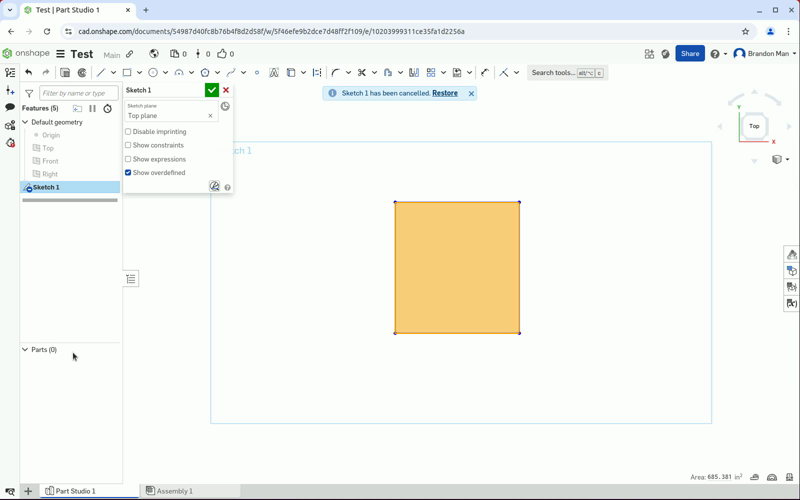
key(shift+e)
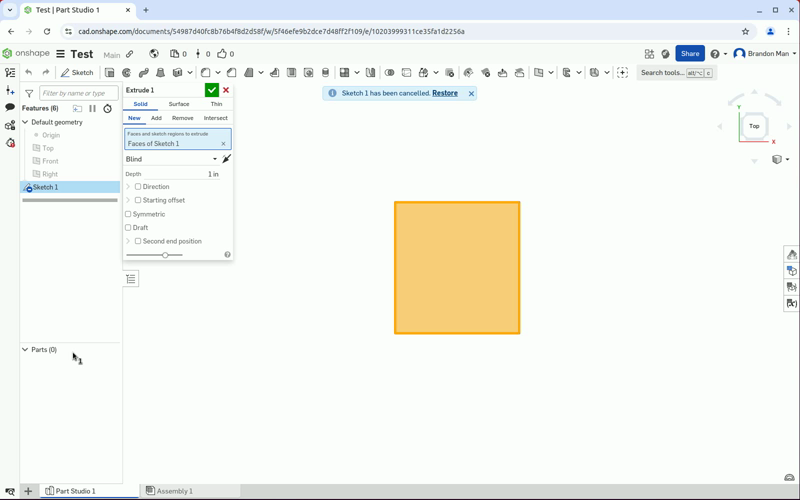
mouse_move(143, 106)
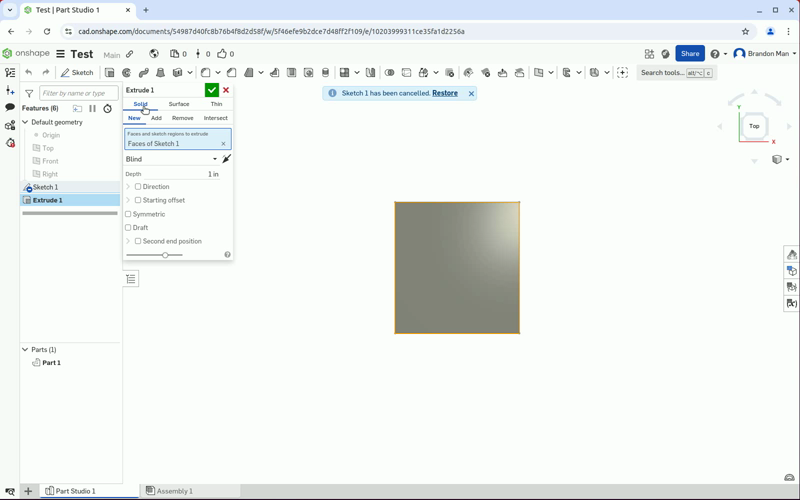
click(143, 106)
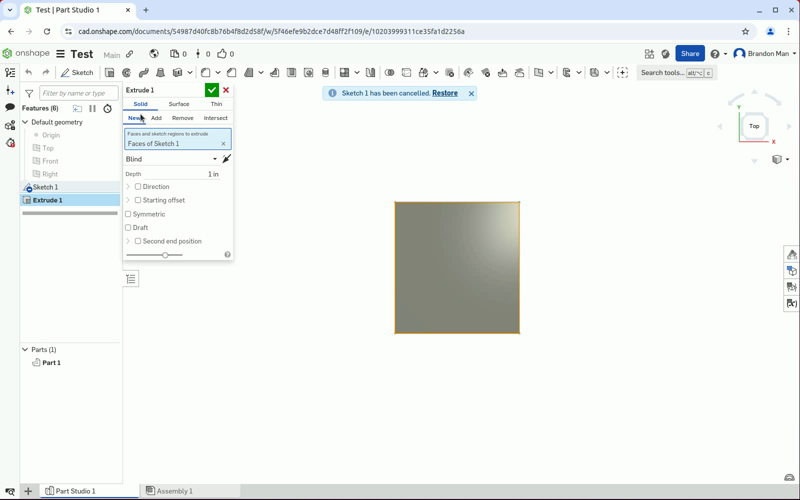
mouse_move(137, 120)
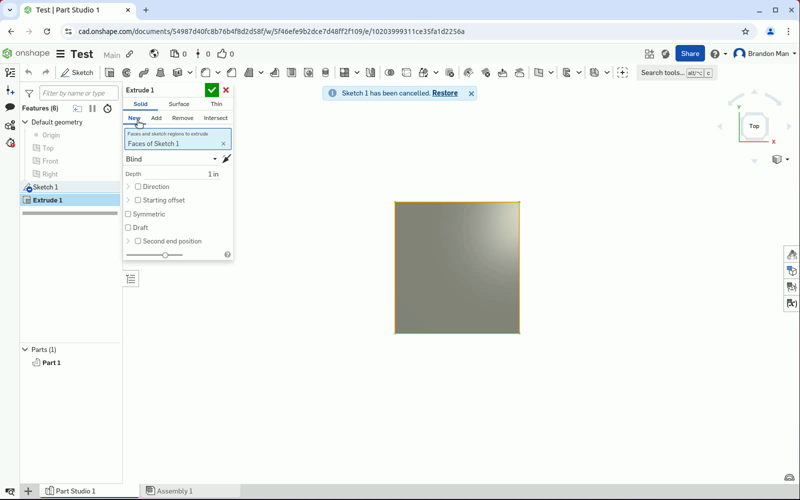
click(137, 120)
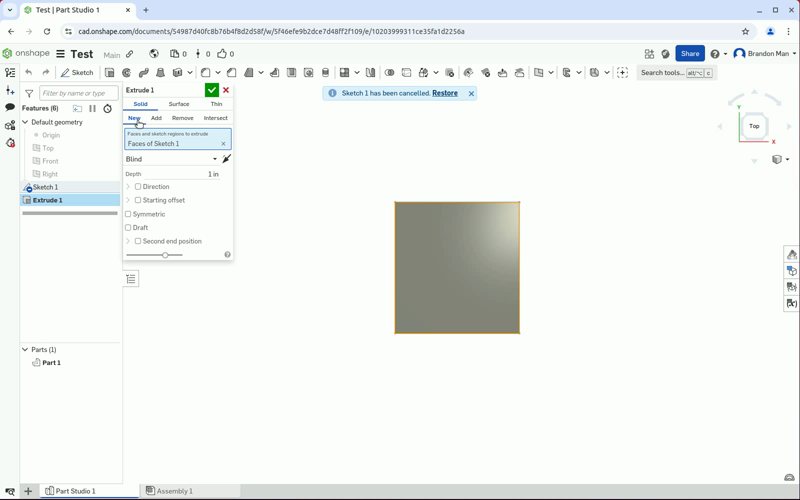
key(tab, 4)
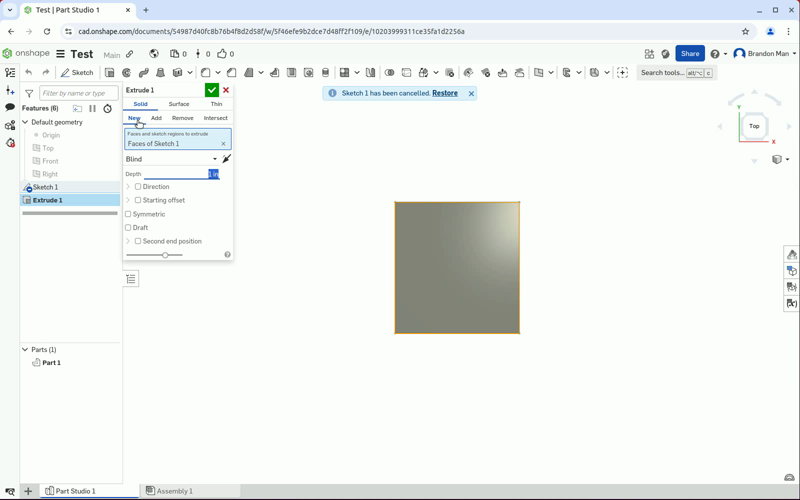
text(23.108)
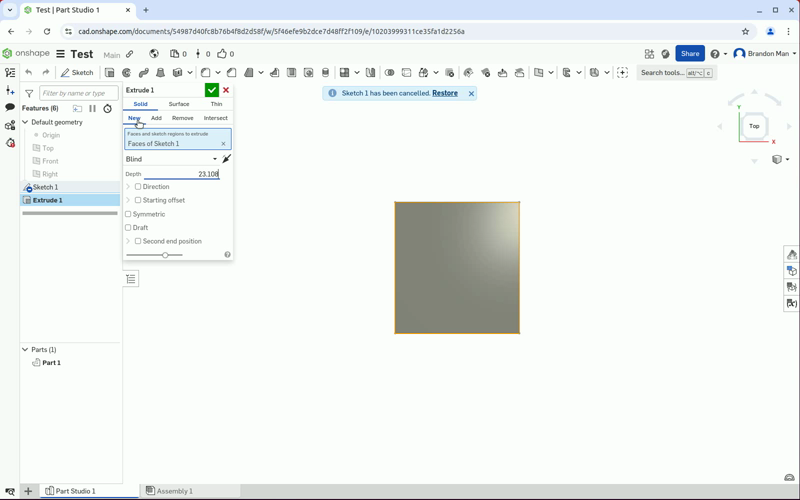
key(enter)
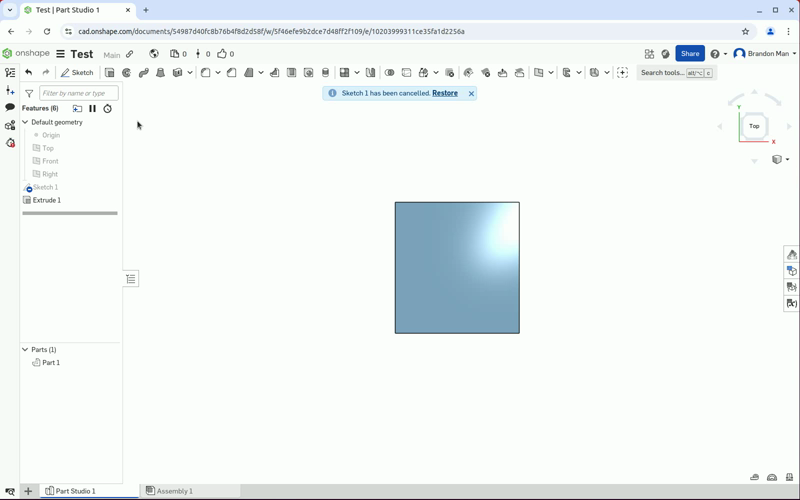
key(shift+h)
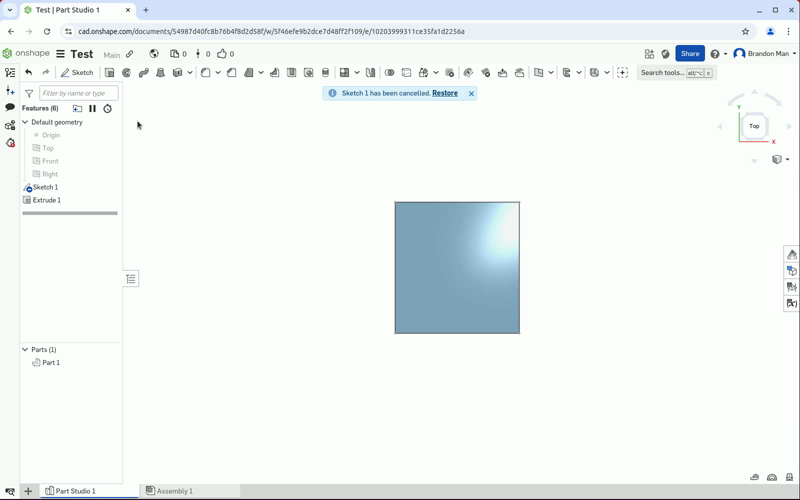
key(shift+h)
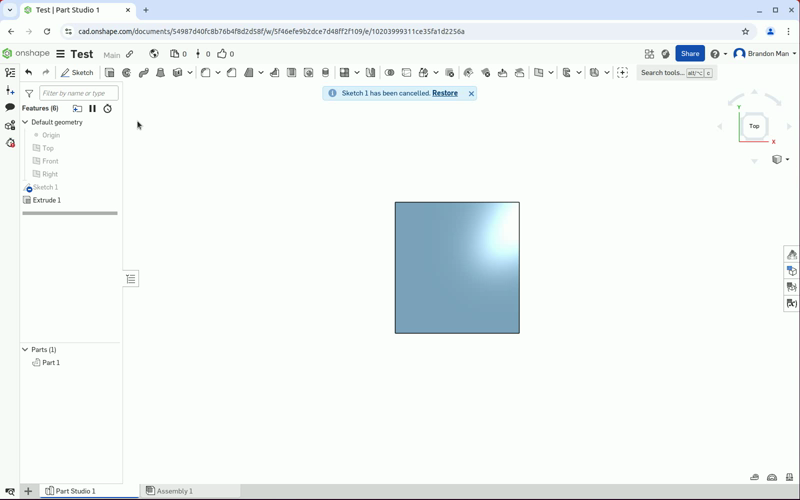
mouse_move(73, 189)
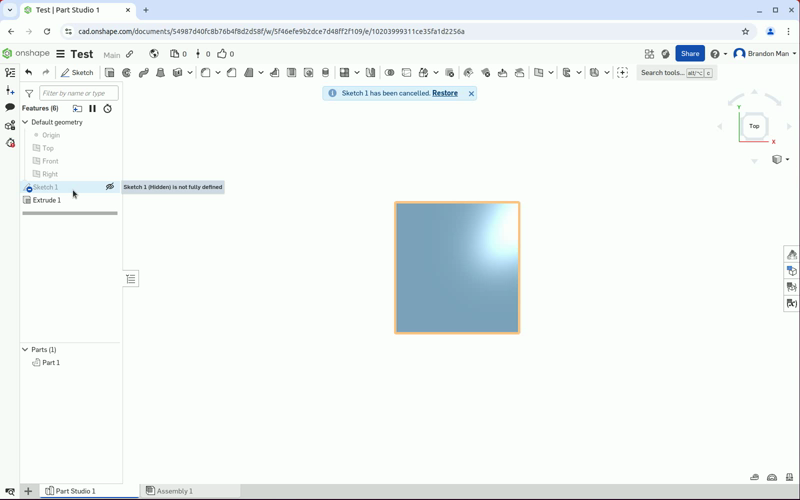
click(73, 189)
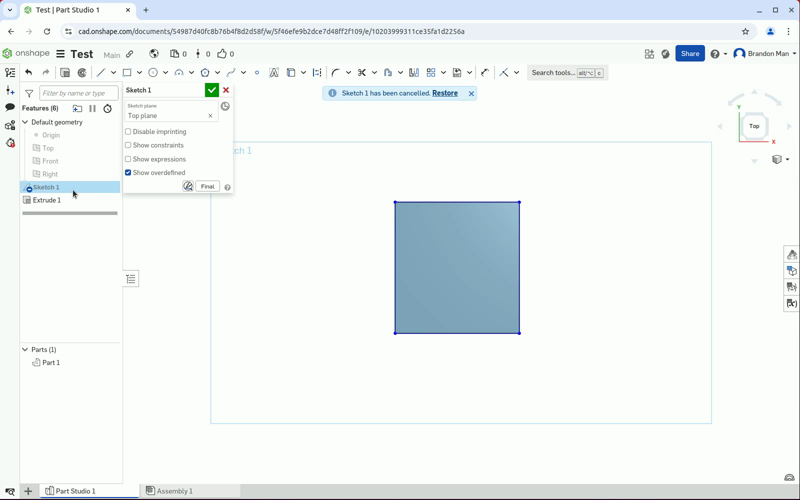
mouse_move(229, 92)
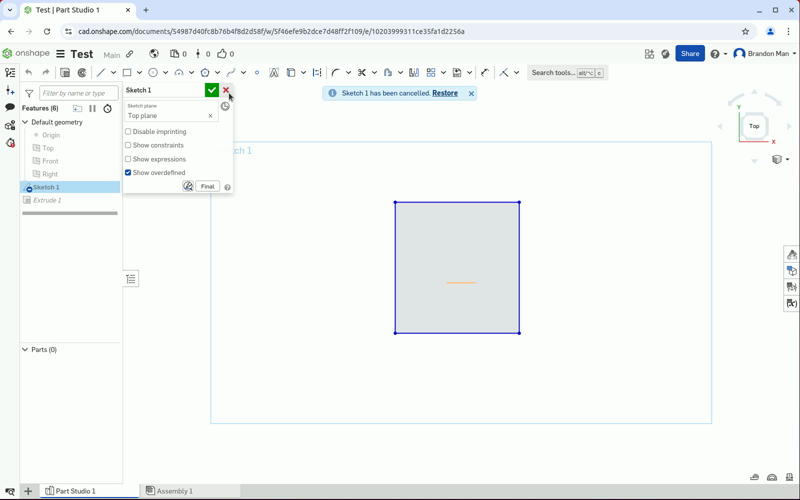
click(229, 92)
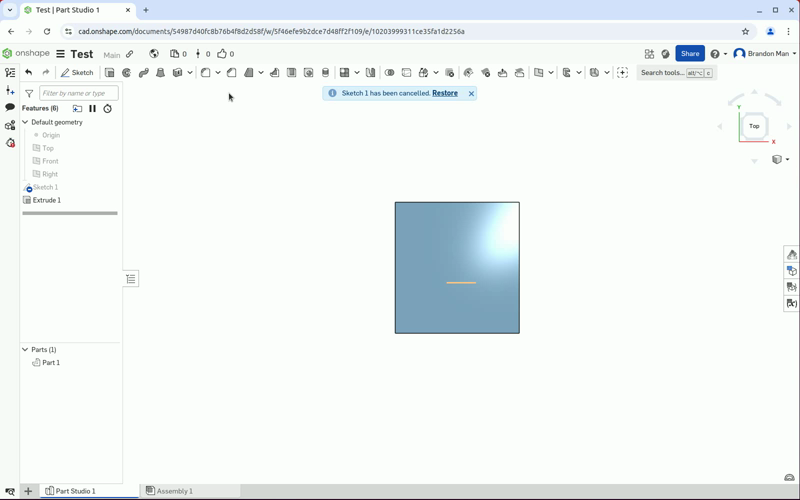
mouse_move(541, 75)
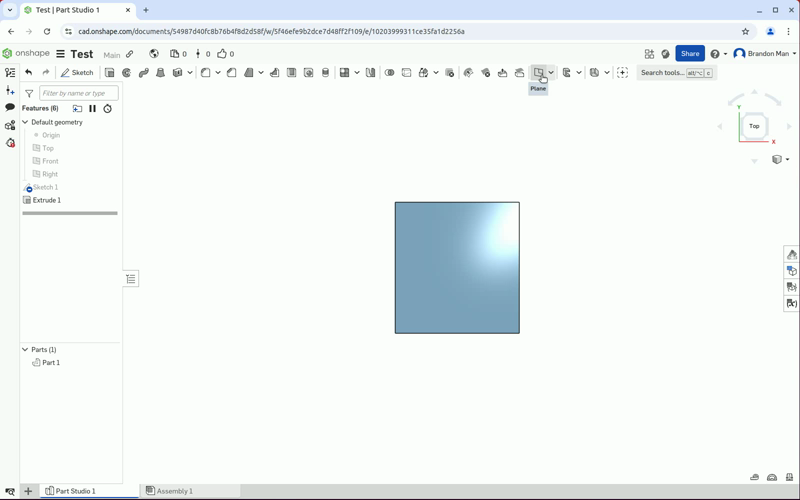
click(541, 75)
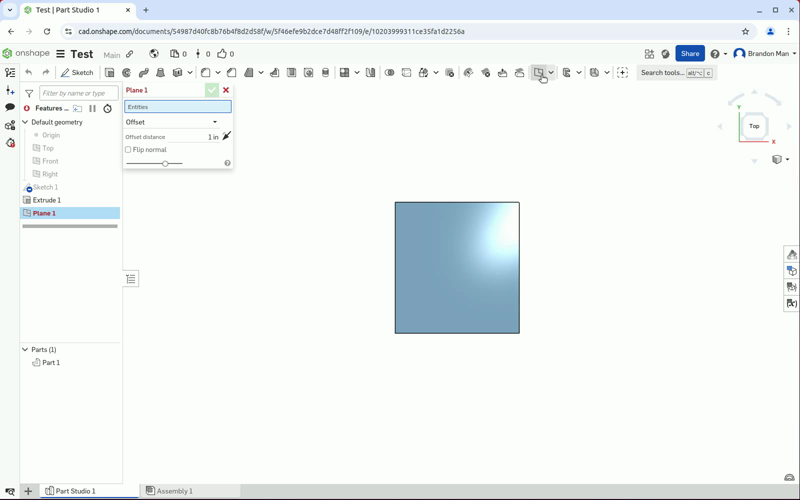
mouse_move(73, 150)
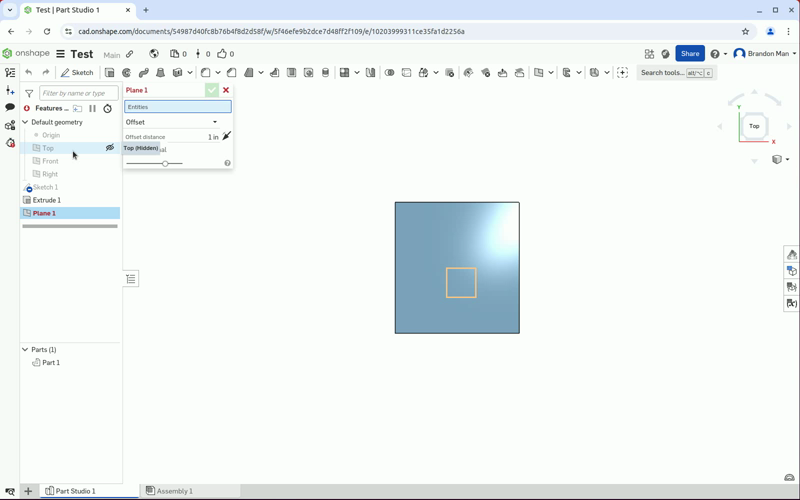
click(73, 150)
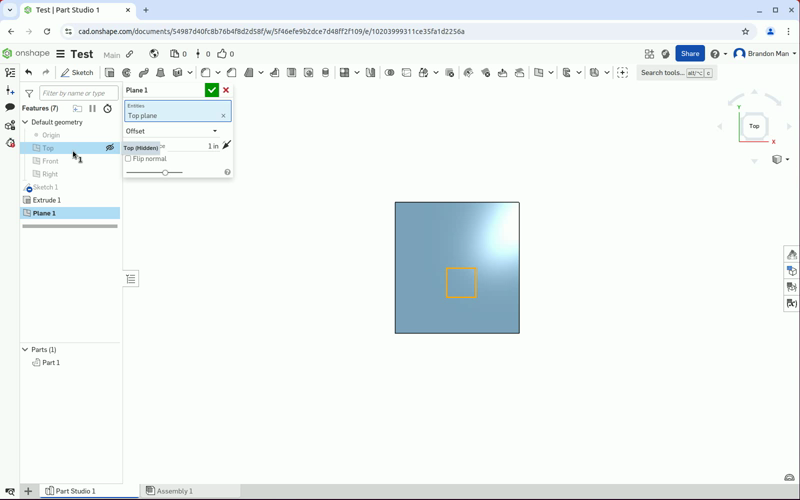
key(tab, 2)
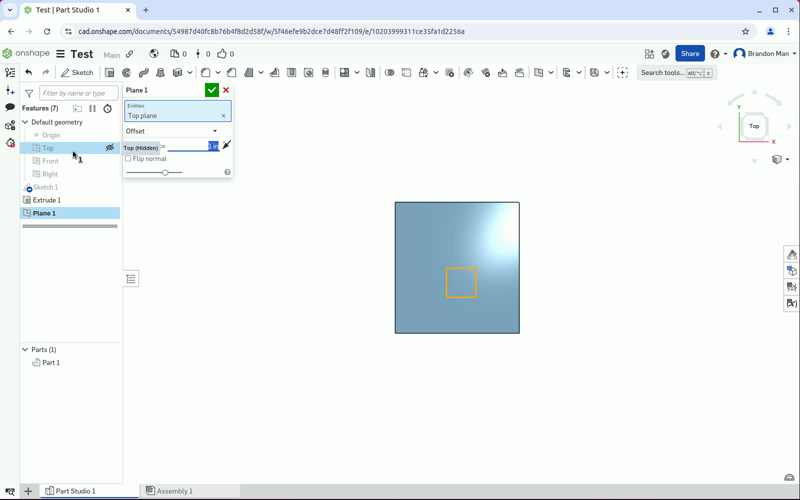
text(23.108)
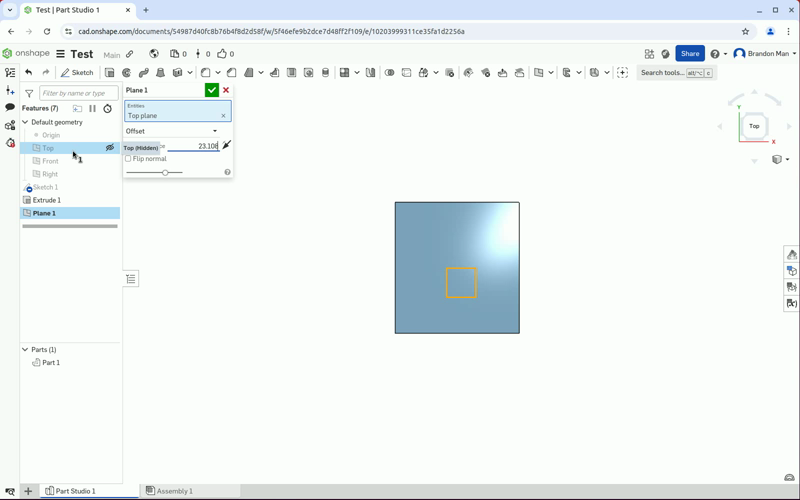
key(enter, 2)
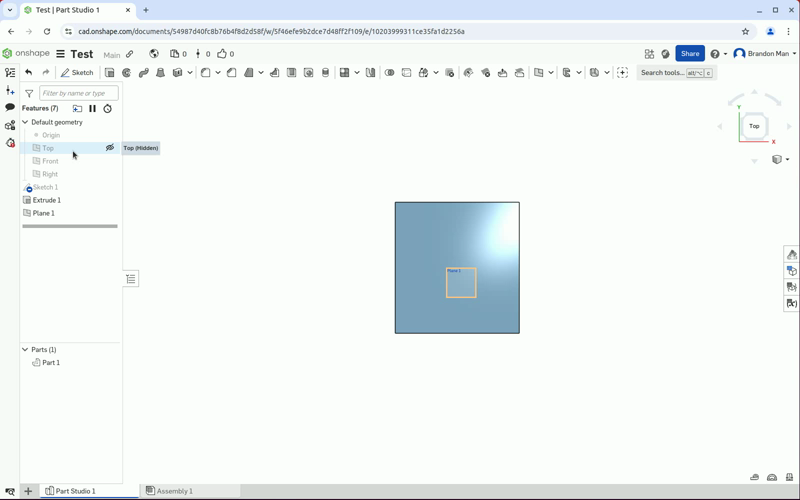
key(shift+s)
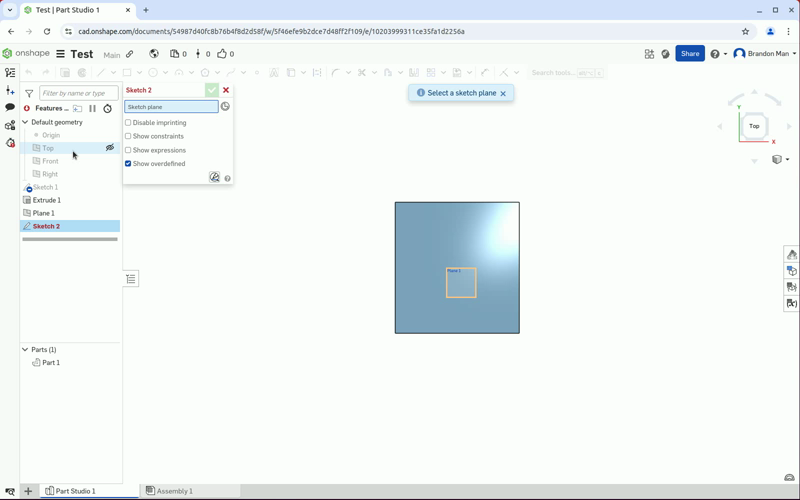
mouse_move(73, 215)
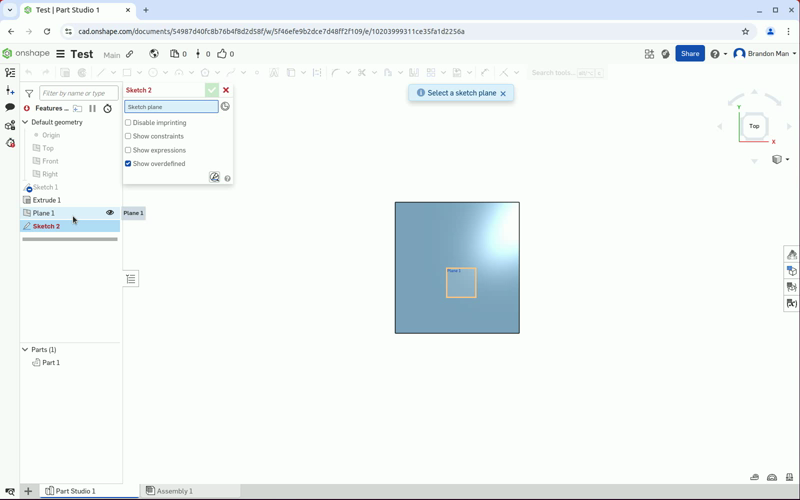
click(73, 215)
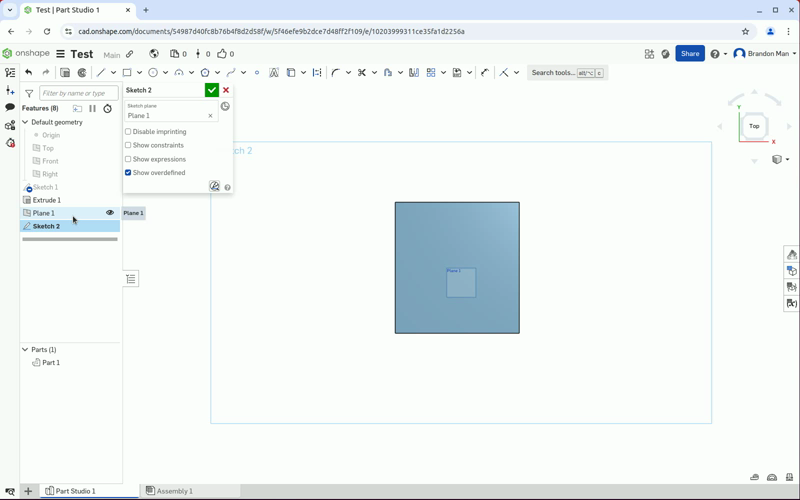
mouse_move(73, 352)
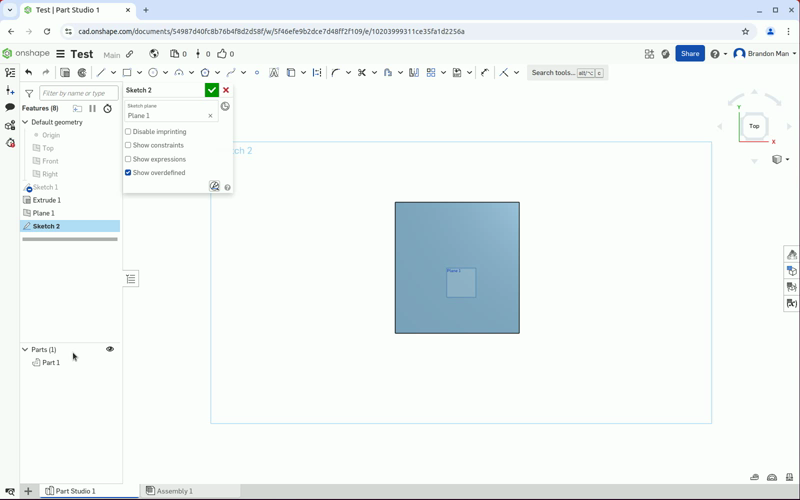
key(y)
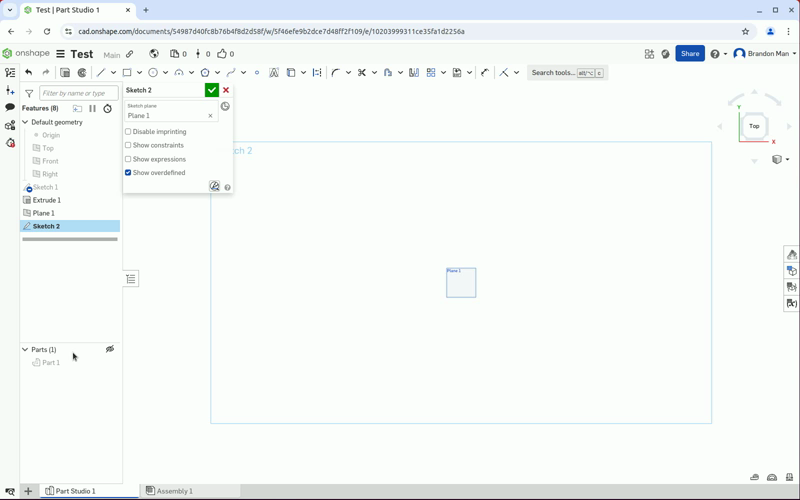
key(l)
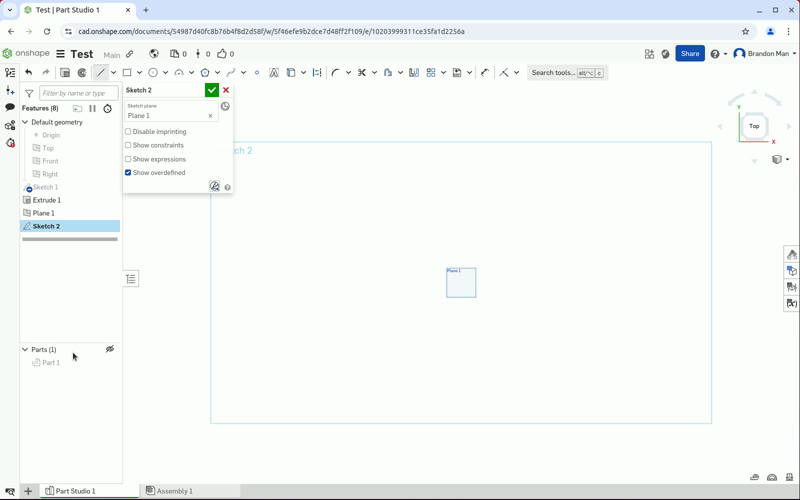
key_down(shift)
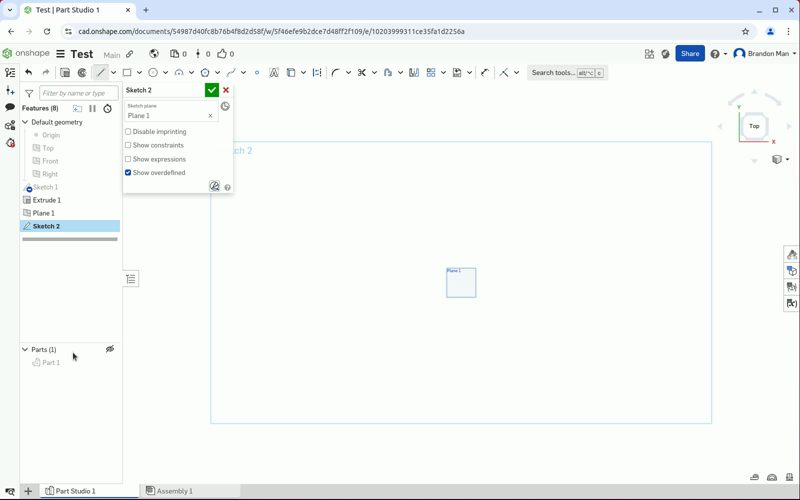
mouse_move(395, 333)
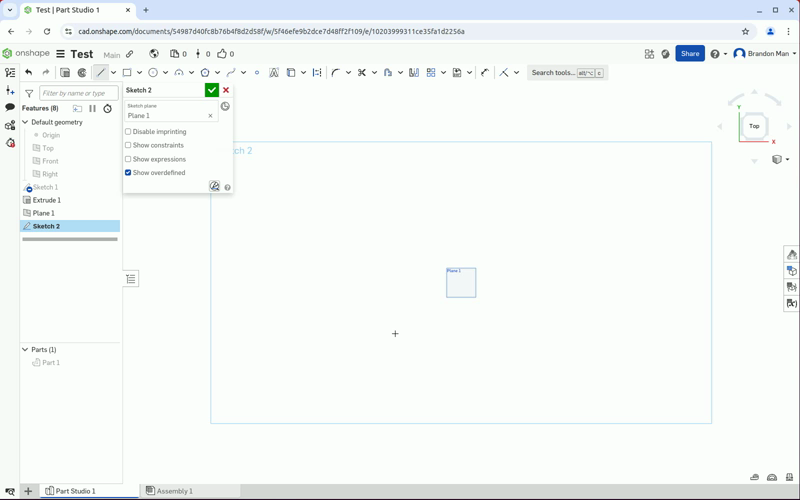
click(395, 333)
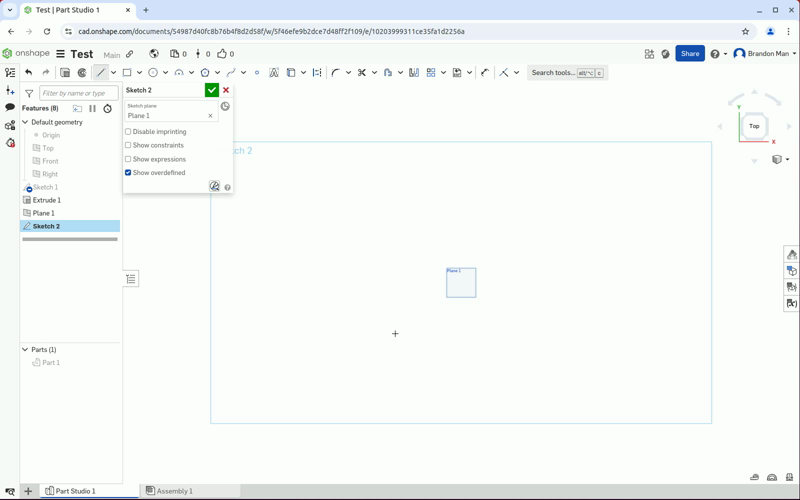
key_up(shift)
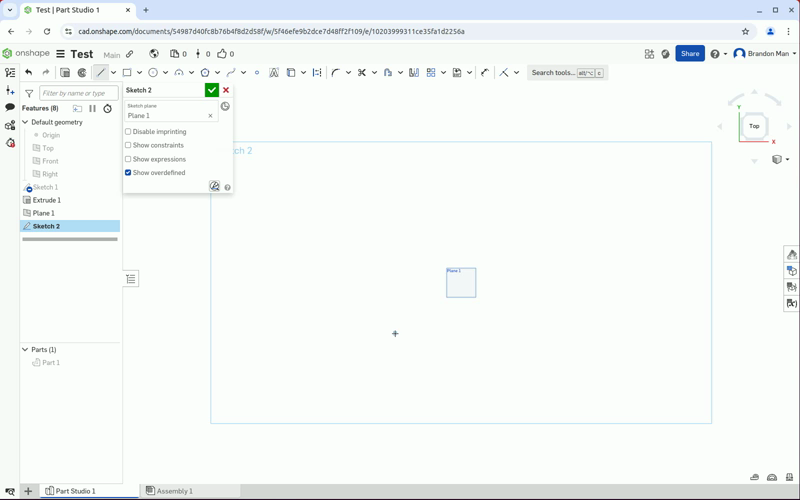
key_down(shift)
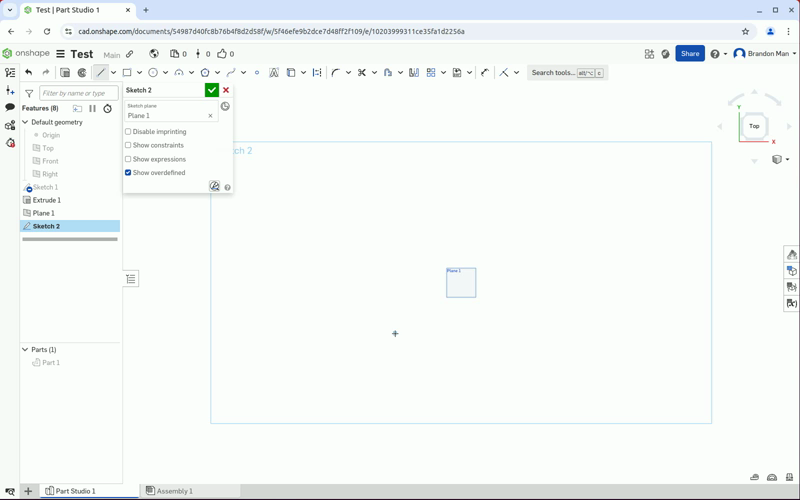
mouse_move(519, 333)
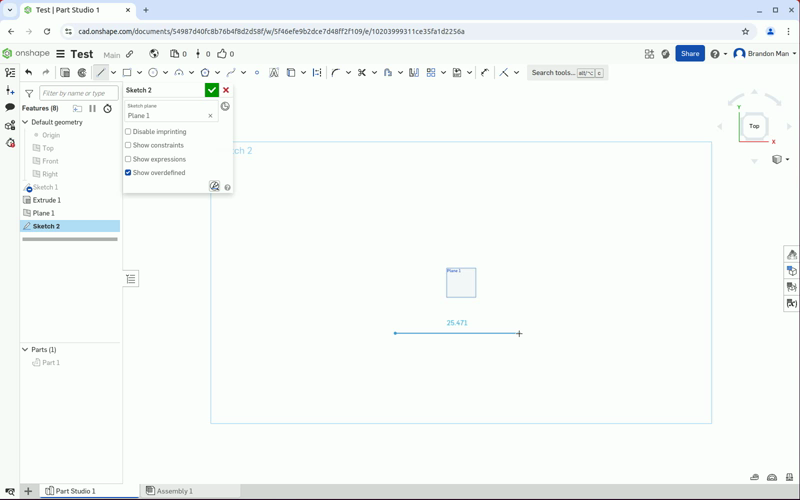
click(519, 333)
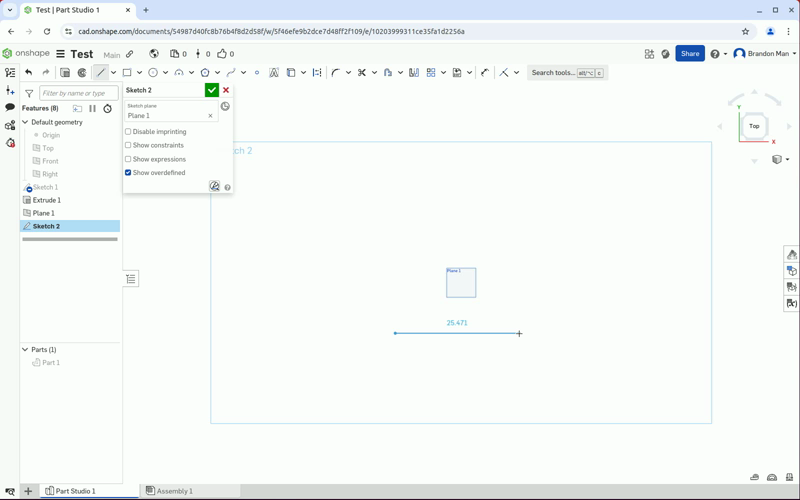
key_up(shift)
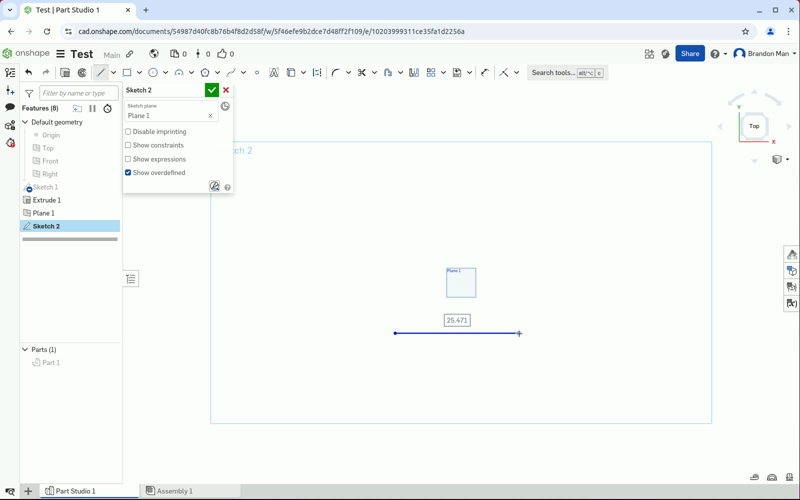
key_down(shift)
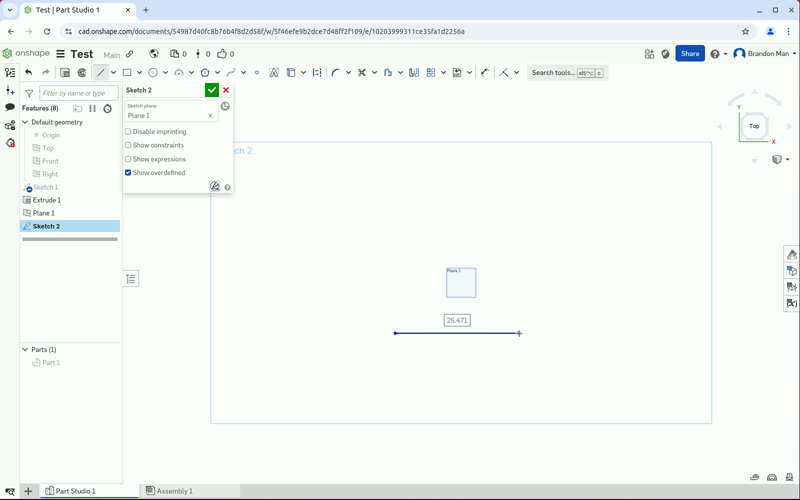
mouse_move(519, 234)
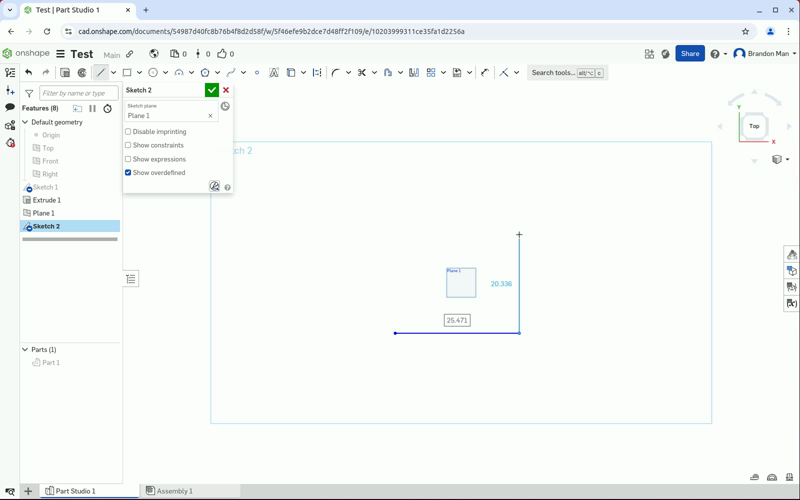
click(519, 234)
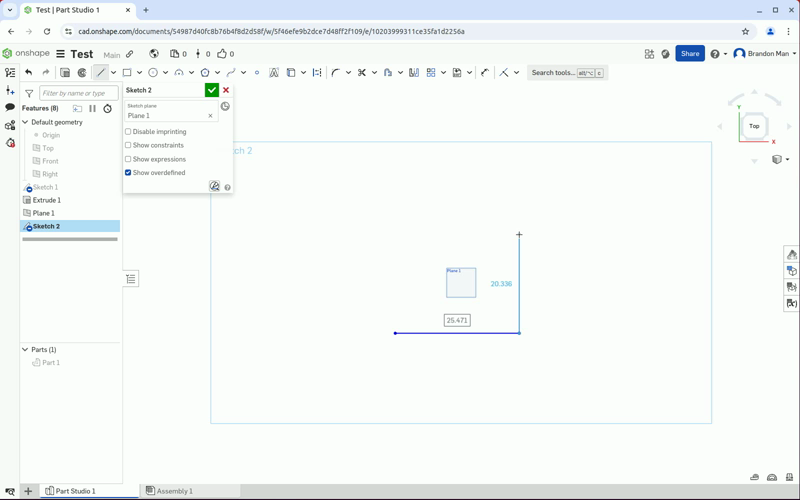
key_up(shift)
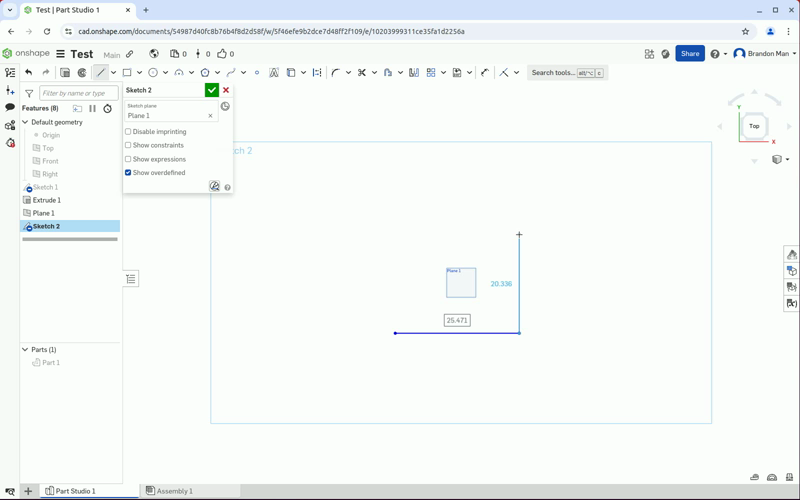
key_down(shift)
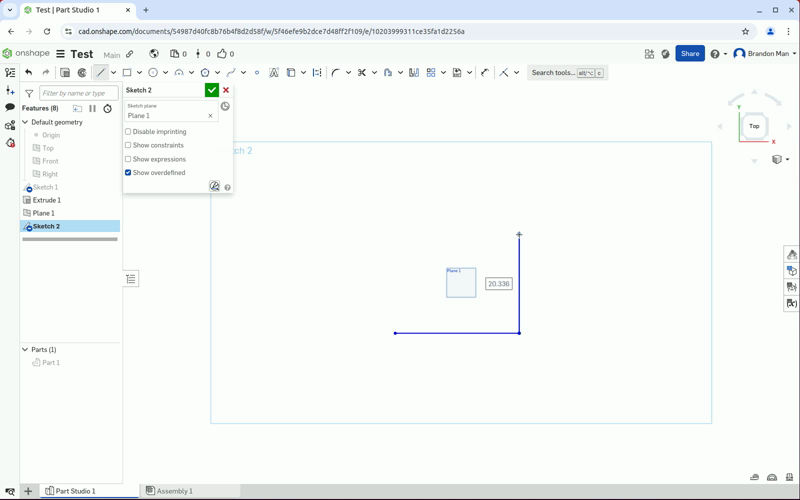
mouse_move(395, 234)
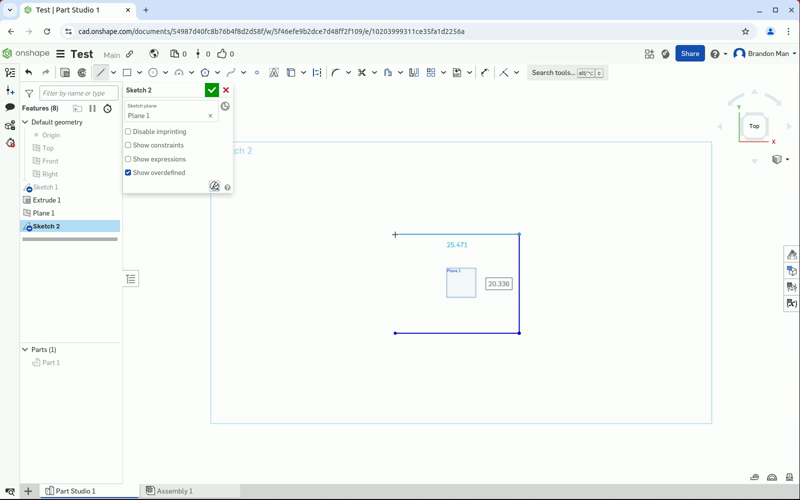
click(395, 234)
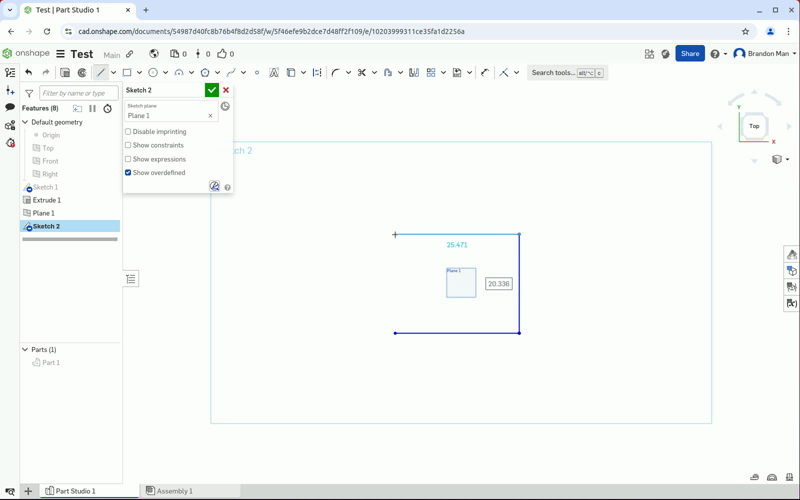
key_up(shift)
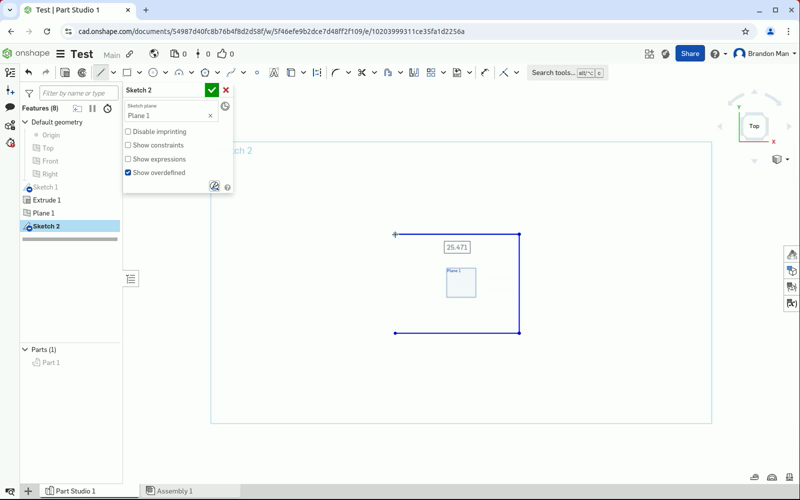
key_down(shift)
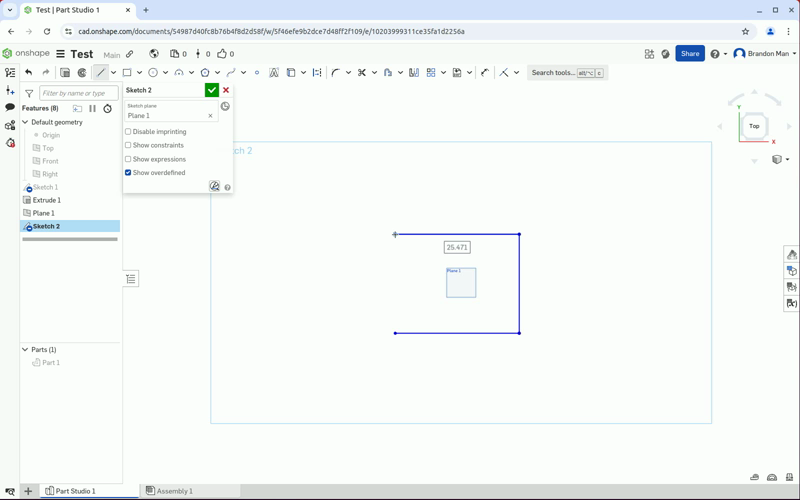
mouse_move(395, 333)
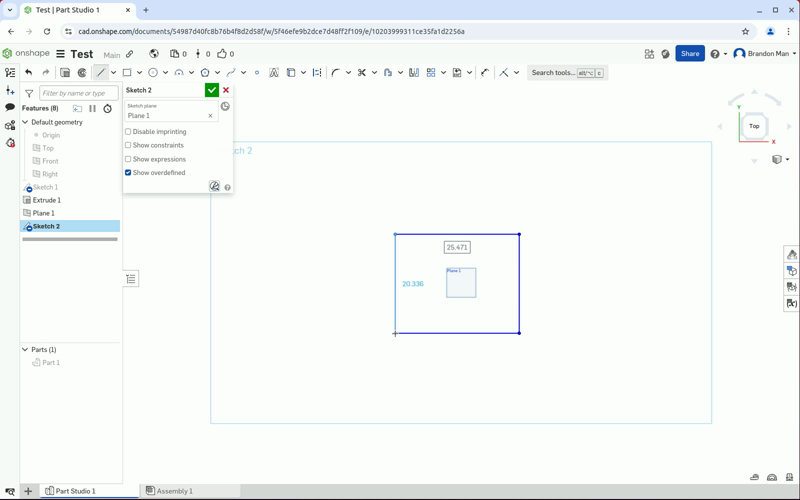
key_up(shift)
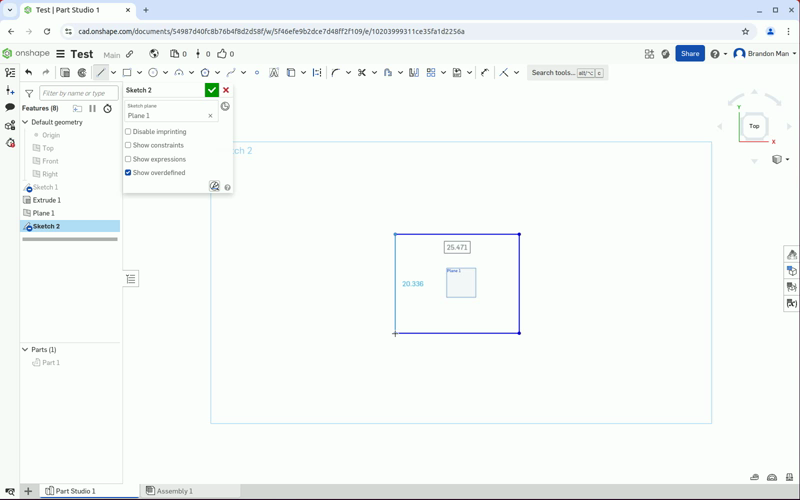
click(395, 333)
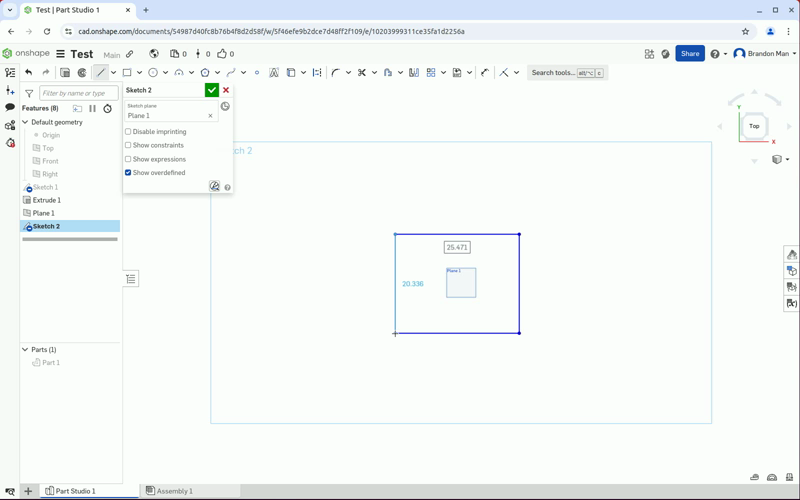
key(esc)
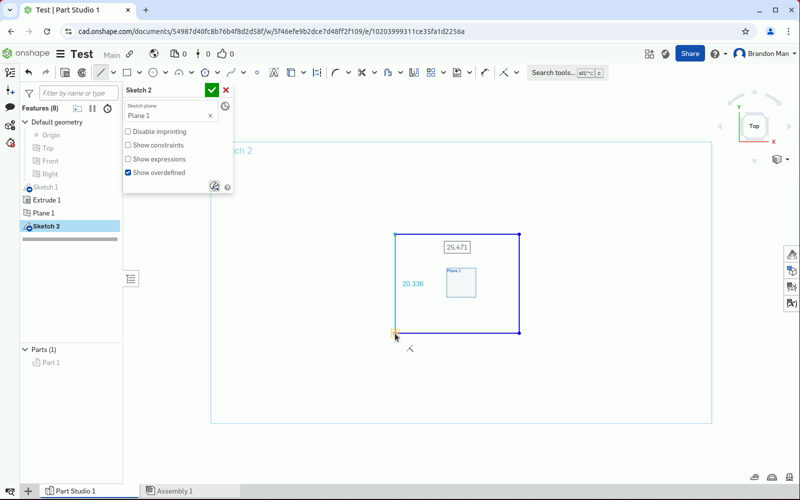
mouse_move(486, 318)
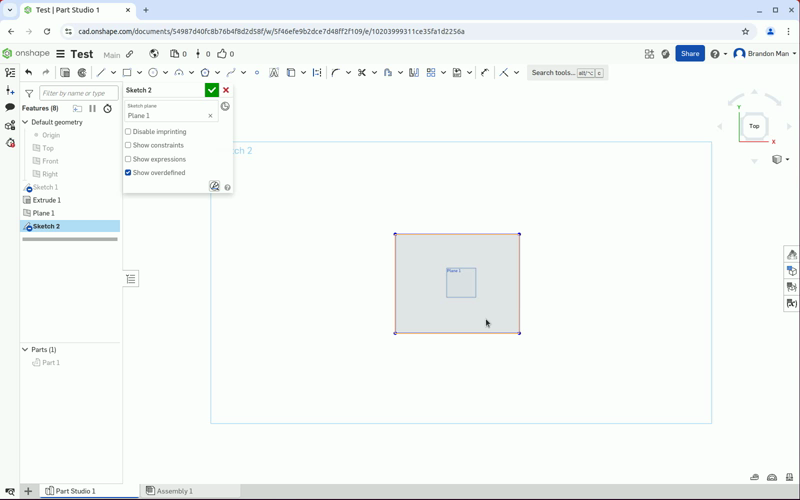
click(486, 318)
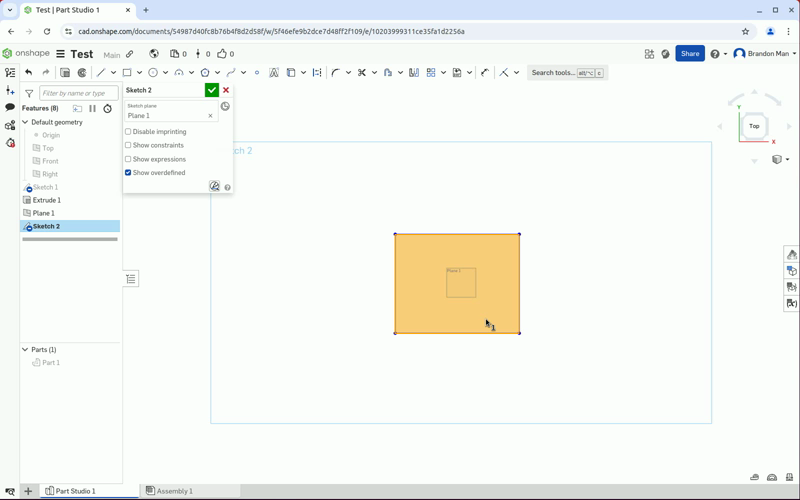
mouse_move(73, 352)
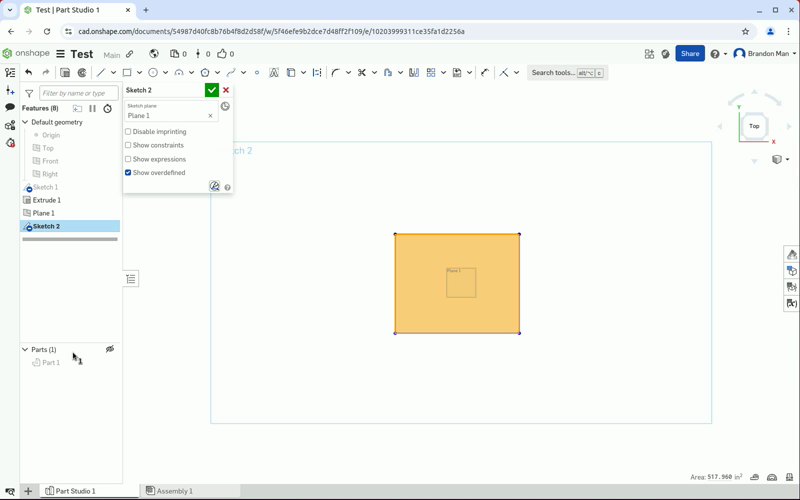
key(shift+y)
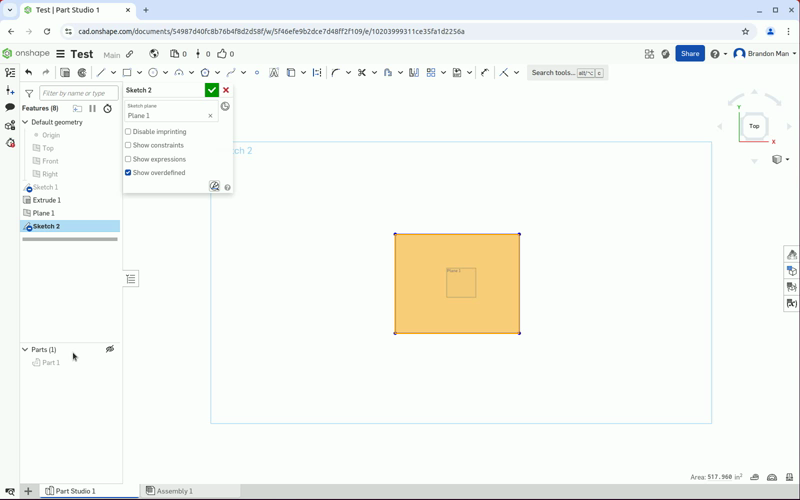
key(shift+e)
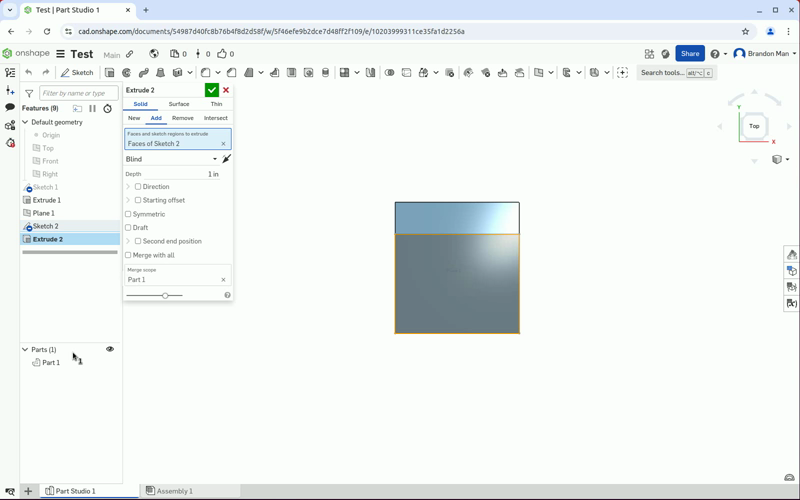
mouse_move(143, 106)
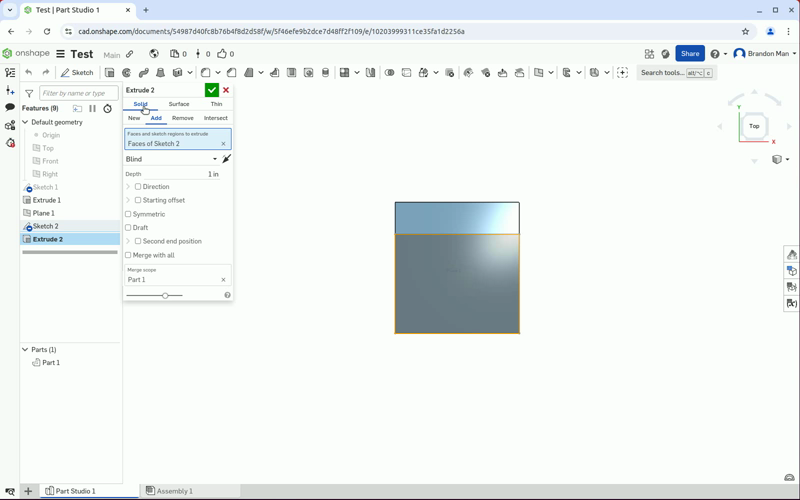
click(143, 106)
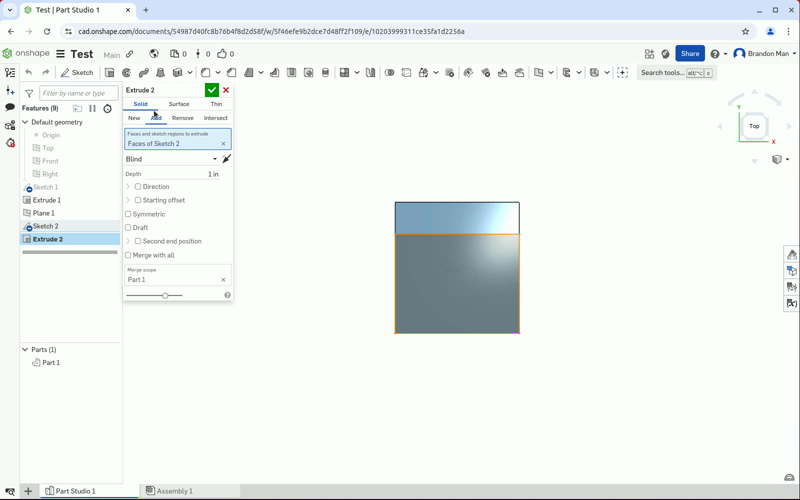
mouse_move(186, 120)
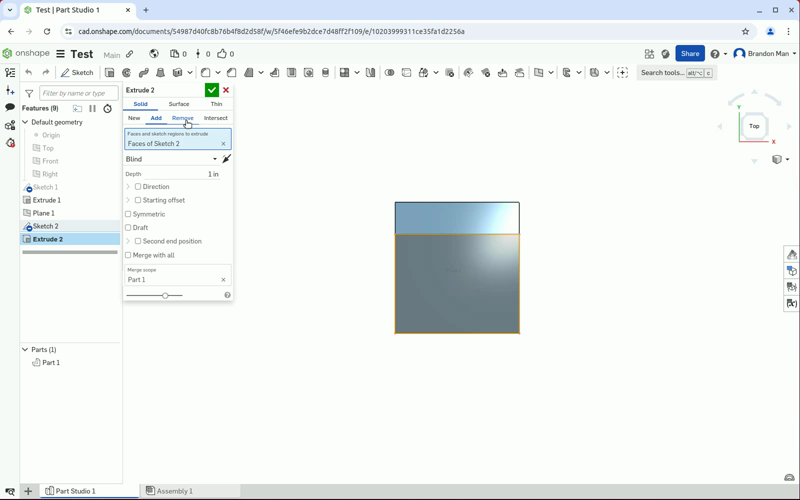
click(186, 120)
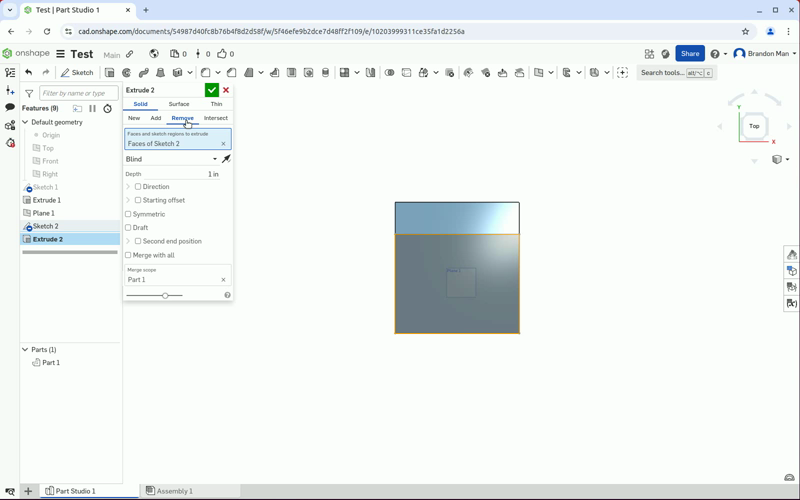
key(tab, 4)
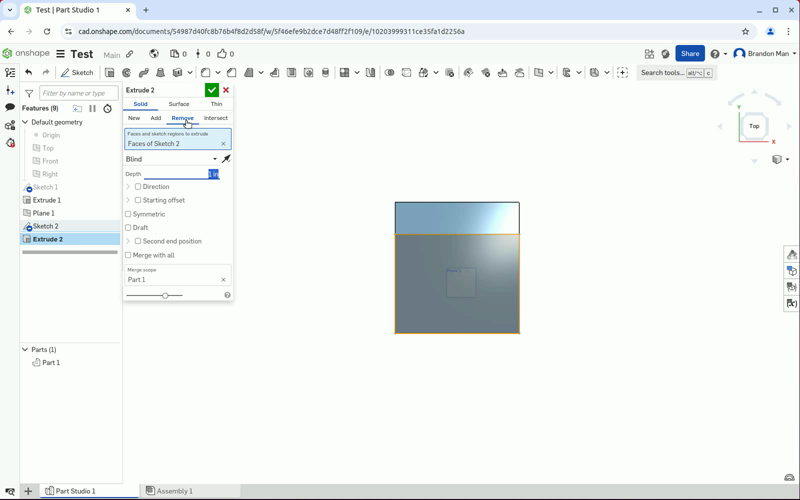
text(11.554)
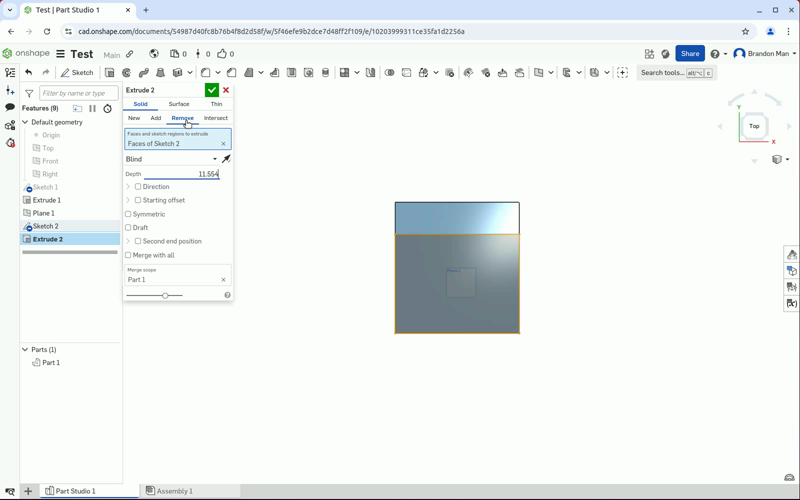
key(tab, 6)
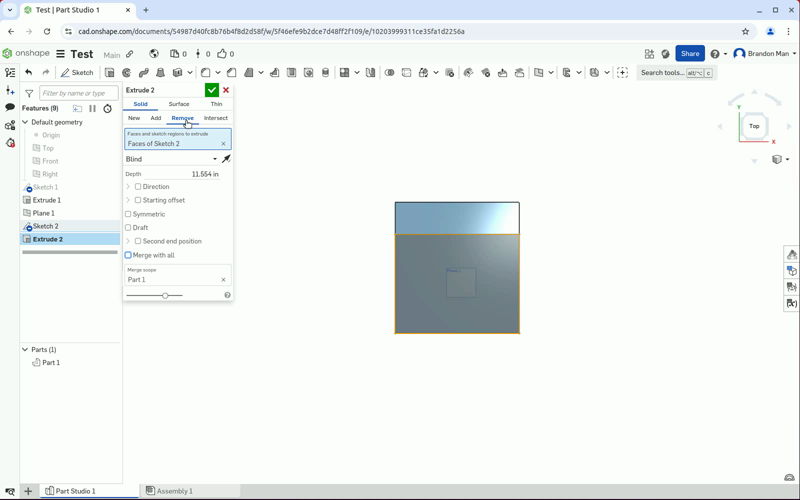
key(space)
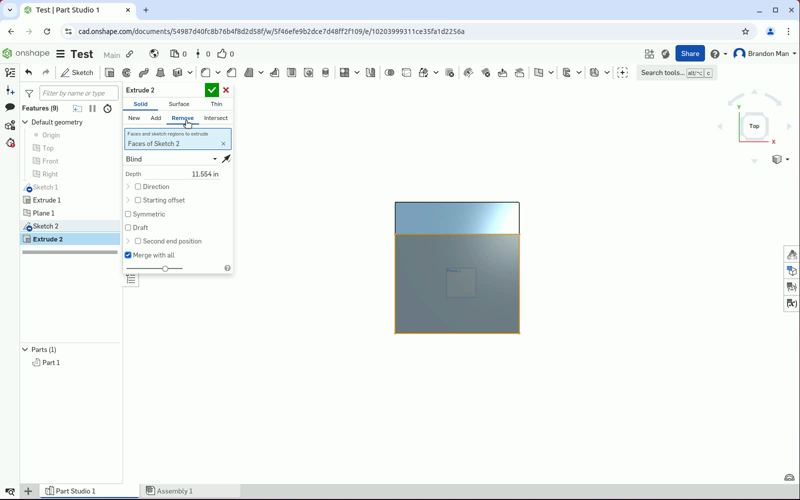
key(enter)
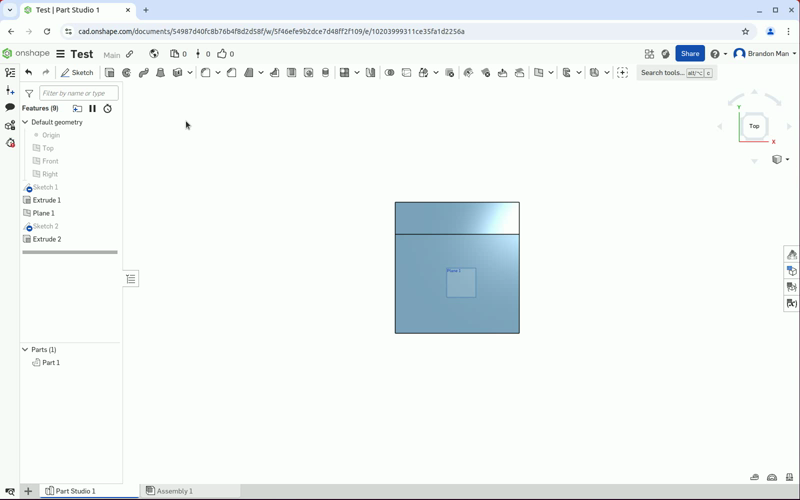
key(shift+h)
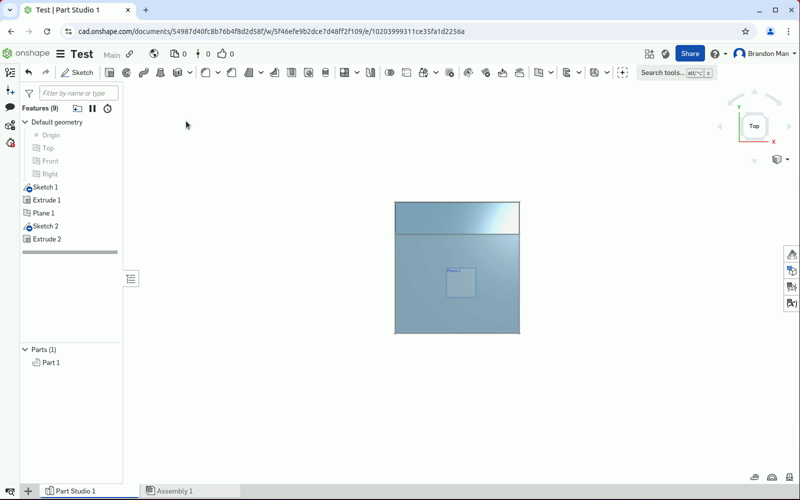
key(shift+h)
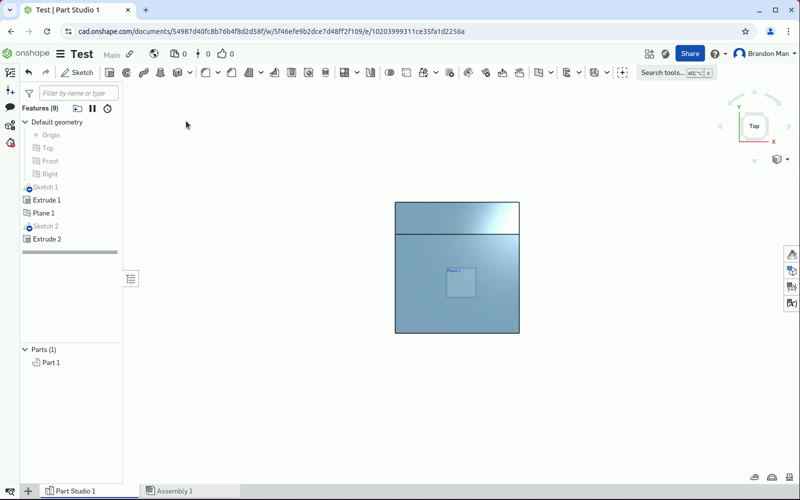
mouse_move(73, 189)
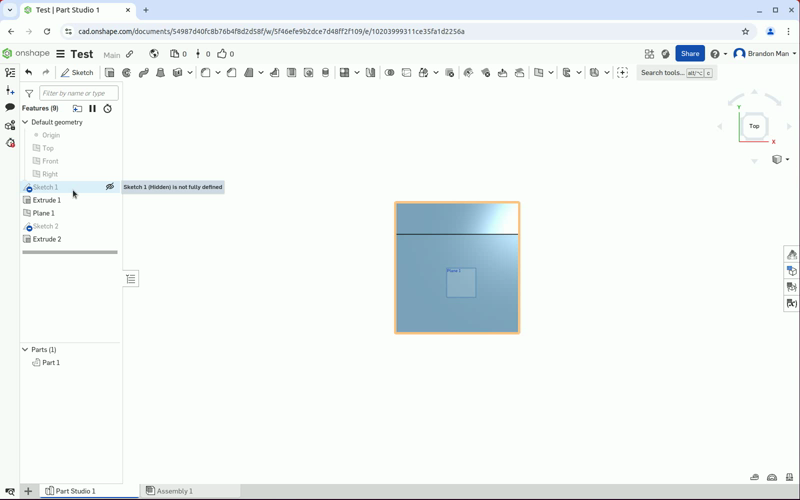
click(73, 189)
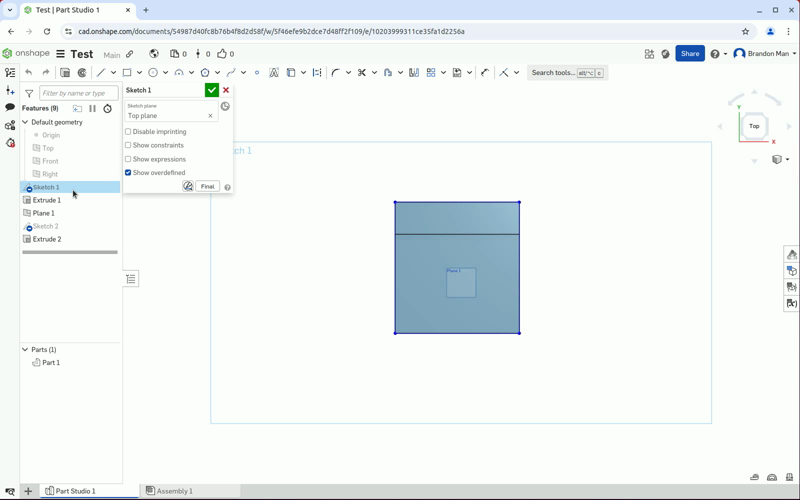
mouse_move(229, 92)
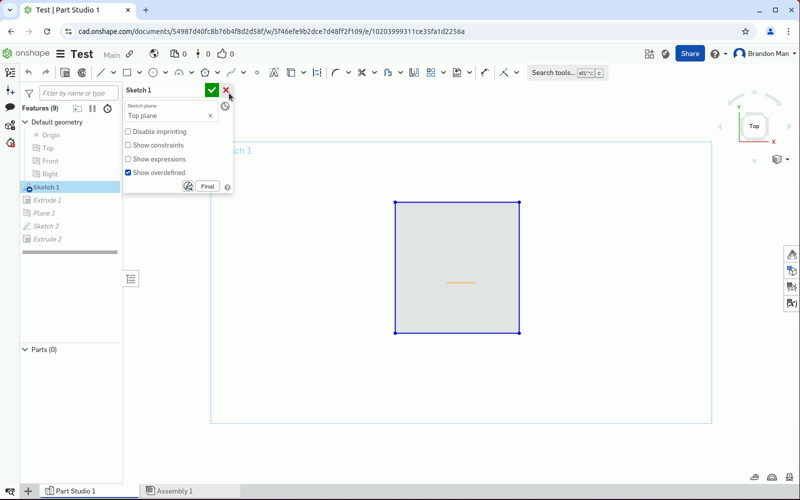
click(229, 92)
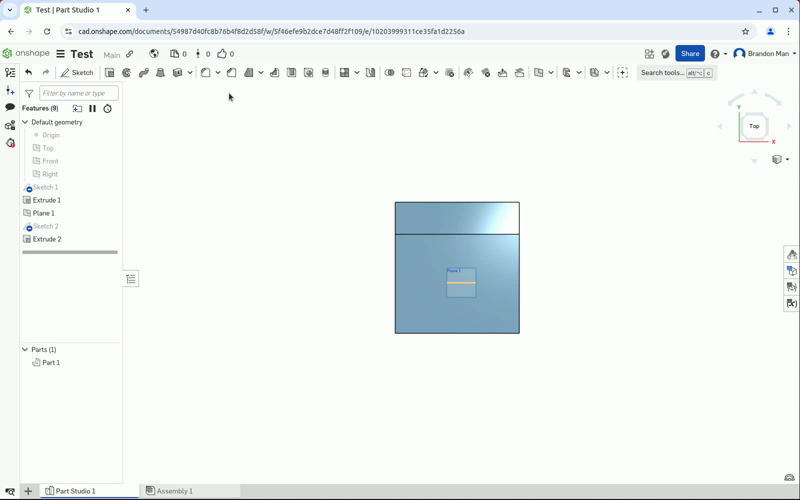
mouse_move(73, 352)
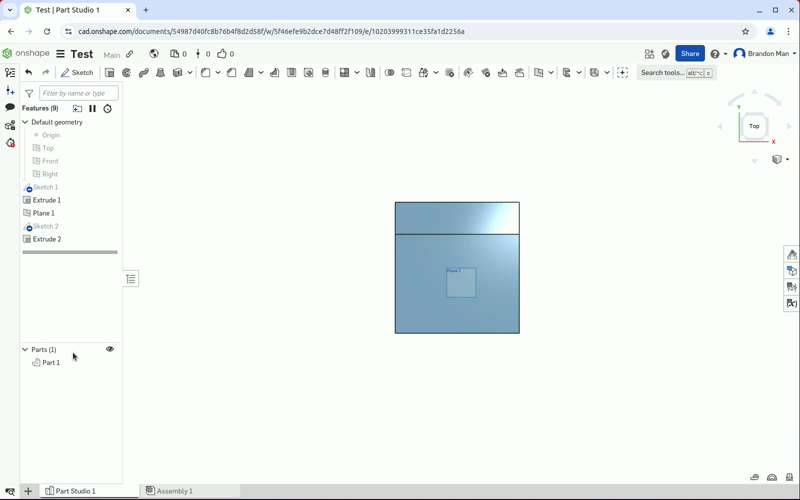
key(y)
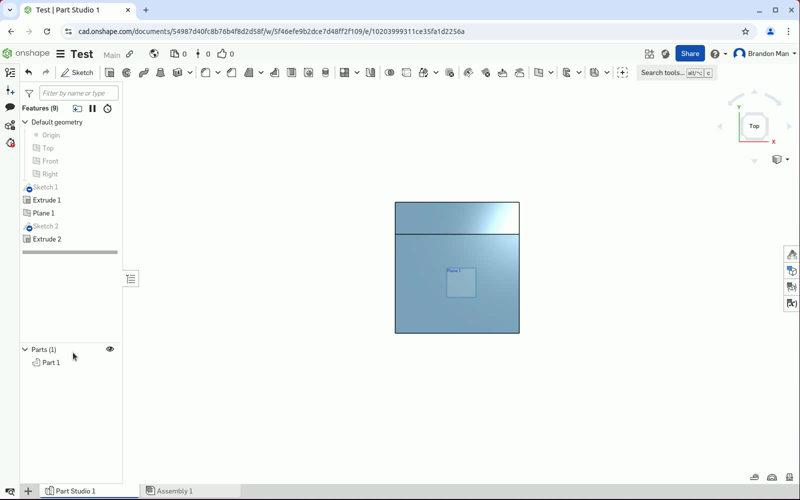
key(shift+p)
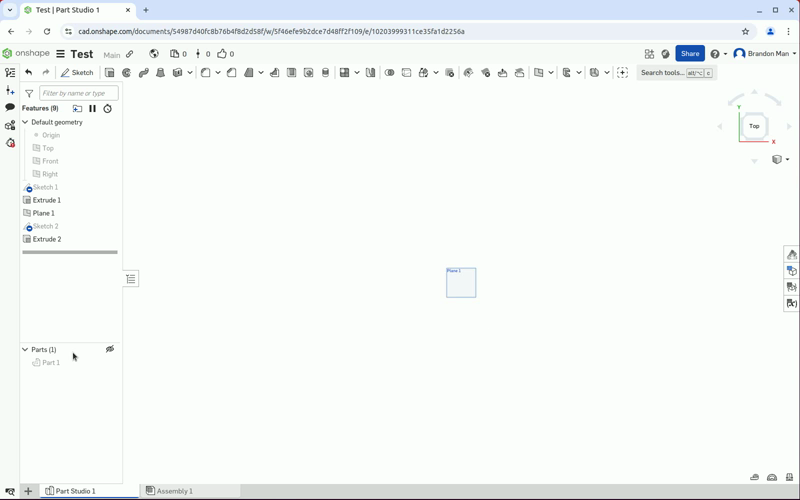
key(space)
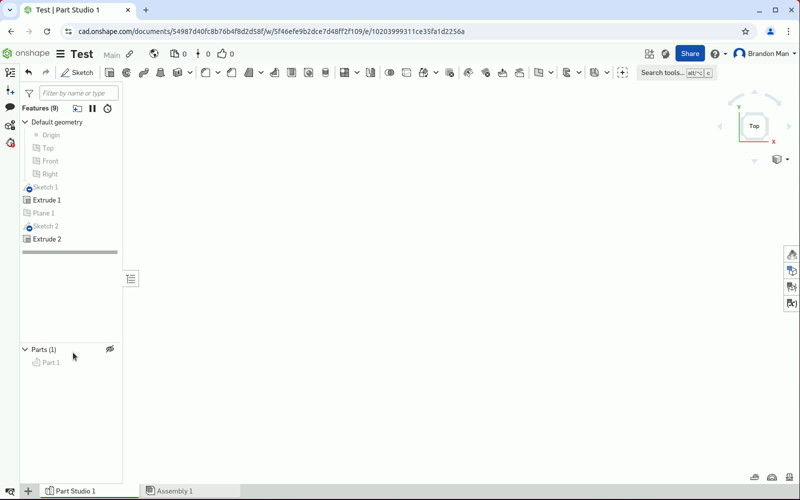
key_down(shift)
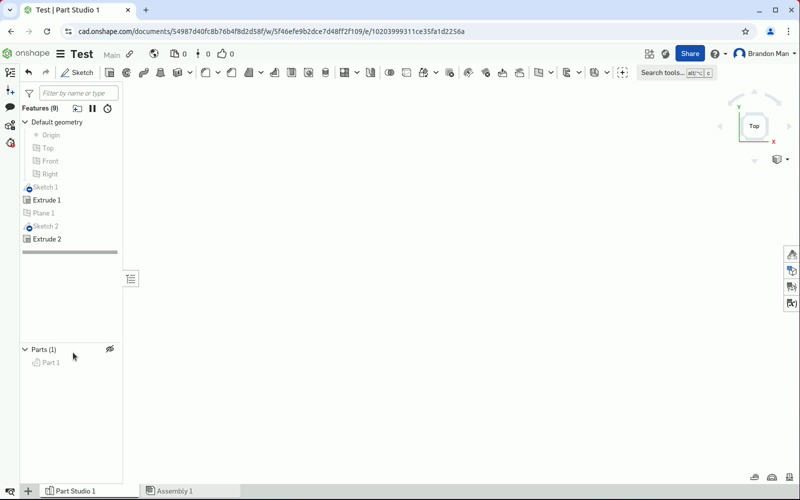
key(up)
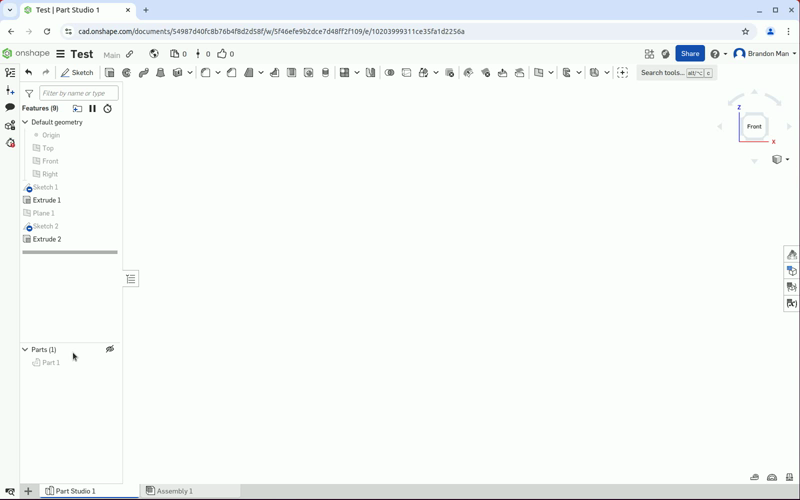
key_up(shift)
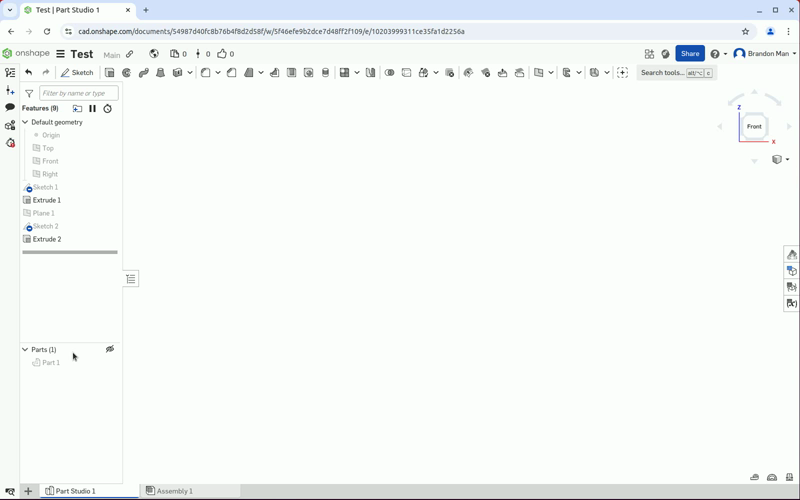
mouse_move(73, 352)
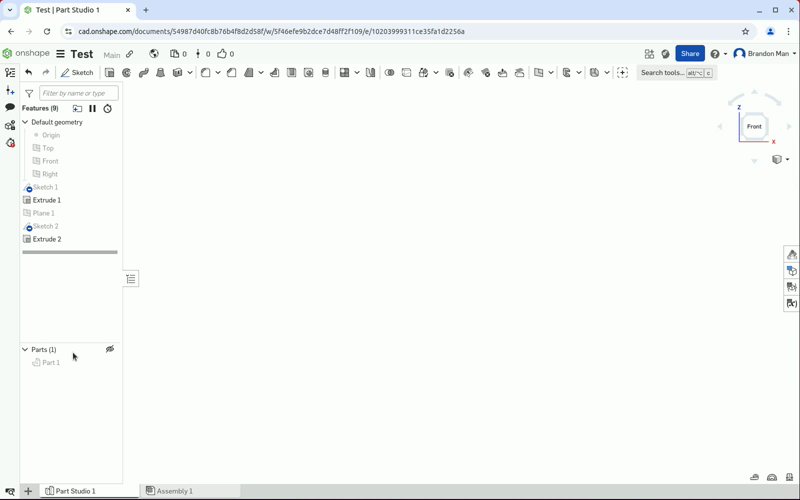
key(shift+y)
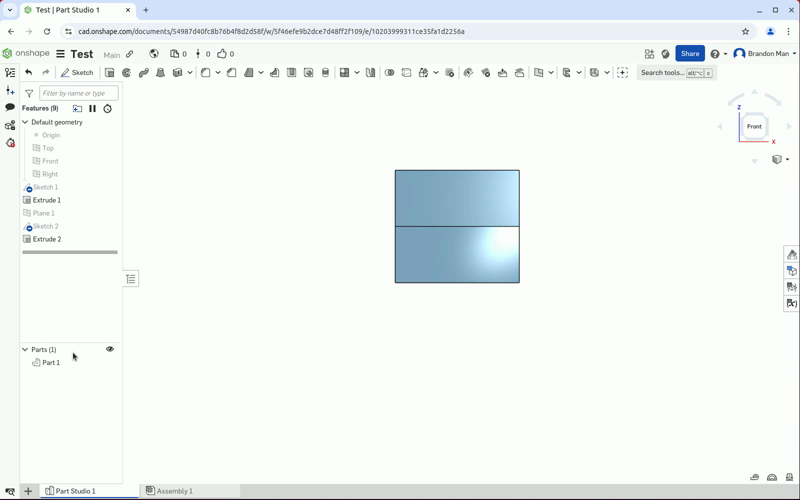
mouse_move(541, 75)
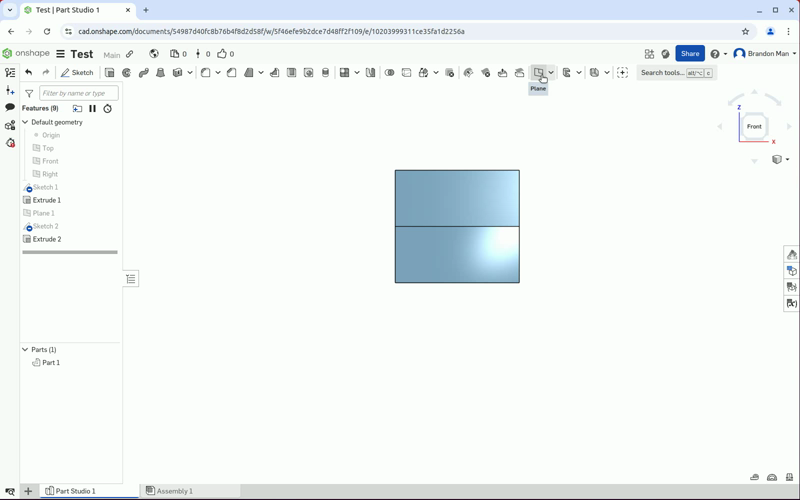
click(541, 75)
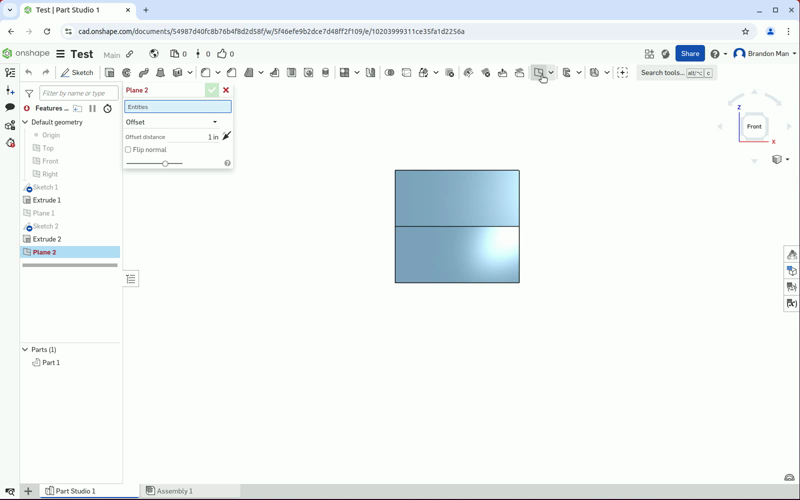
mouse_move(73, 163)
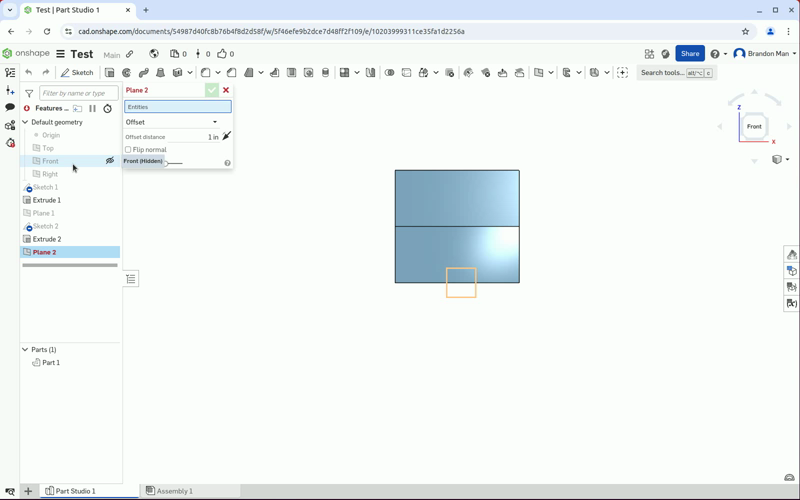
click(73, 163)
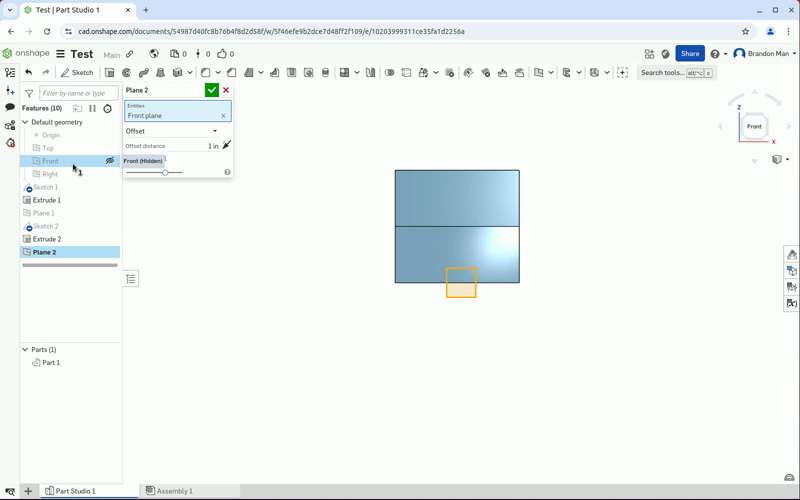
key(tab, 2)
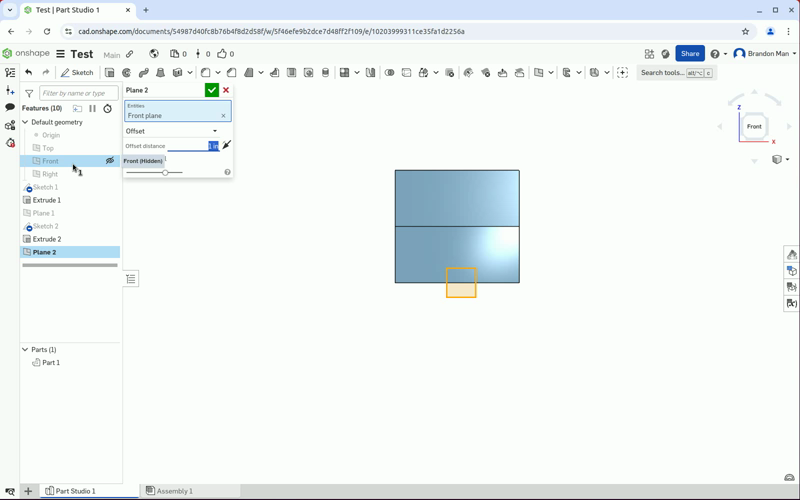
text(10.352)
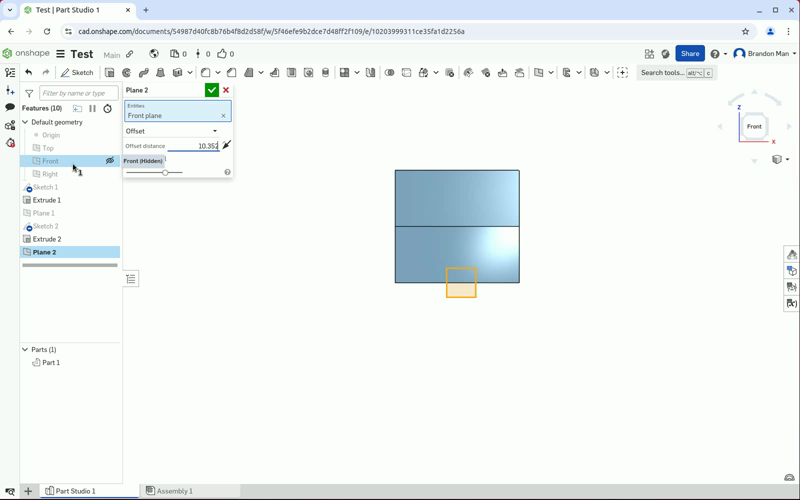
key(enter, 2)
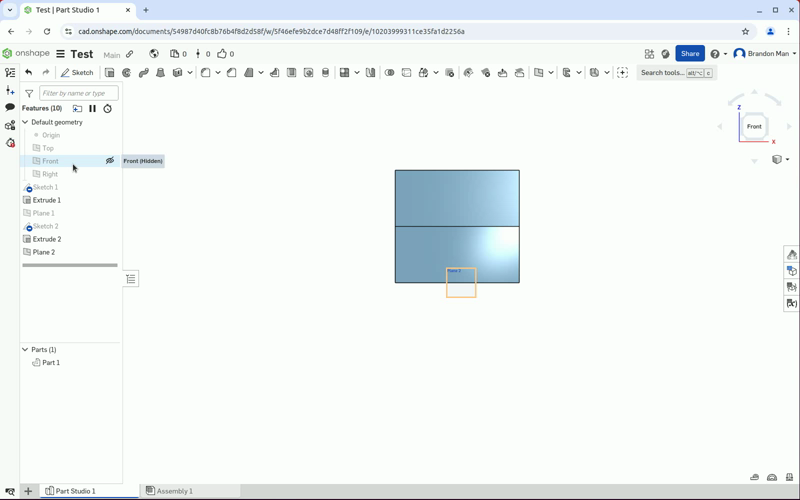
key(shift+s)
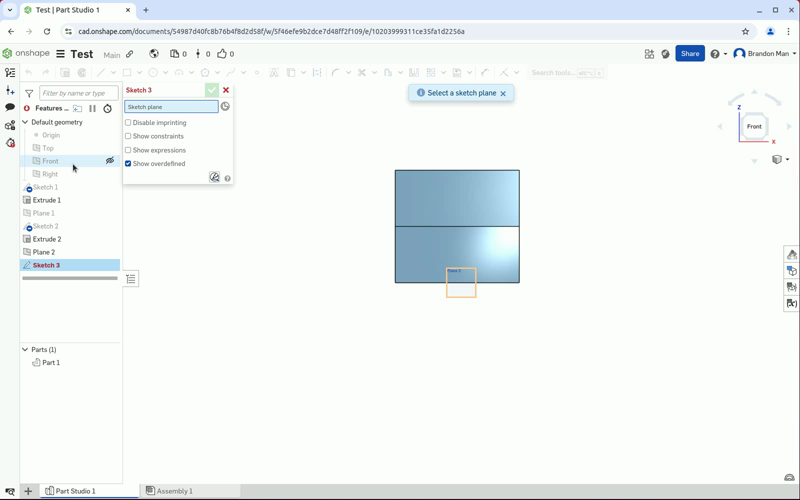
mouse_move(73, 254)
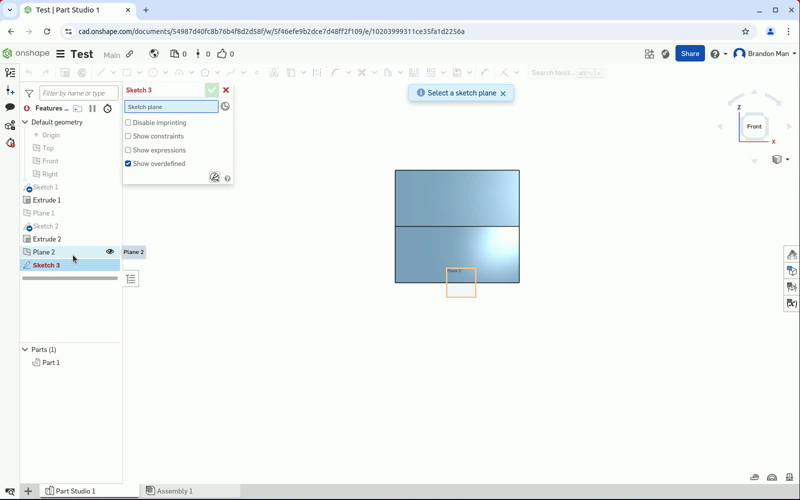
click(73, 254)
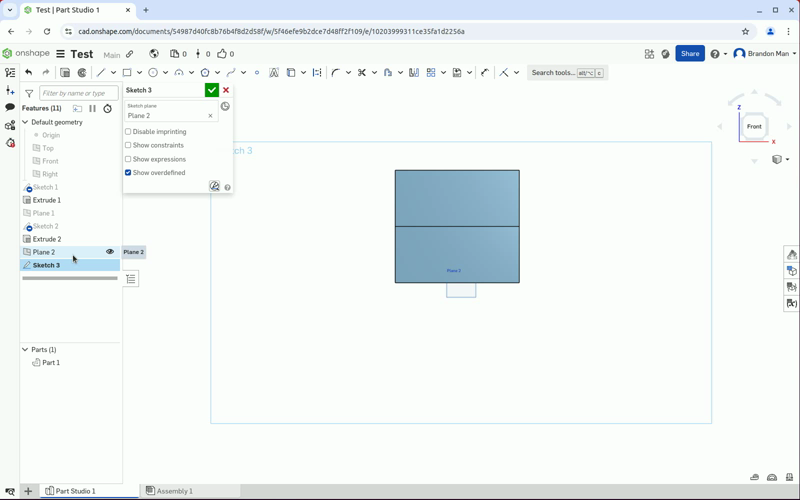
mouse_move(73, 352)
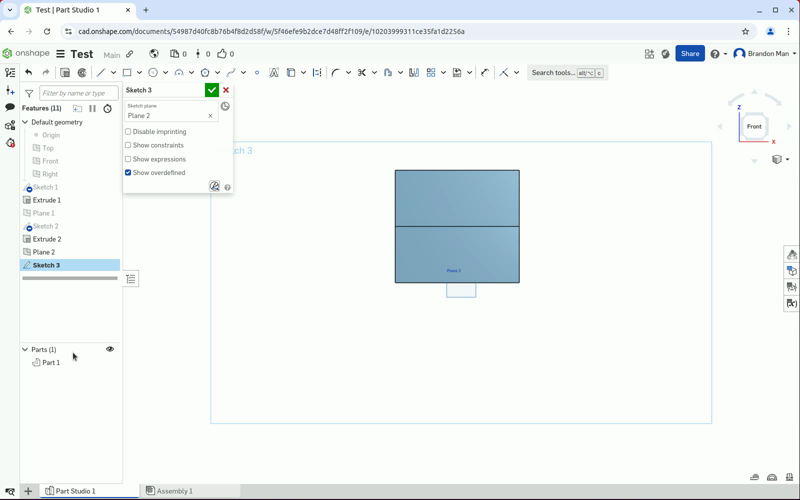
key(y)
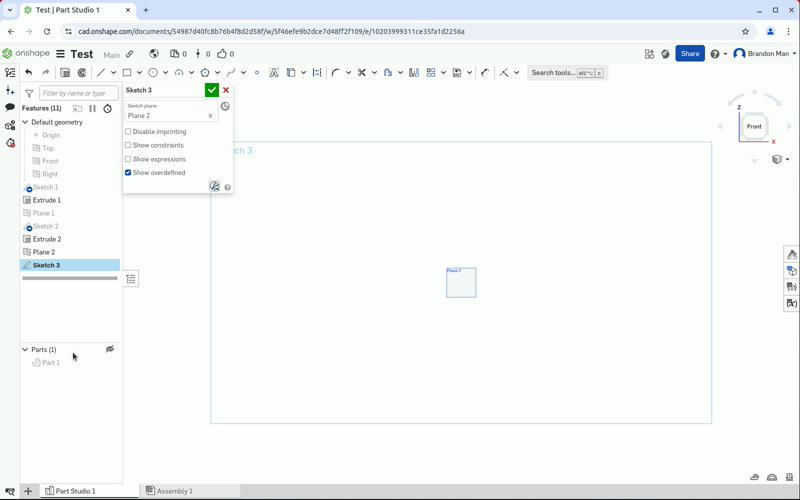
key(l)
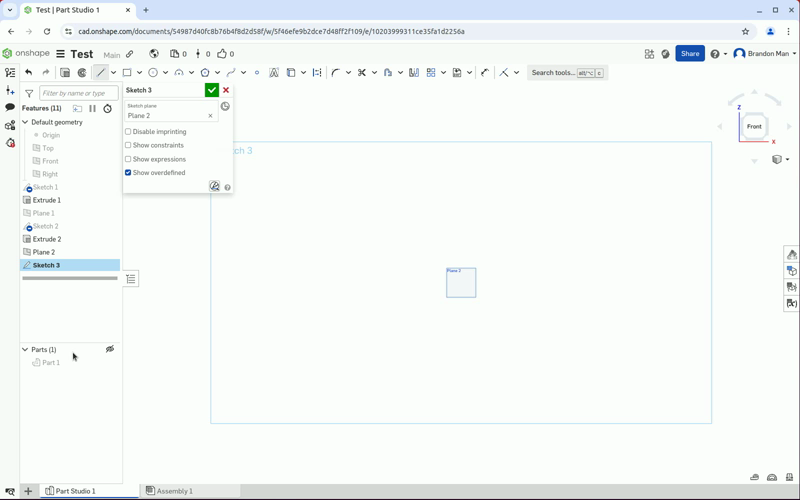
key_down(shift)
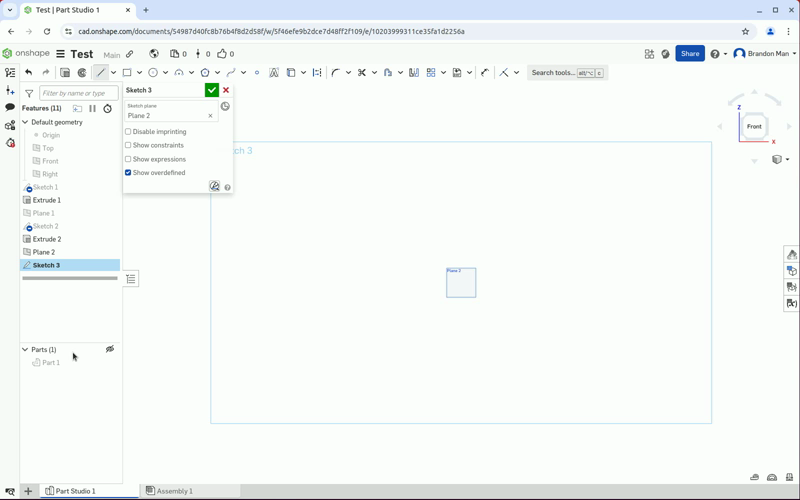
mouse_move(406, 282)
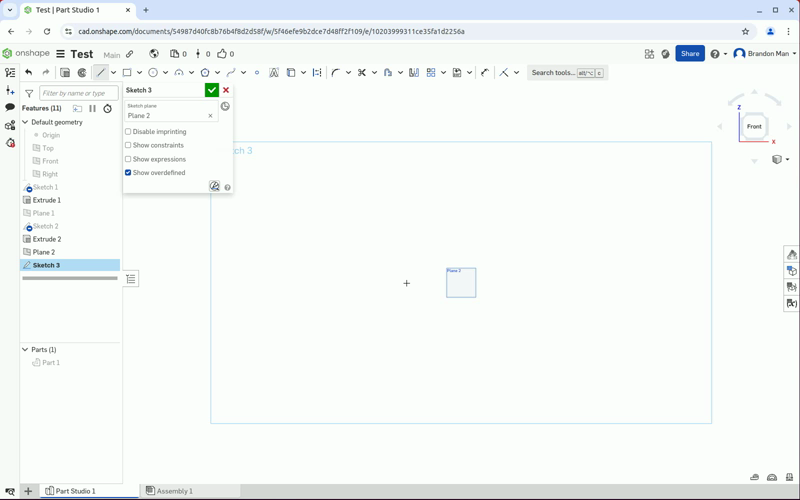
click(406, 282)
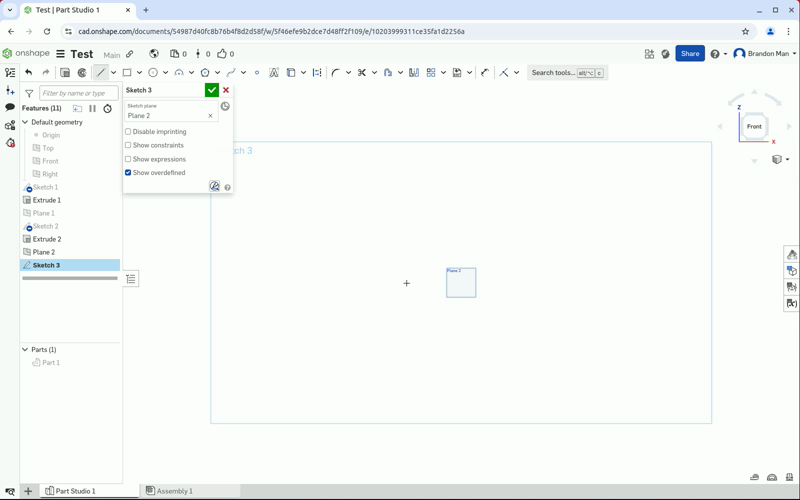
key_up(shift)
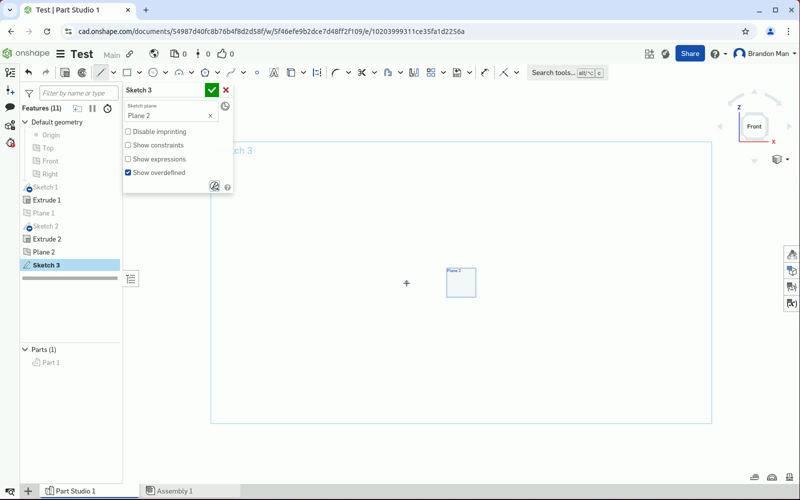
key_down(shift)
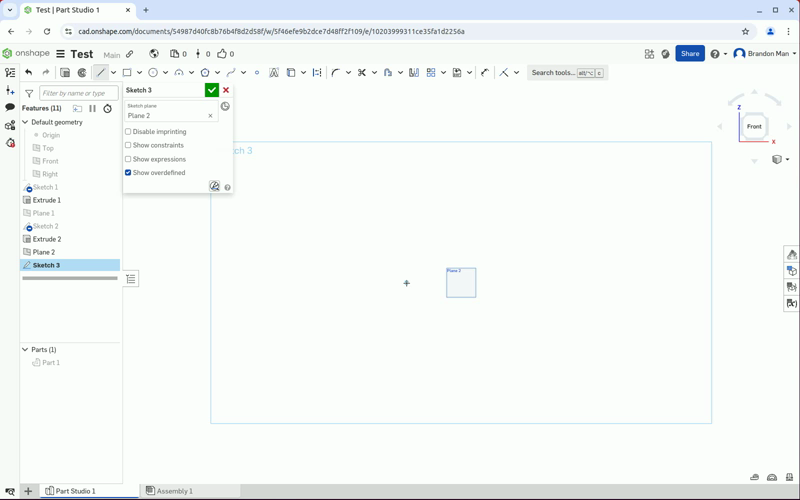
mouse_move(501, 282)
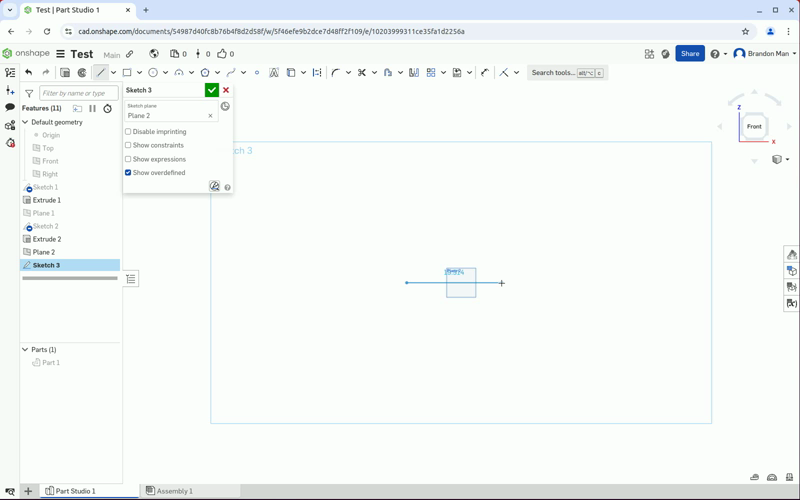
click(501, 282)
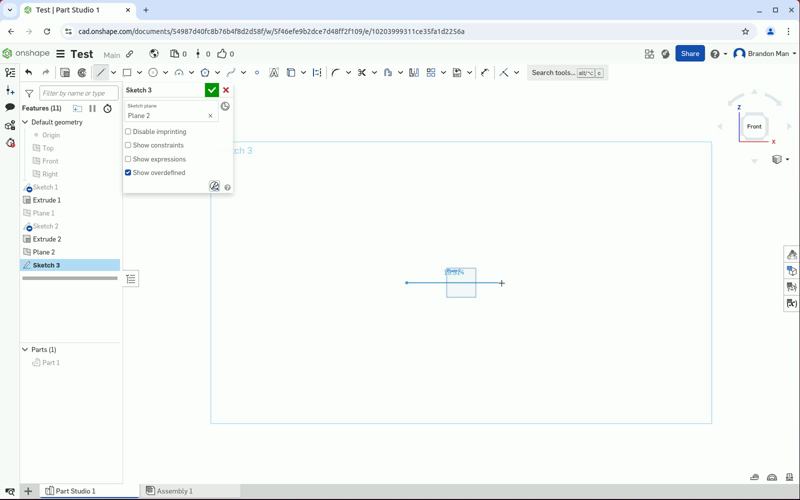
key_up(shift)
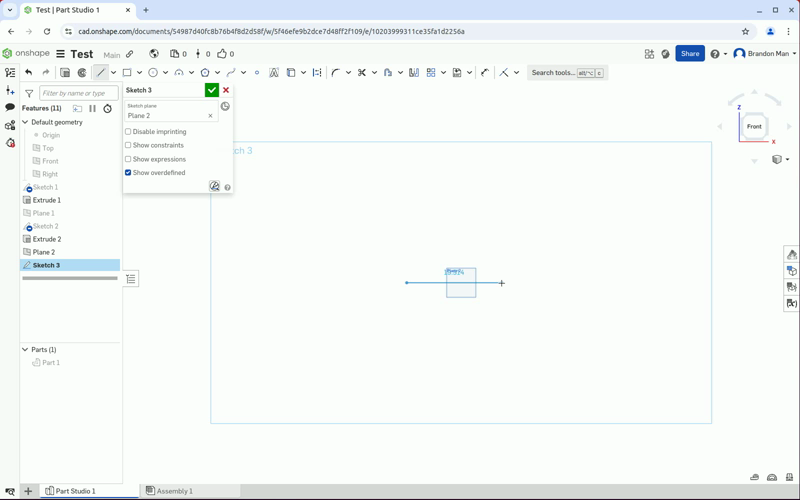
key_down(shift)
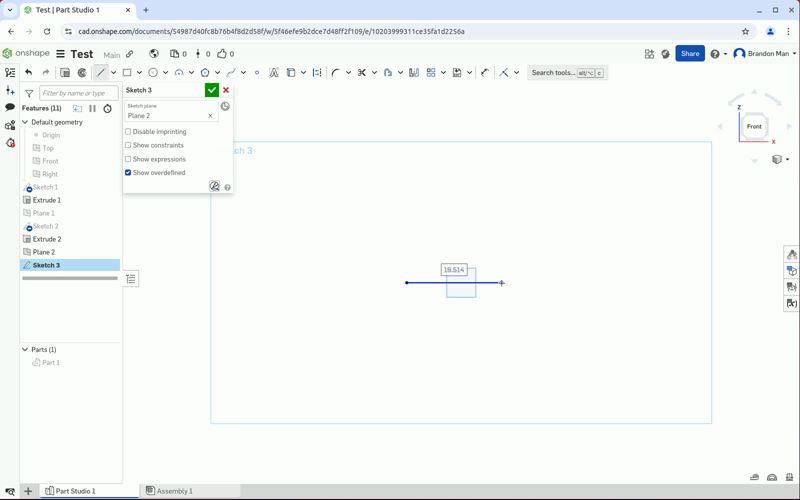
mouse_move(531, 282)
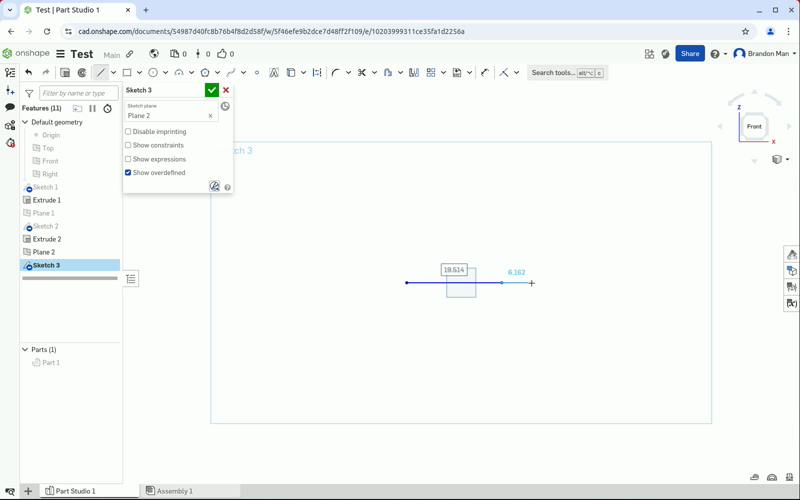
mouse_move(501, 237)
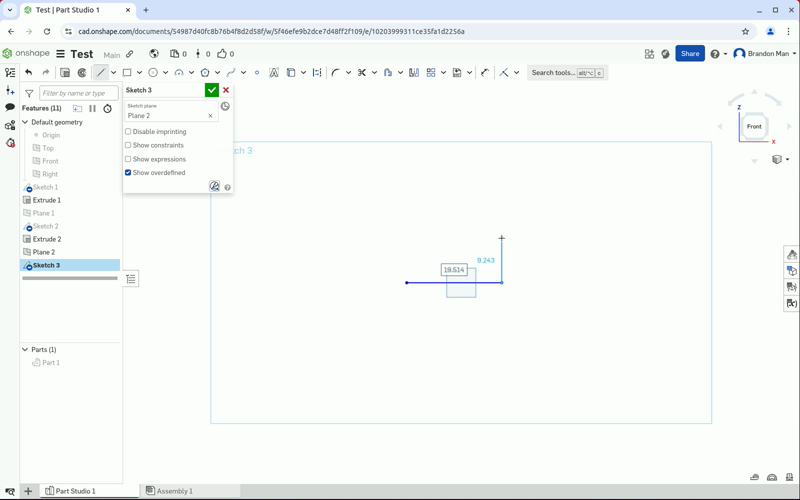
click(501, 237)
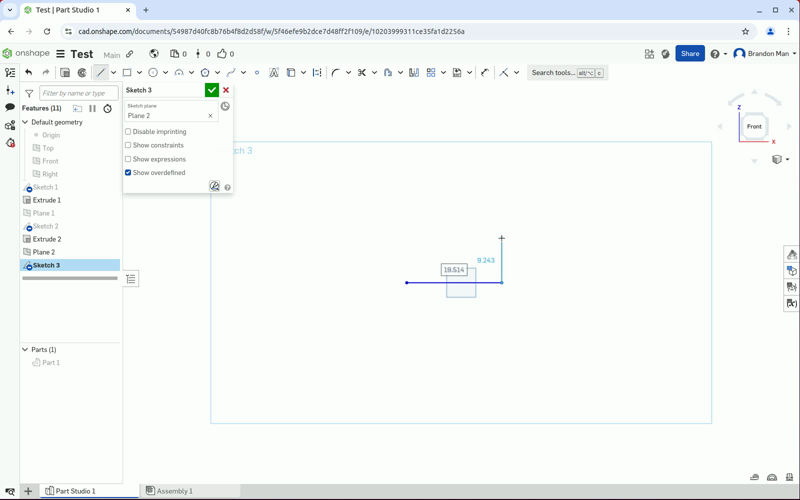
key_up(shift)
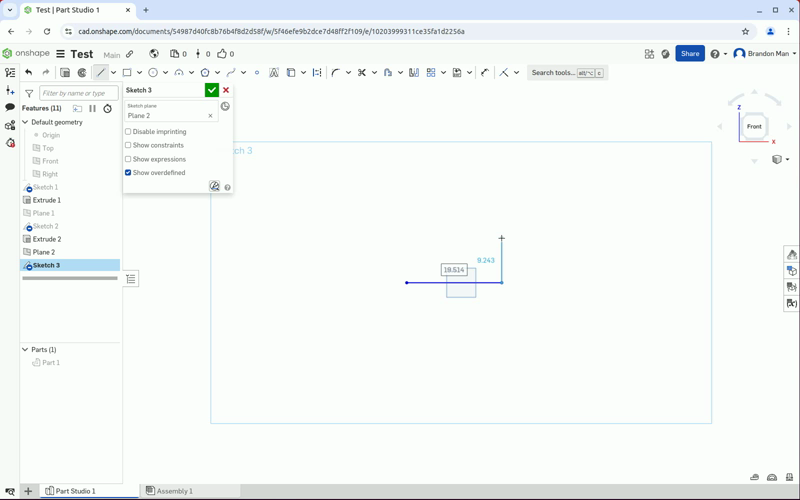
key_down(shift)
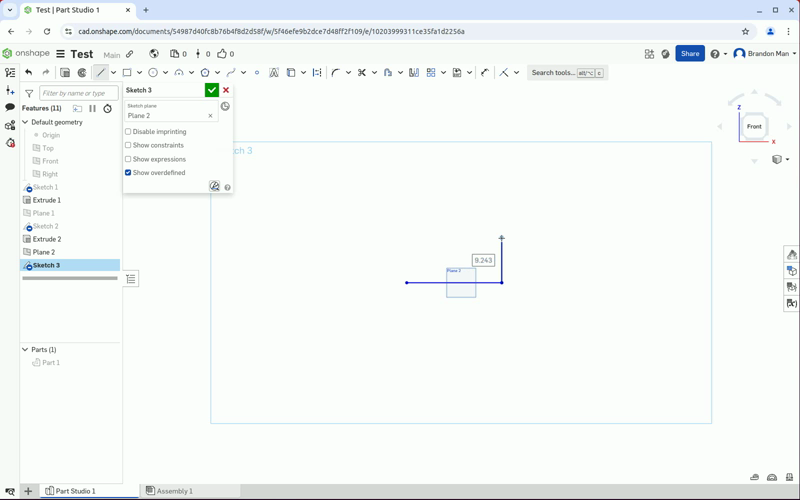
mouse_move(406, 237)
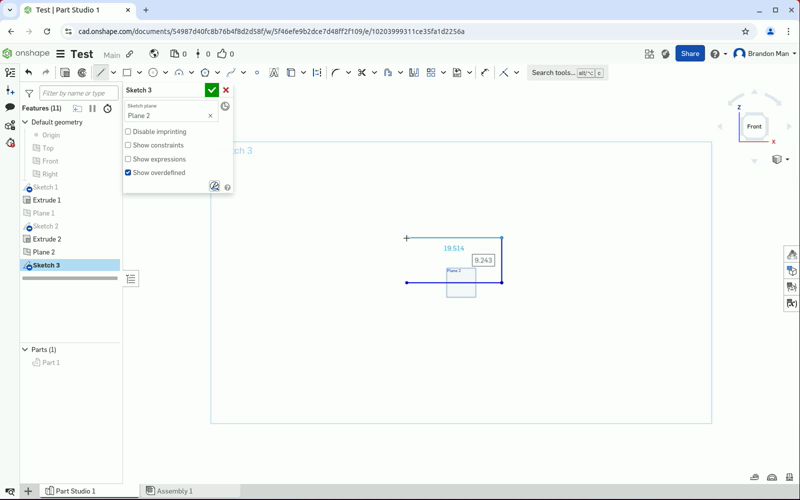
click(406, 237)
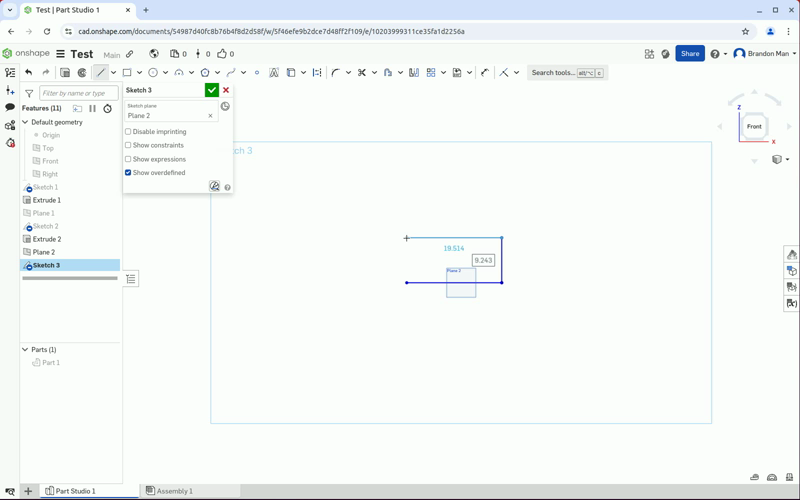
key_up(shift)
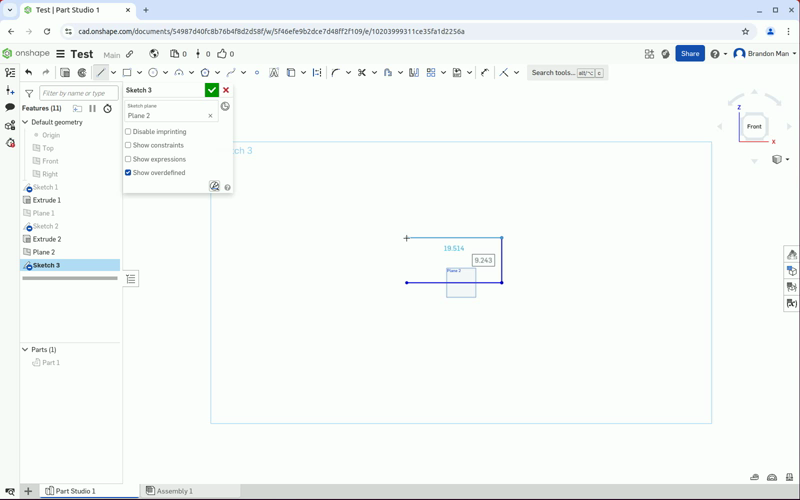
mouse_move(436, 237)
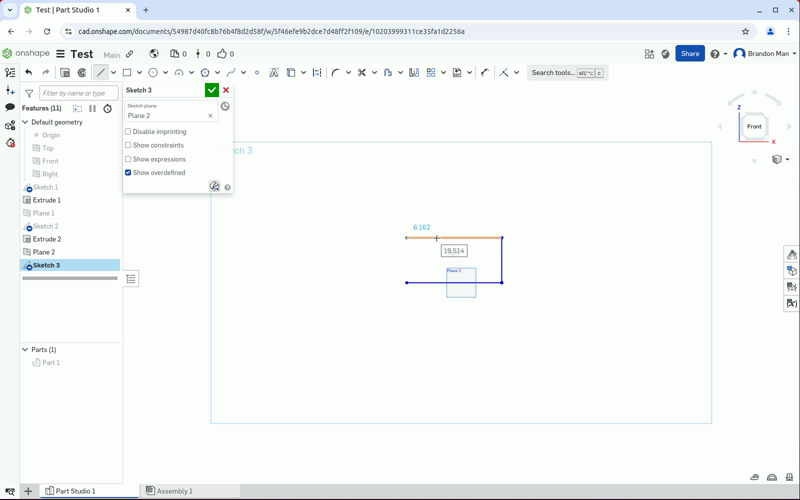
key_down(shift)
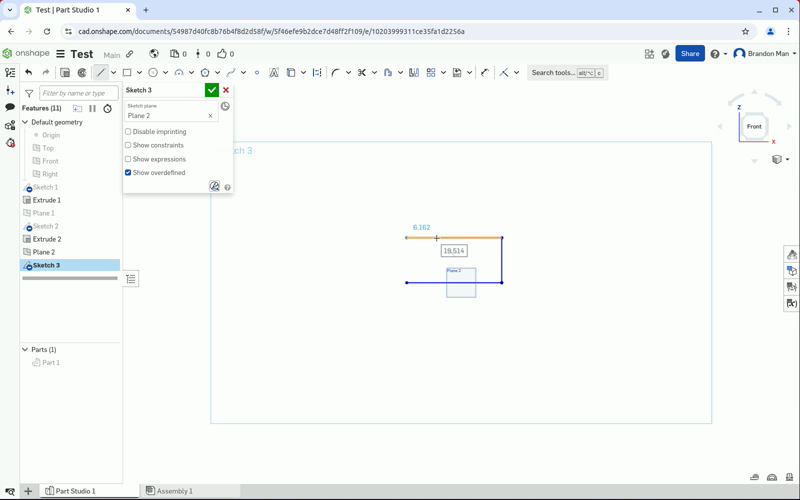
mouse_move(406, 282)
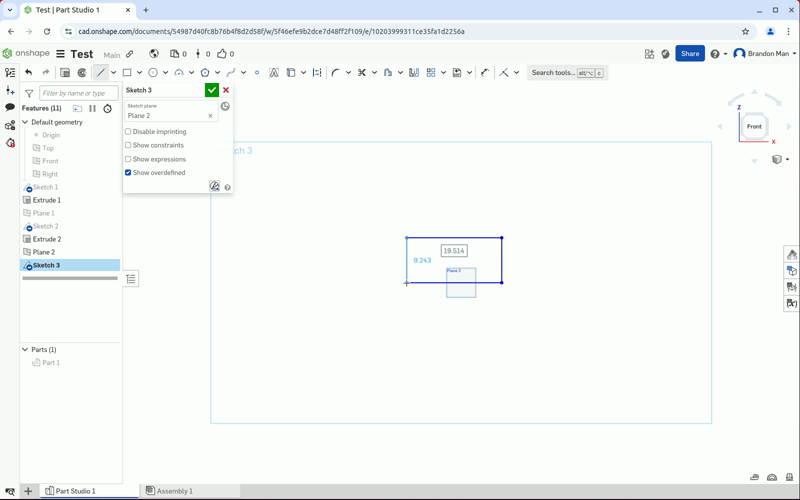
key_up(shift)
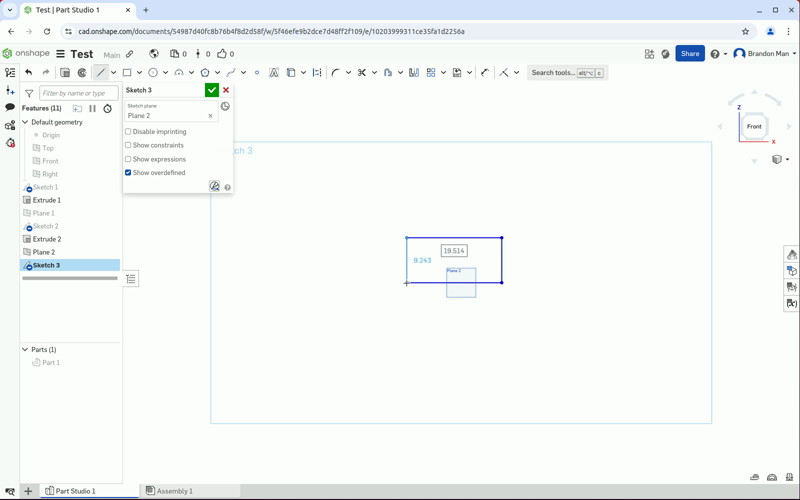
click(406, 282)
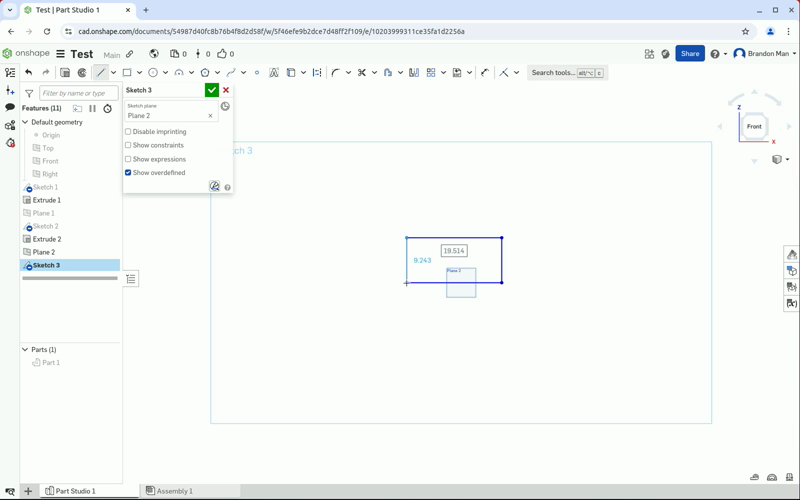
key(esc)
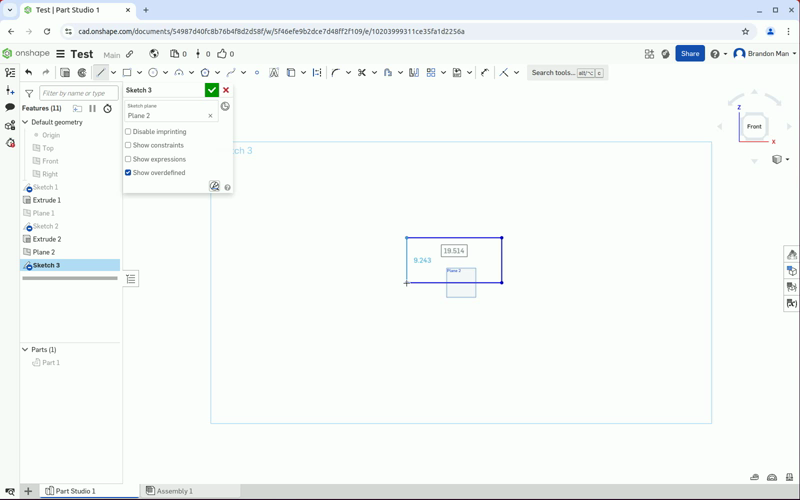
mouse_move(411, 241)
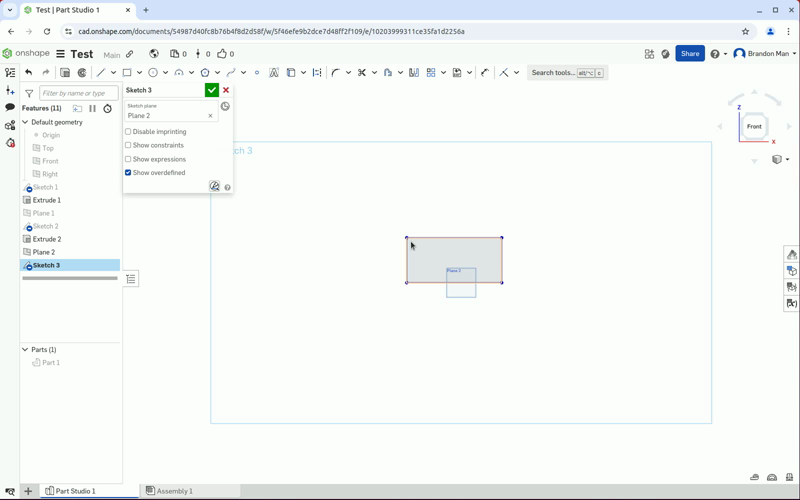
click(411, 241)
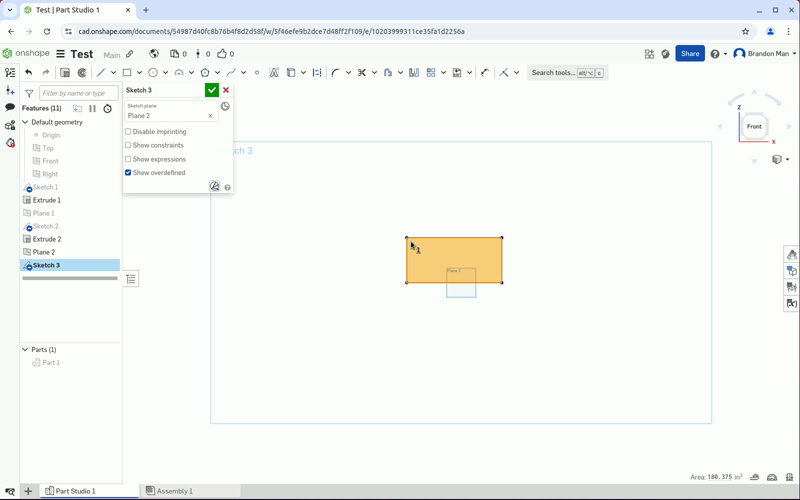
mouse_move(73, 352)
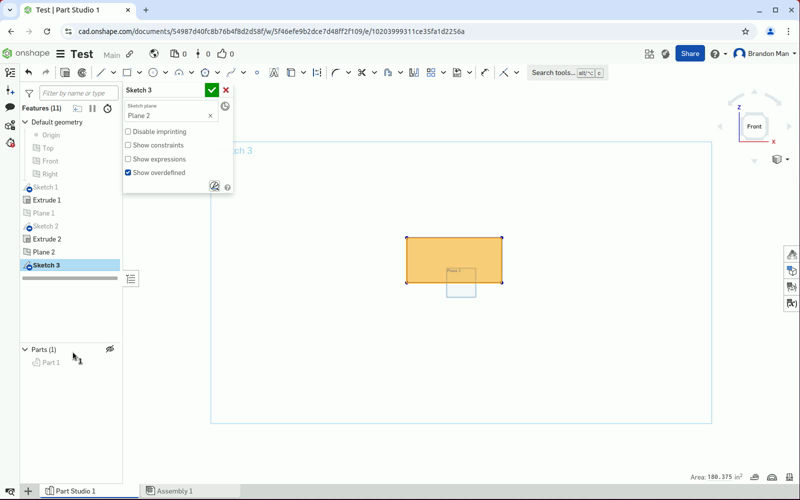
key(shift+y)
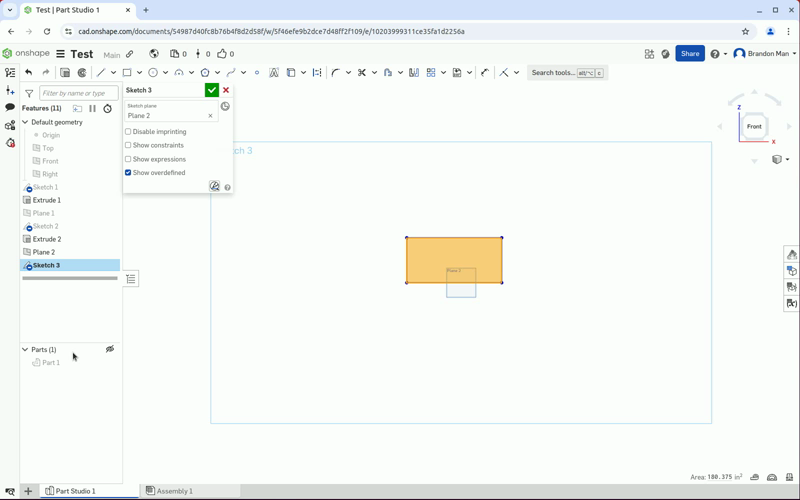
key(shift+e)
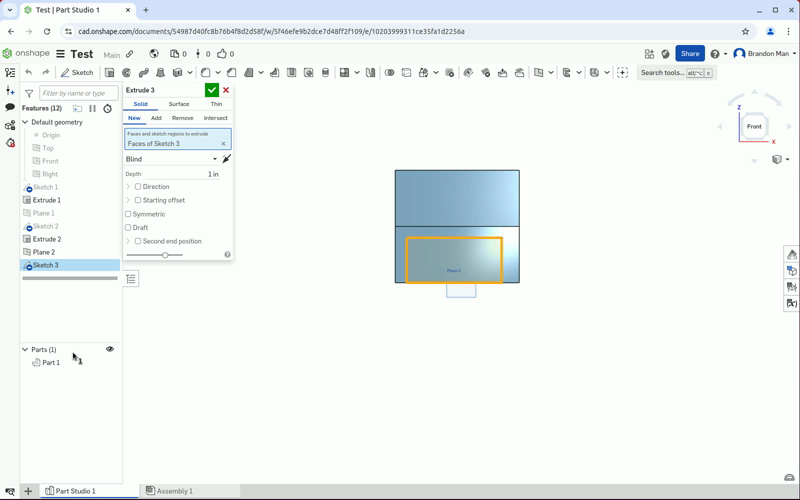
mouse_move(143, 106)
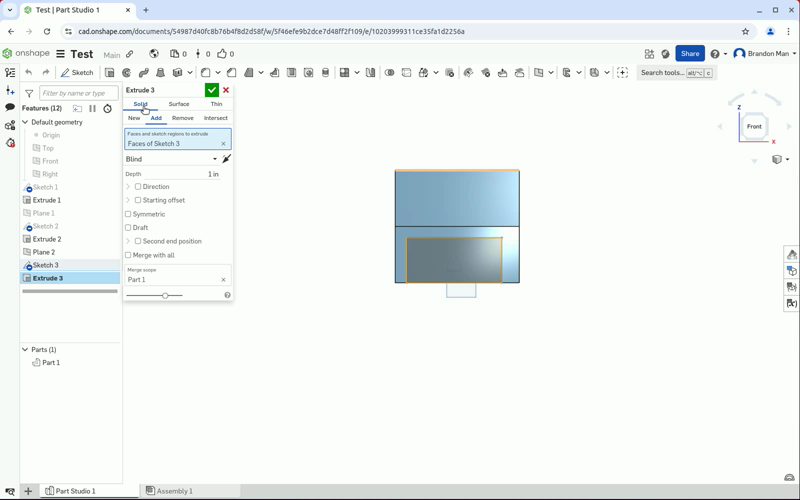
click(143, 106)
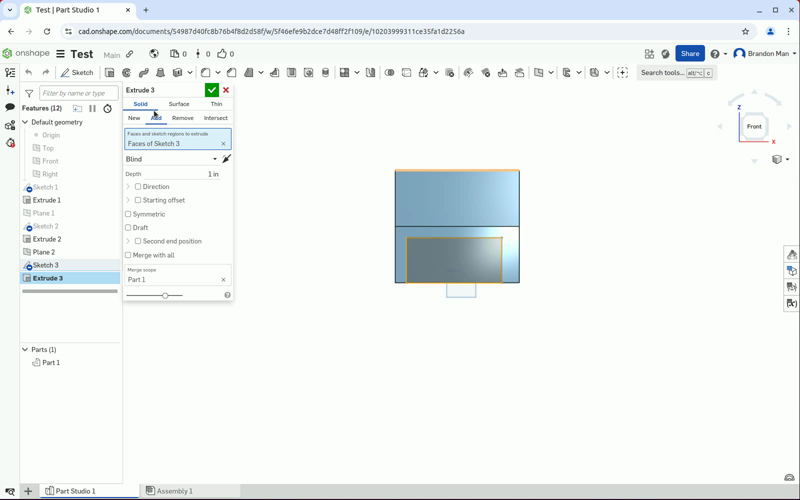
mouse_move(186, 120)
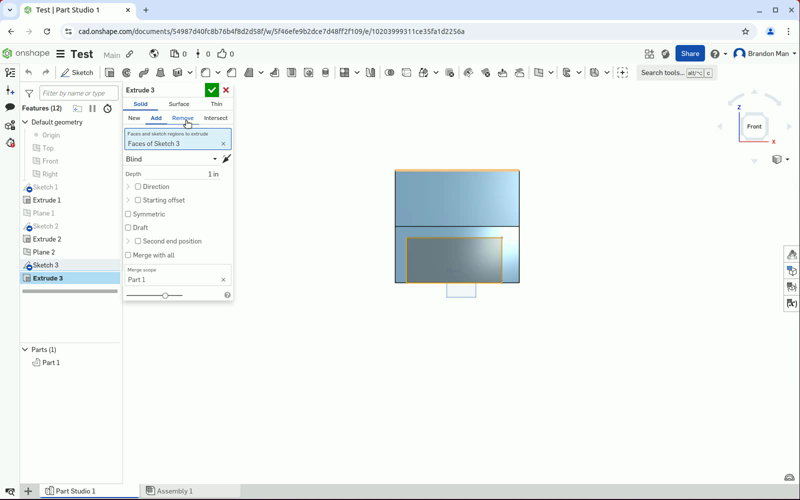
click(186, 120)
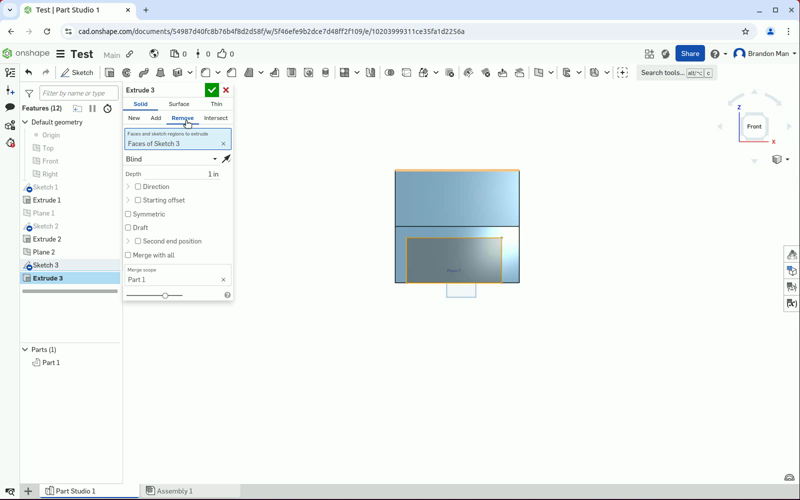
key(tab, 4)
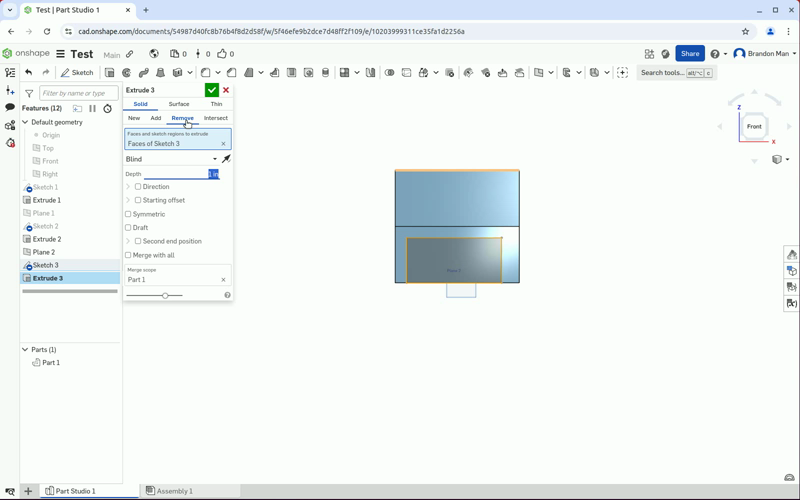
text(28.885)
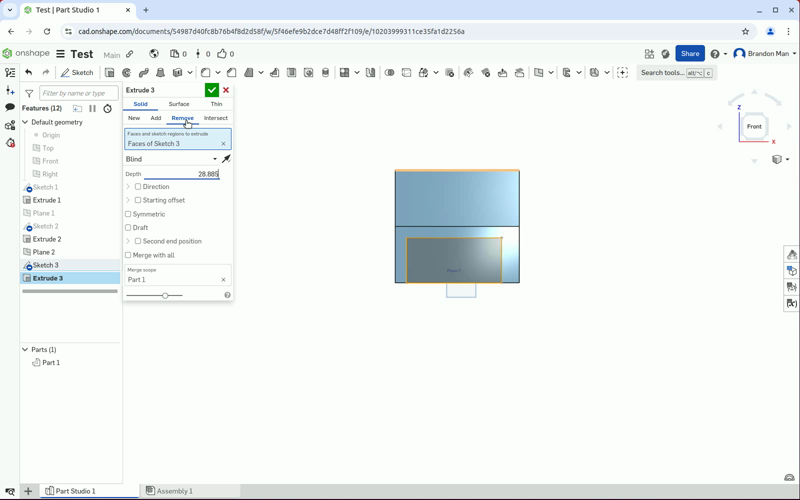
key(tab, 6)
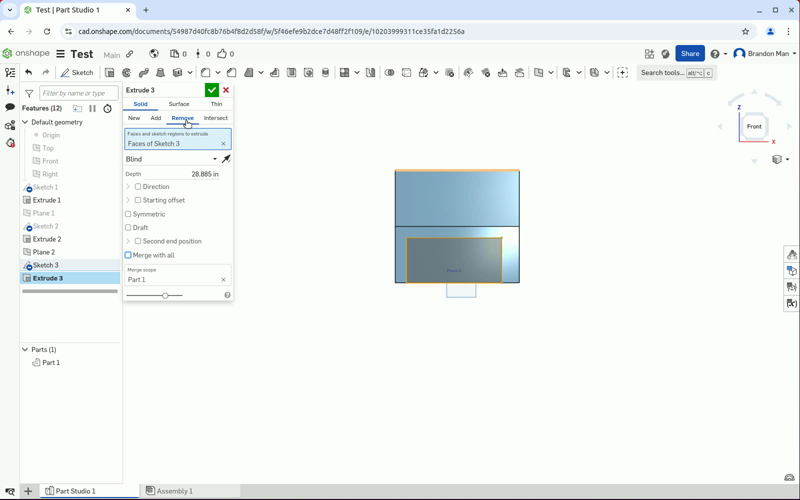
key(space)
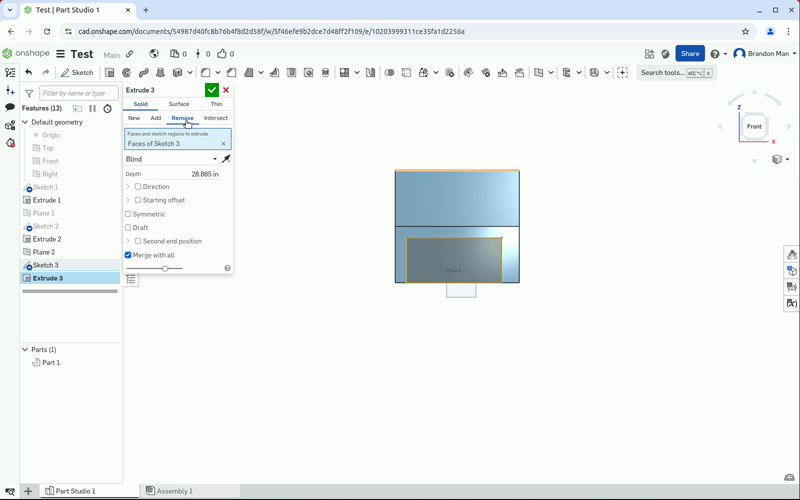
key(enter)
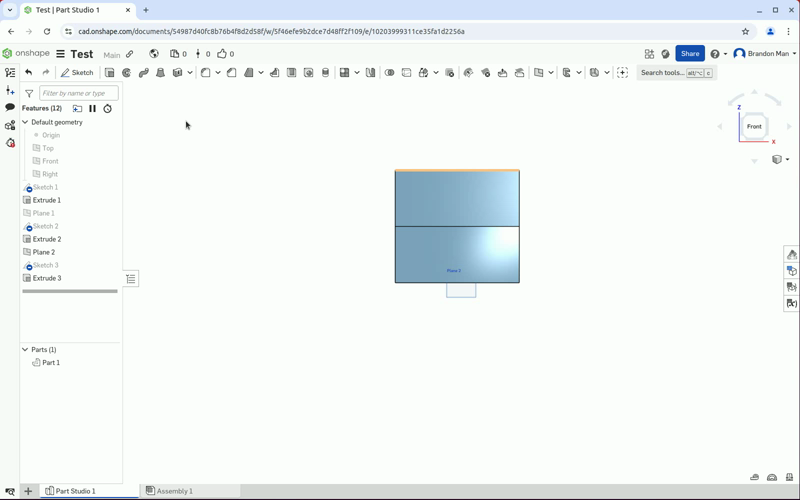
key(shift+h)
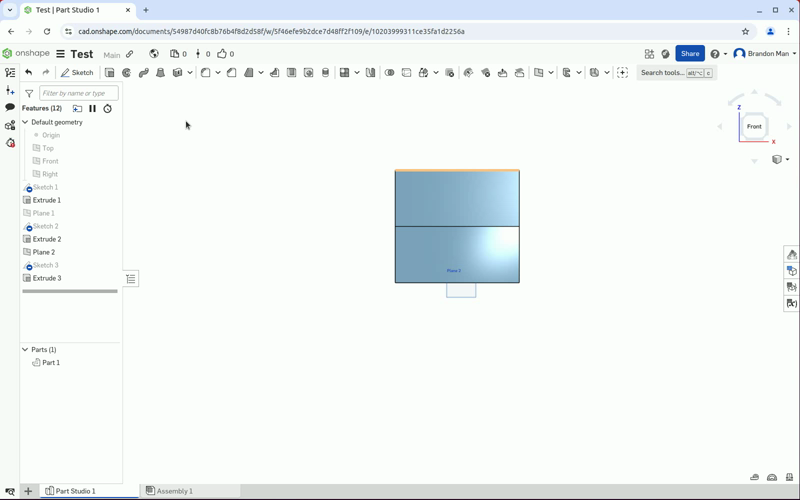
key(shift+h)
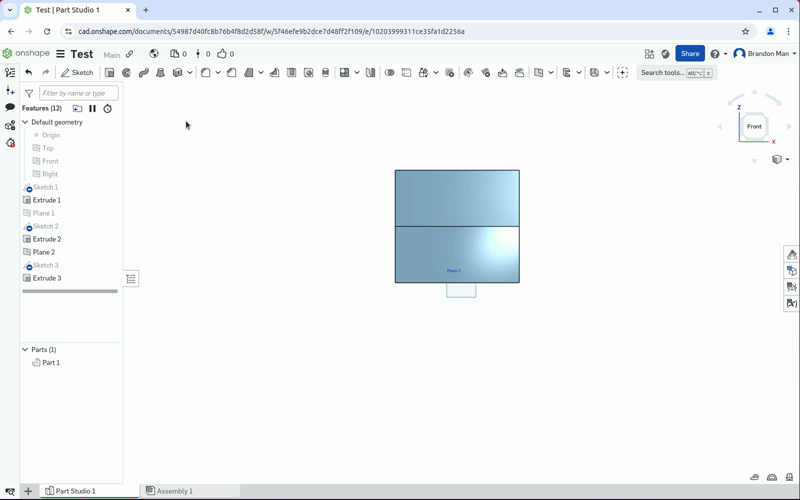
mouse_move(73, 189)
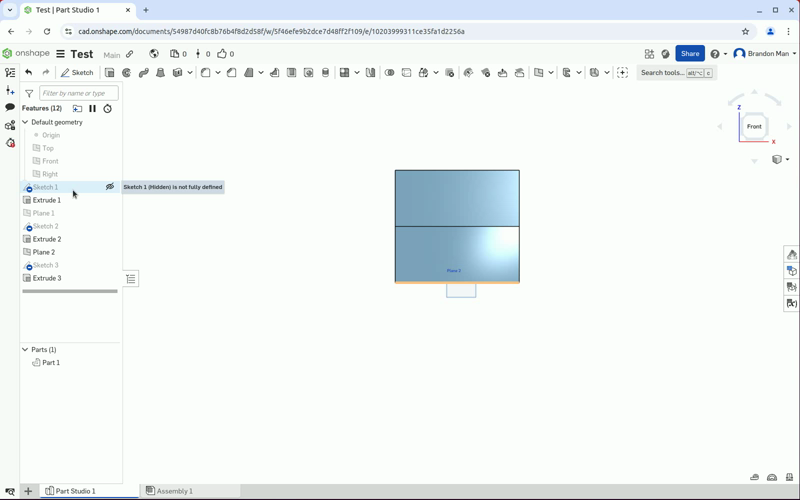
click(73, 189)
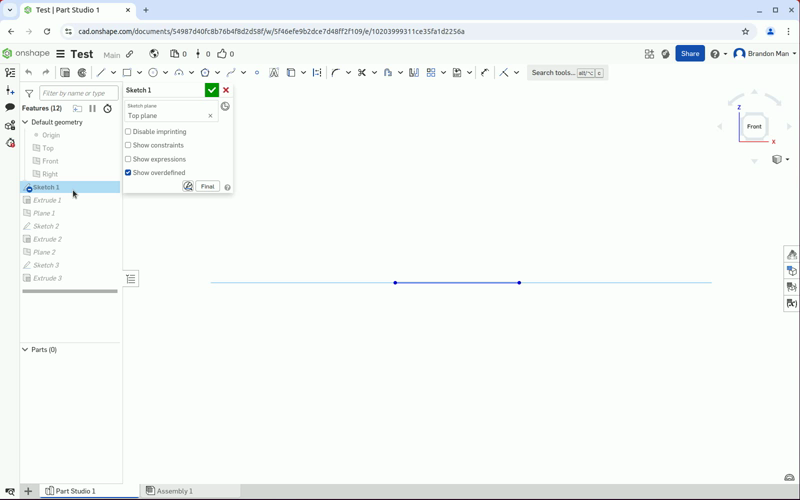
mouse_move(229, 92)
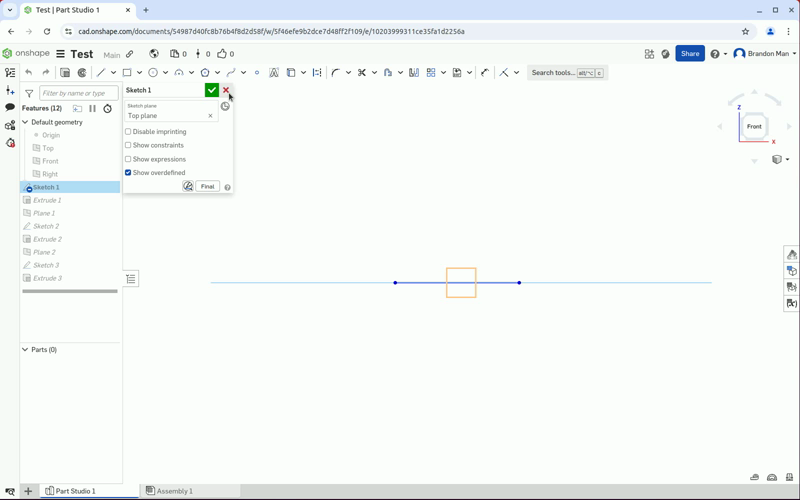
click(229, 92)
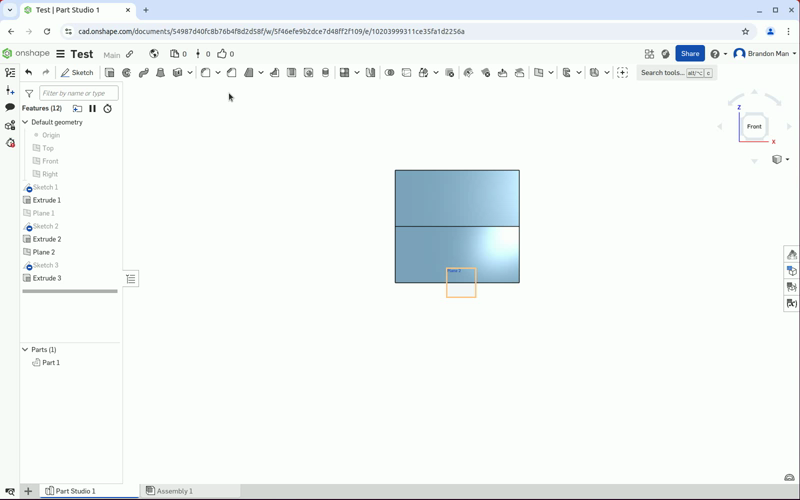
mouse_move(73, 352)
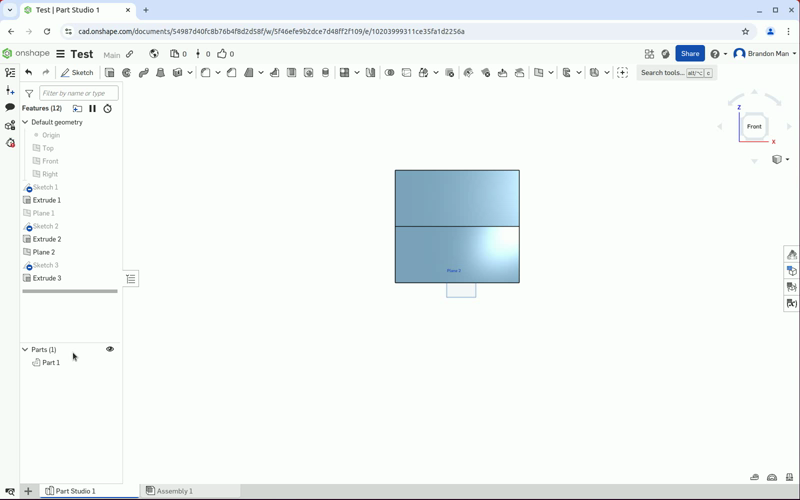
key(y)
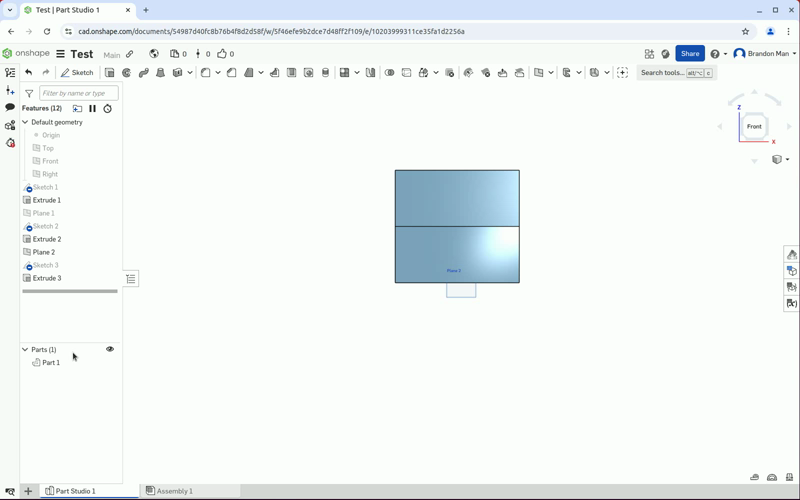
key(shift+p)
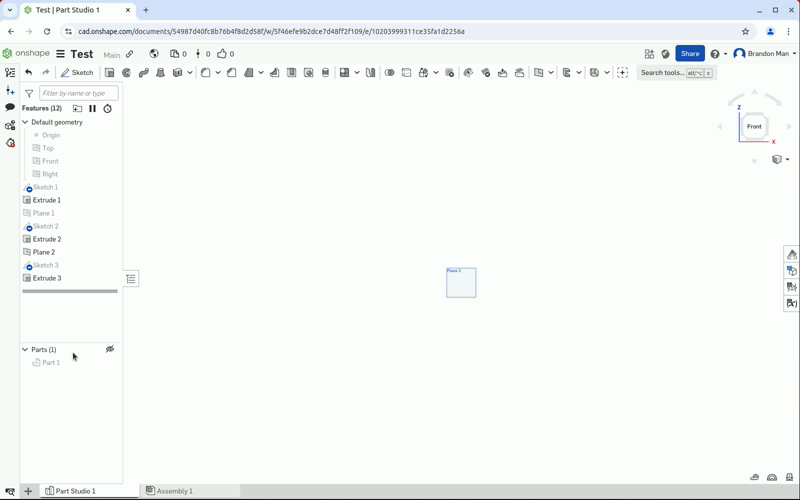
key(space)
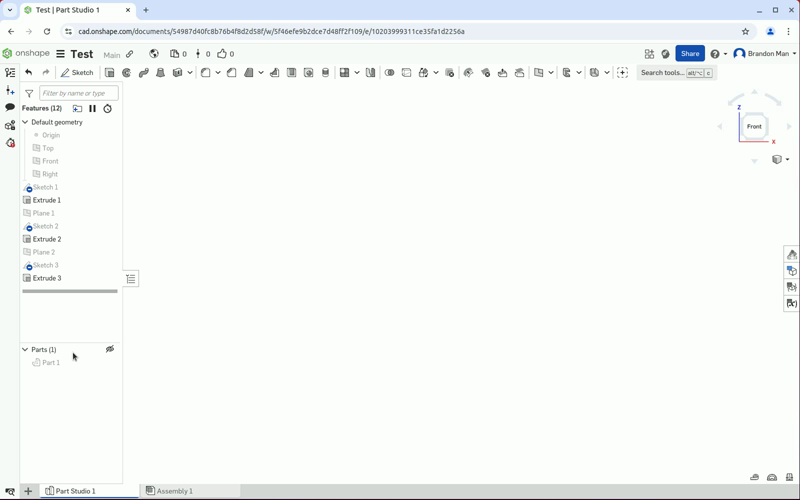
key_down(shift)
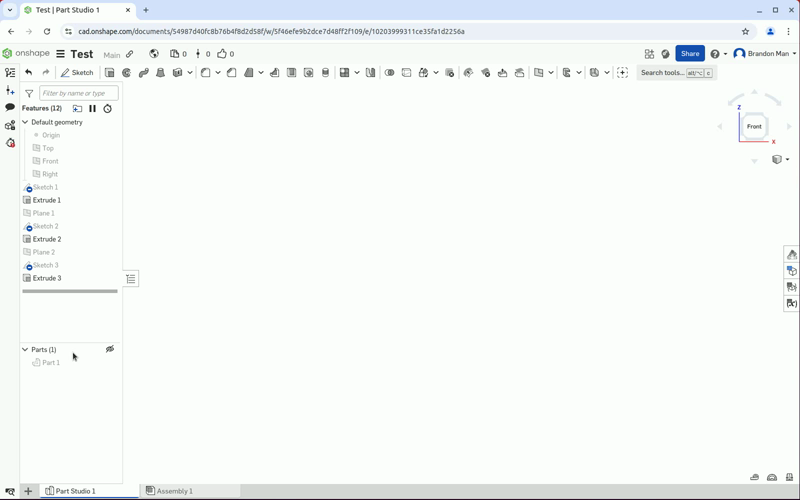
key(left)
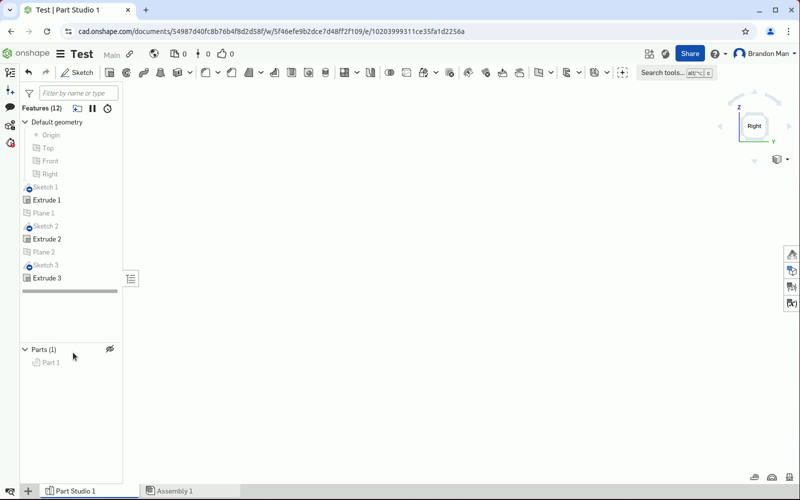
key_up(shift)
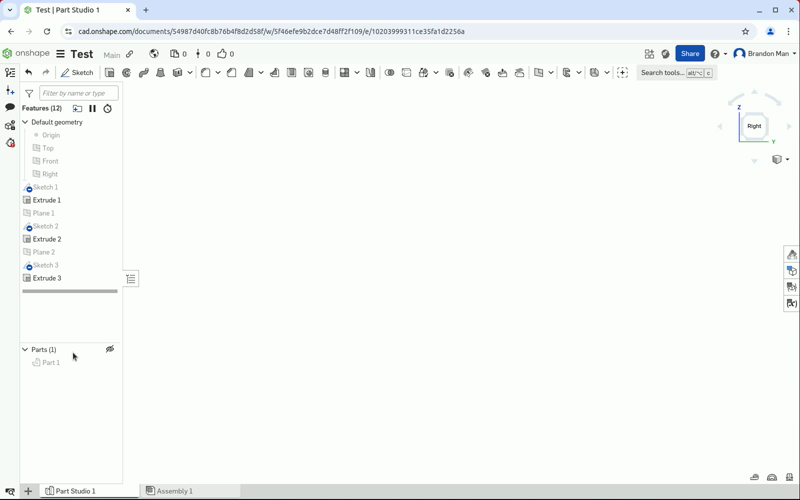
mouse_move(73, 352)
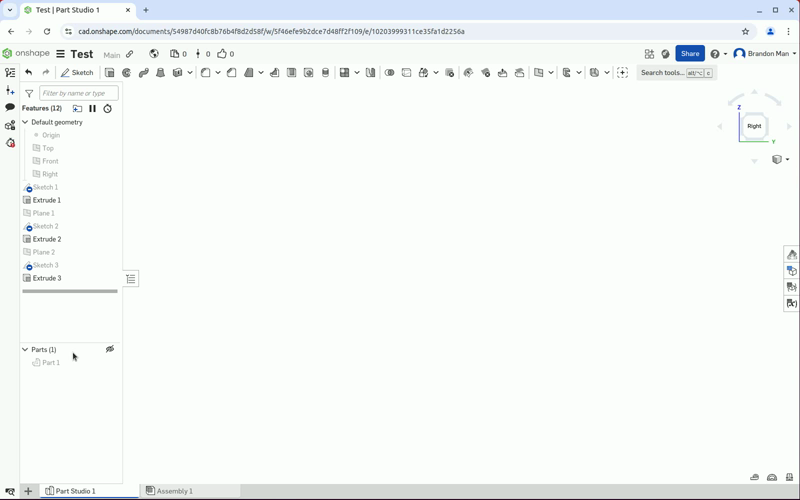
key(shift+y)
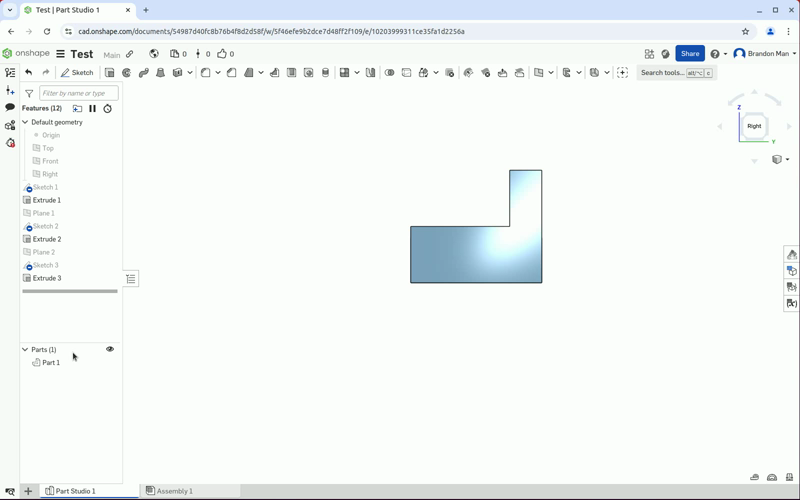
mouse_move(541, 75)
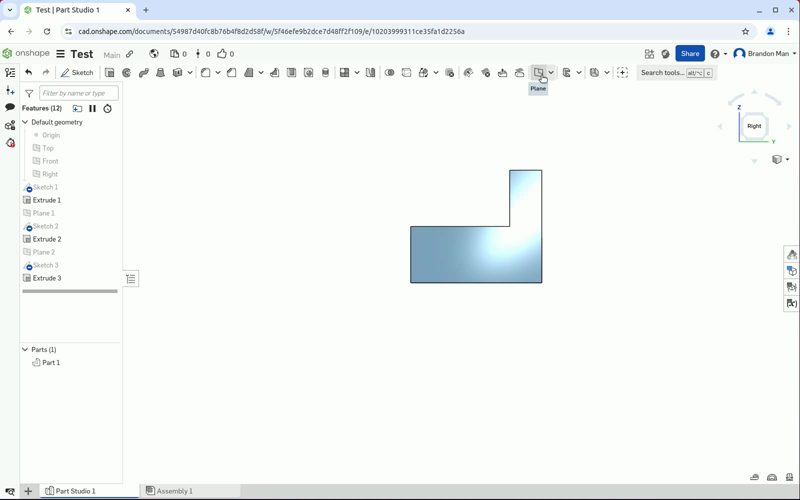
click(541, 75)
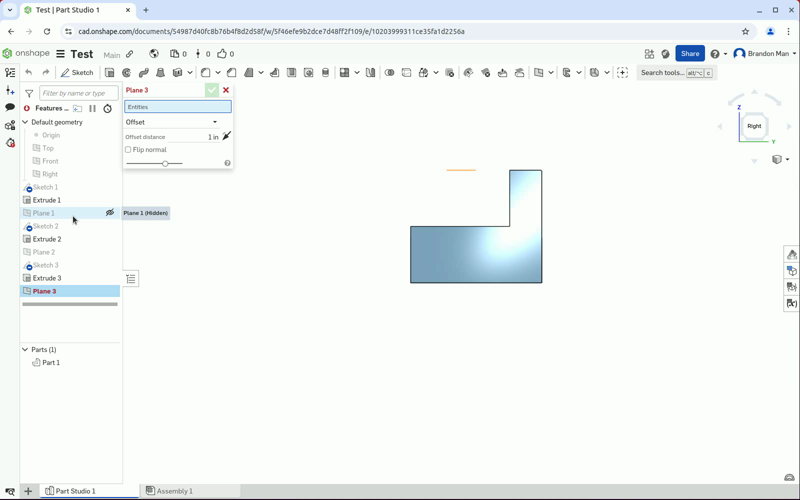
scroll(3)
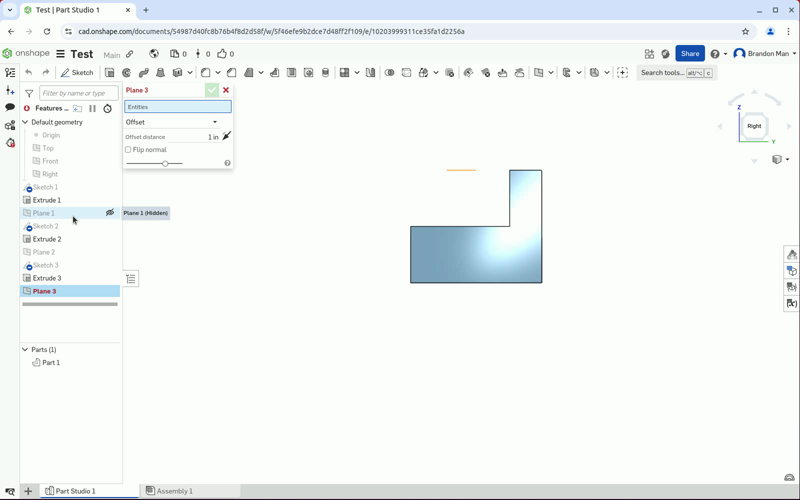
mouse_move(73, 176)
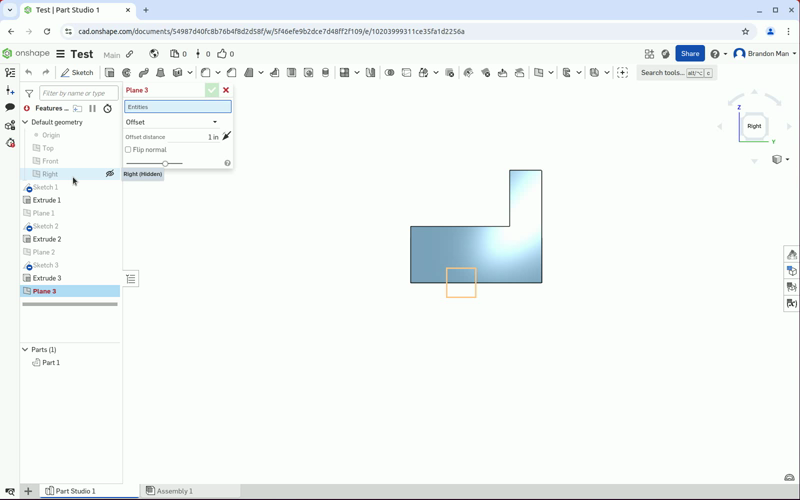
click(73, 176)
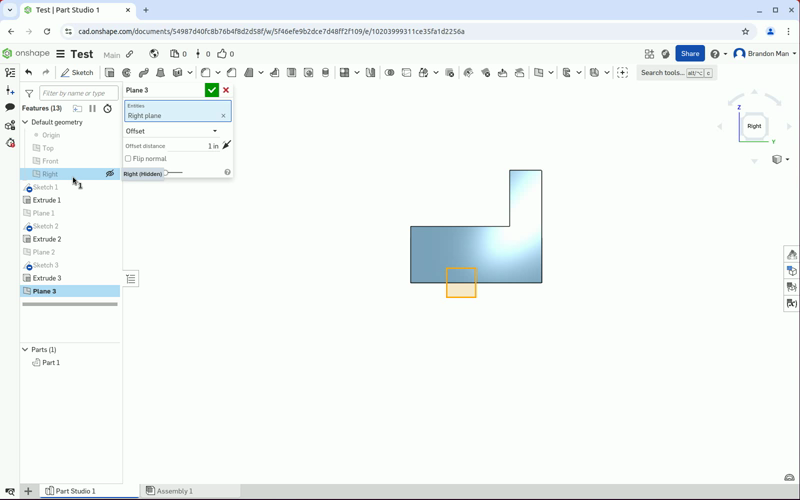
key(tab, 2)
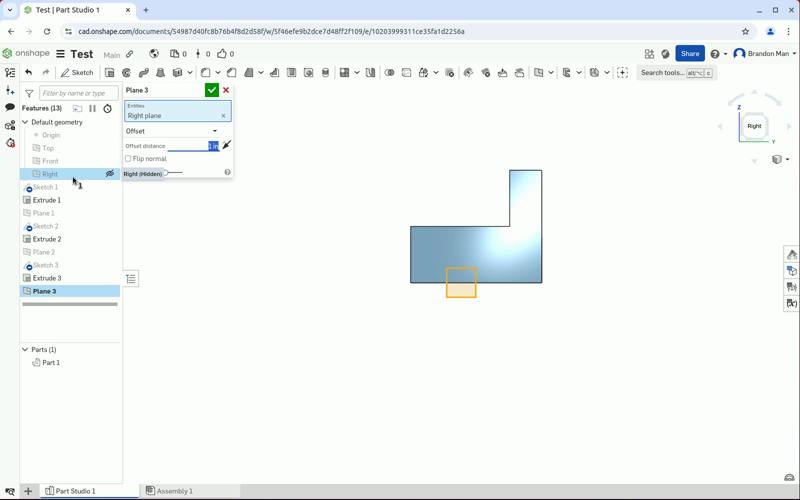
text(12.047)
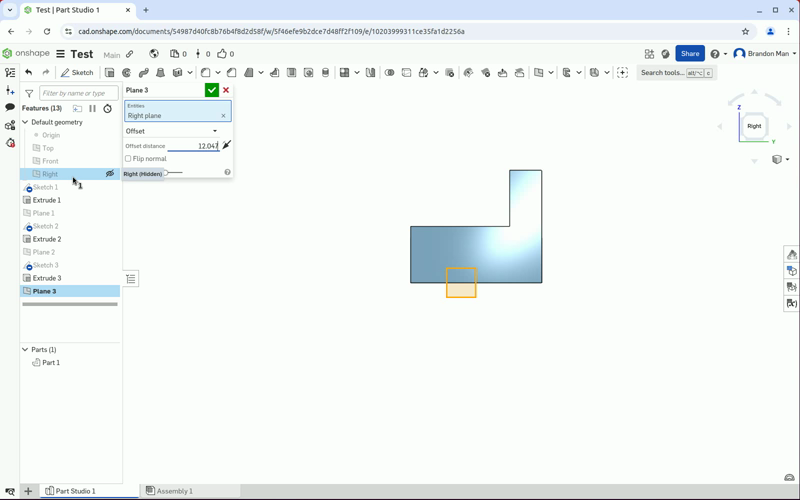
key(enter, 2)
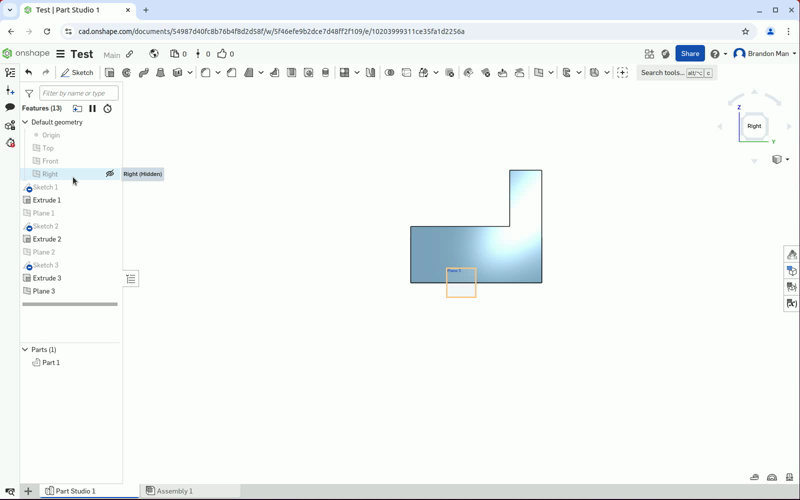
key(shift+s)
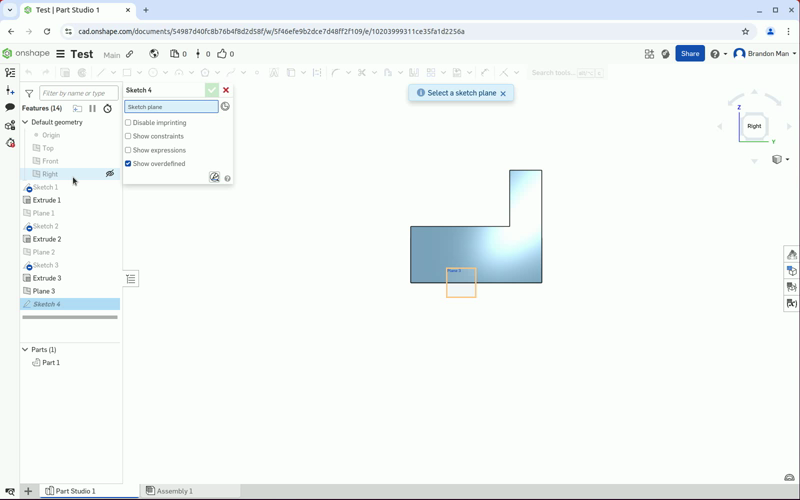
mouse_move(73, 293)
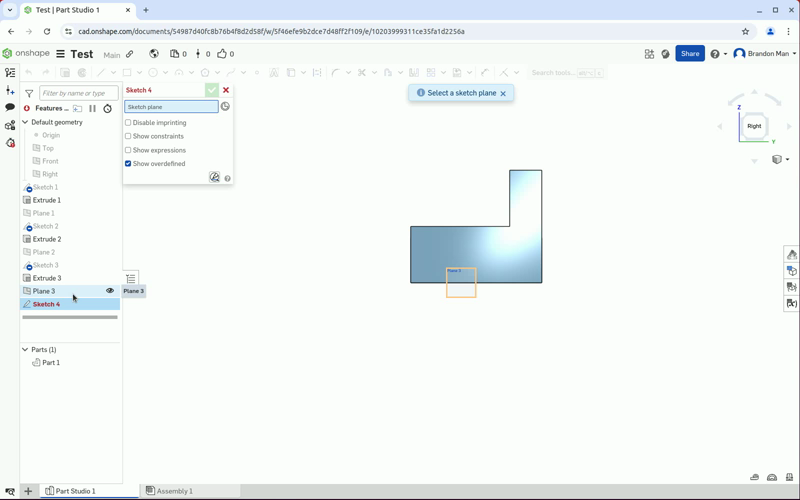
click(73, 293)
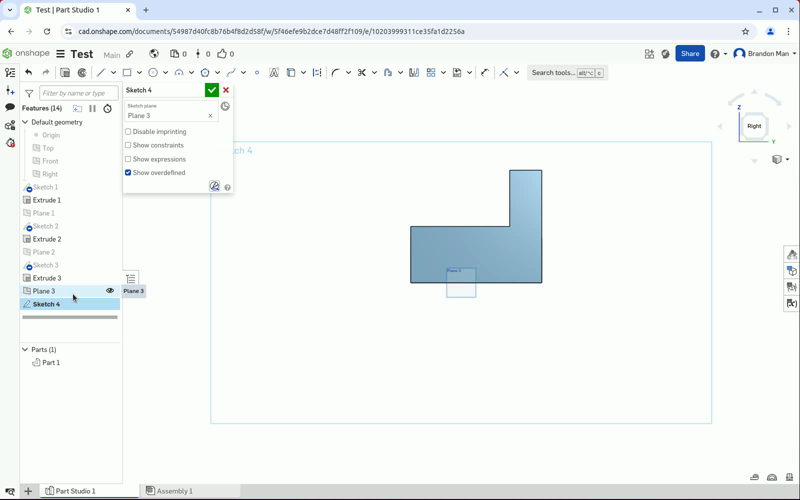
mouse_move(73, 352)
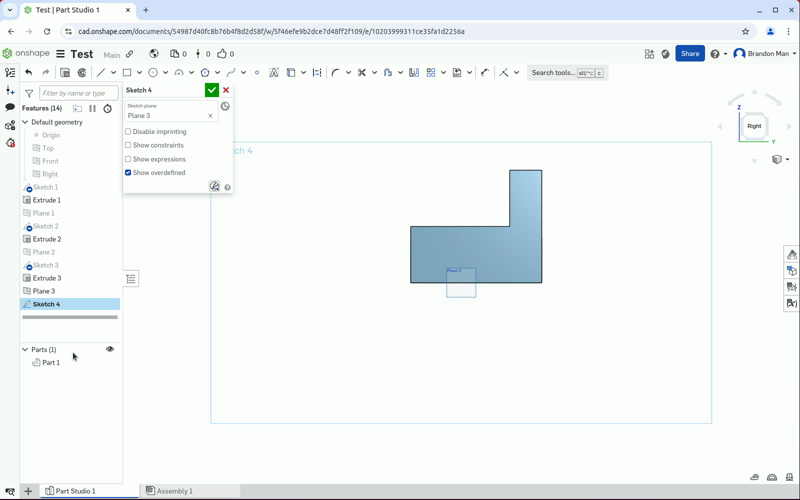
key(y)
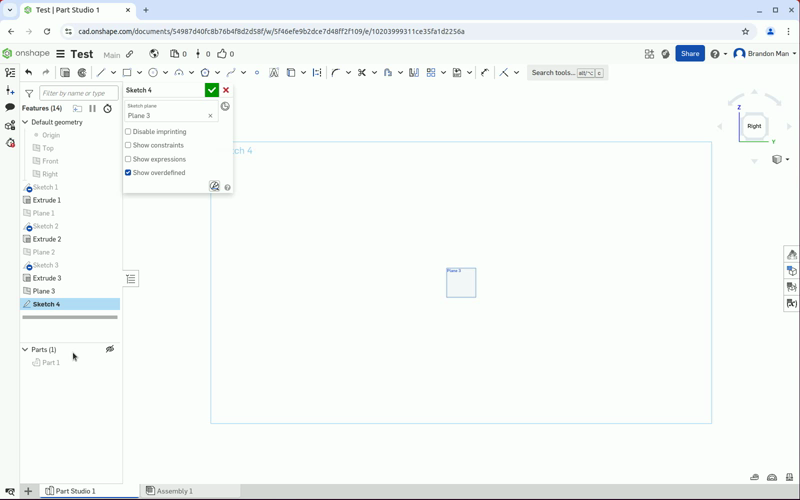
key(l)
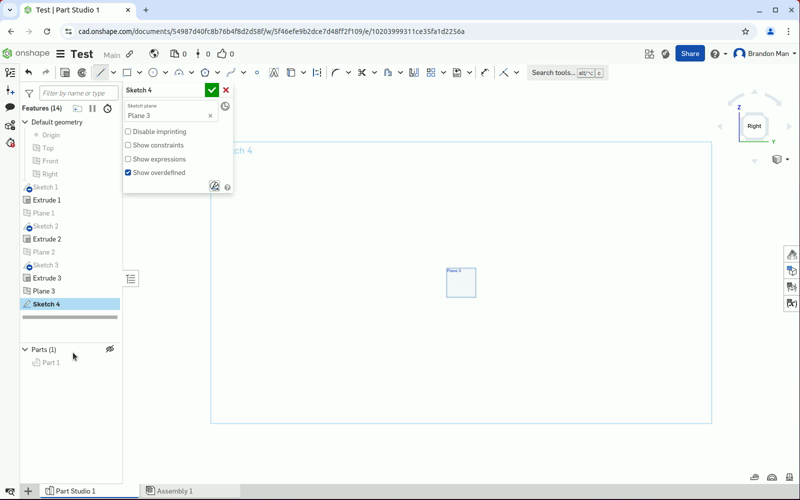
key_down(shift)
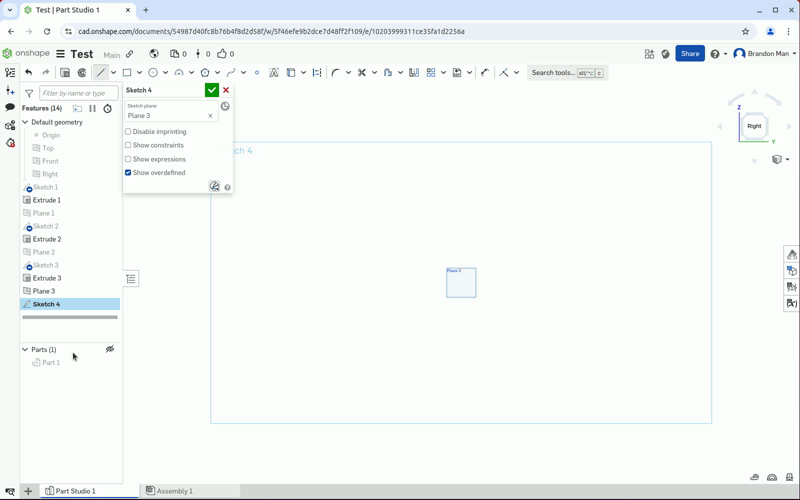
mouse_move(432, 282)
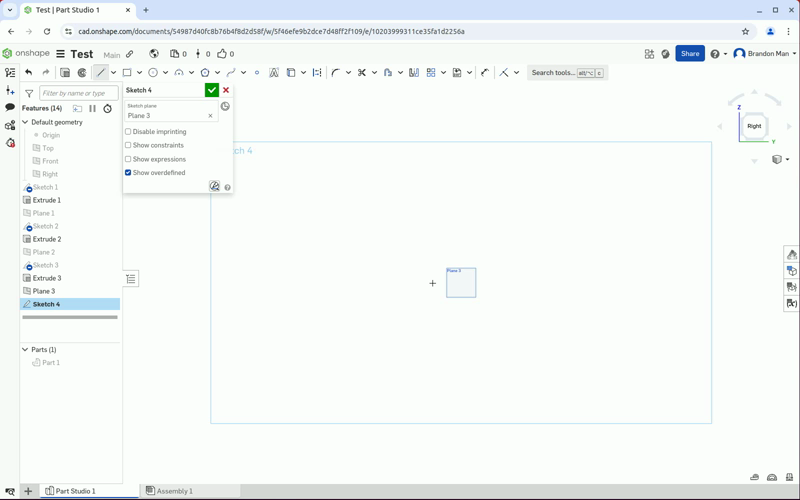
click(432, 282)
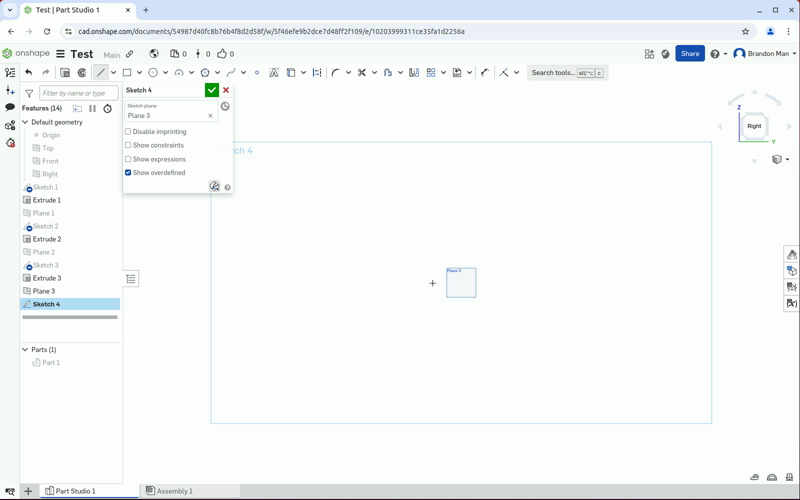
key_up(shift)
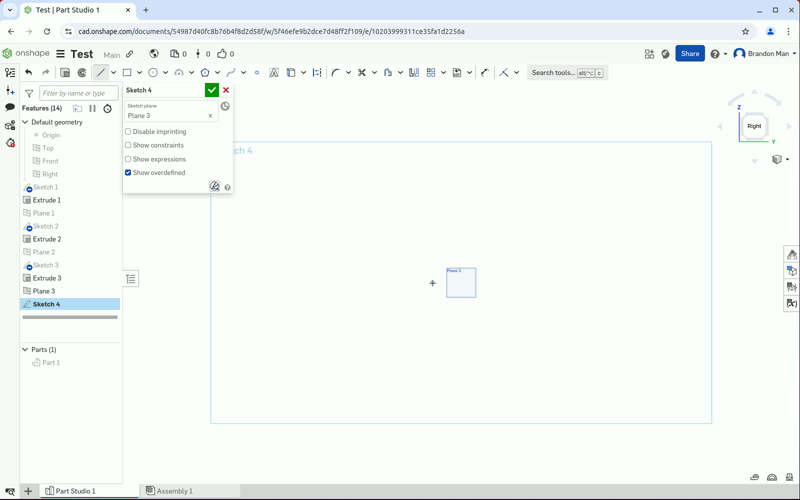
key_down(shift)
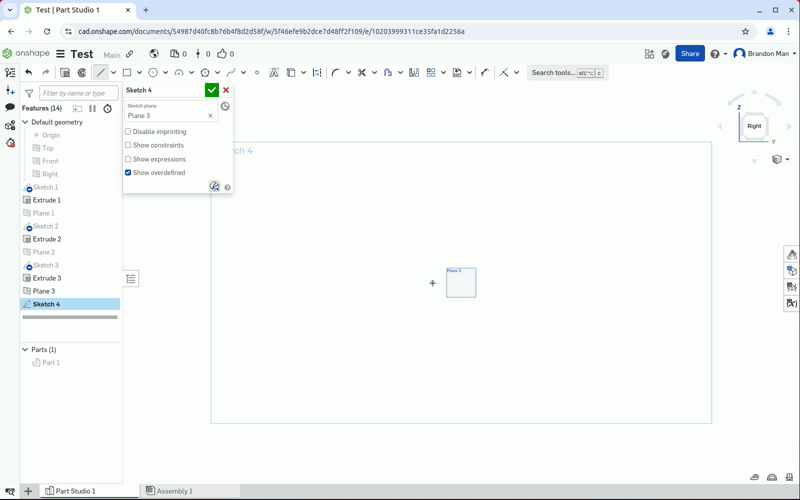
mouse_move(513, 282)
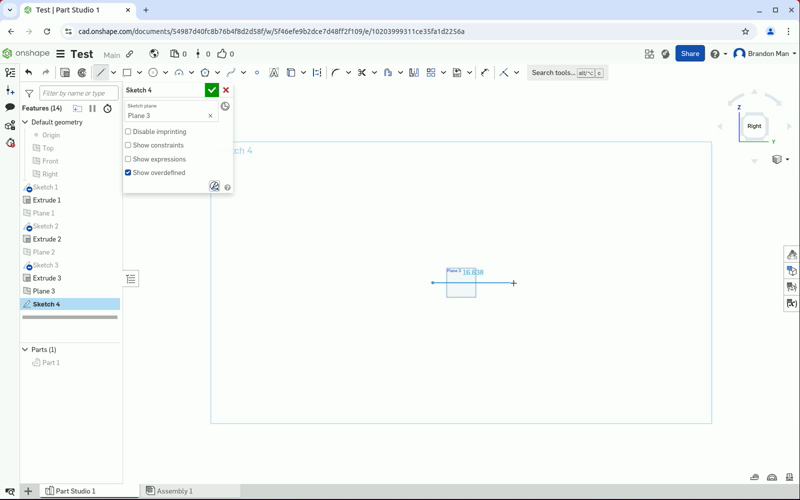
click(513, 282)
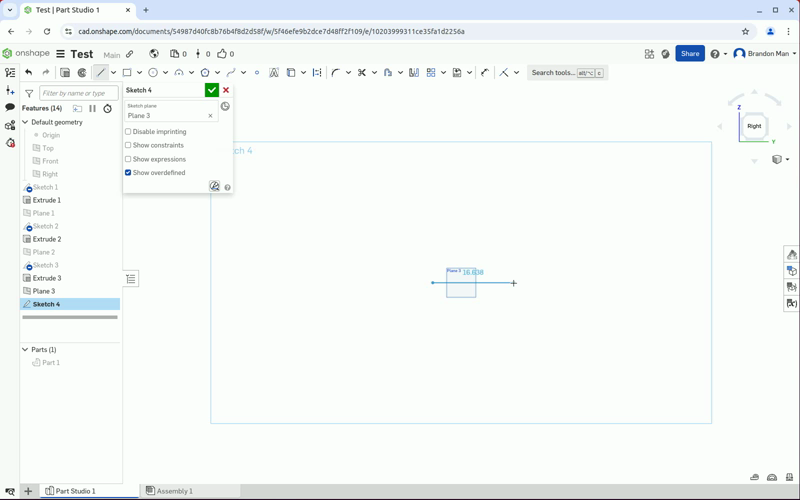
key_up(shift)
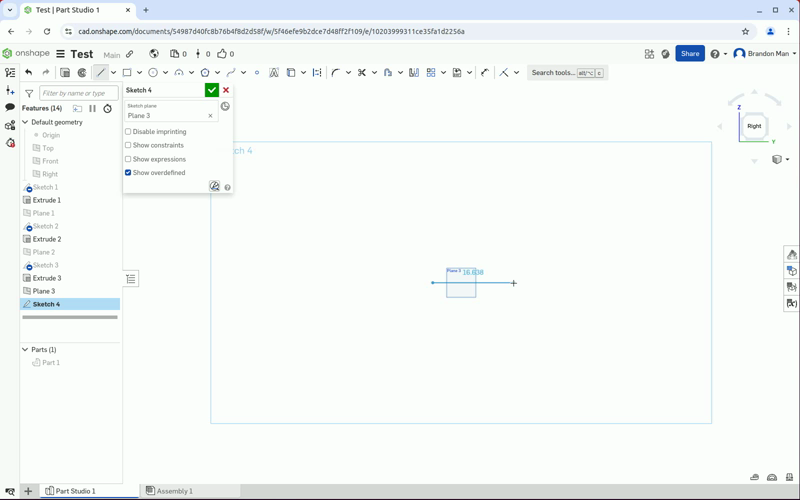
key_down(shift)
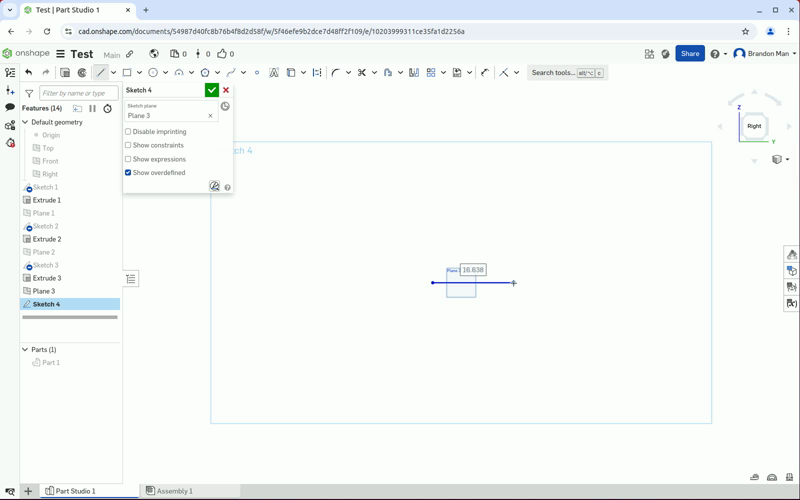
mouse_move(543, 282)
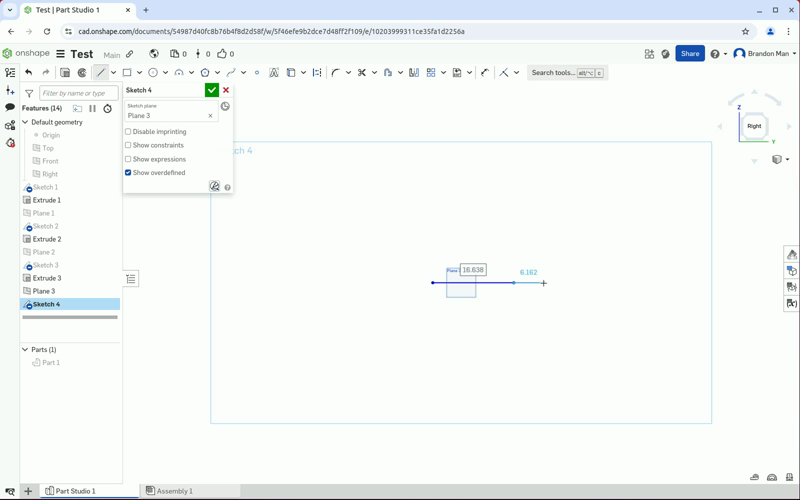
mouse_move(513, 243)
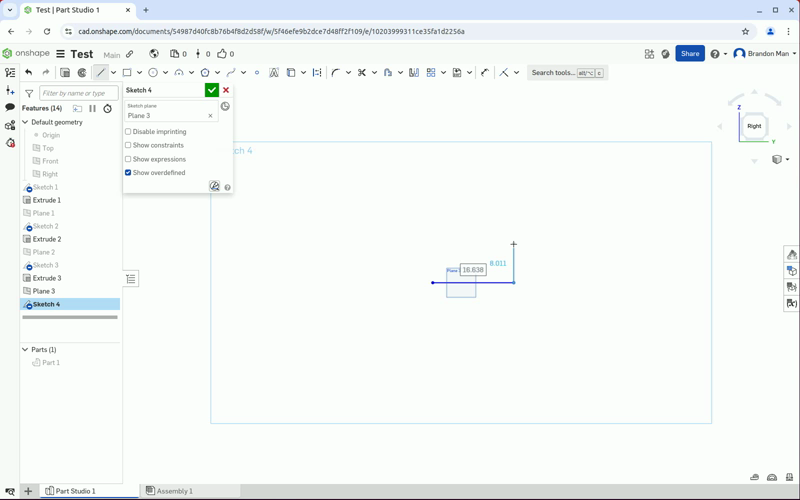
click(513, 243)
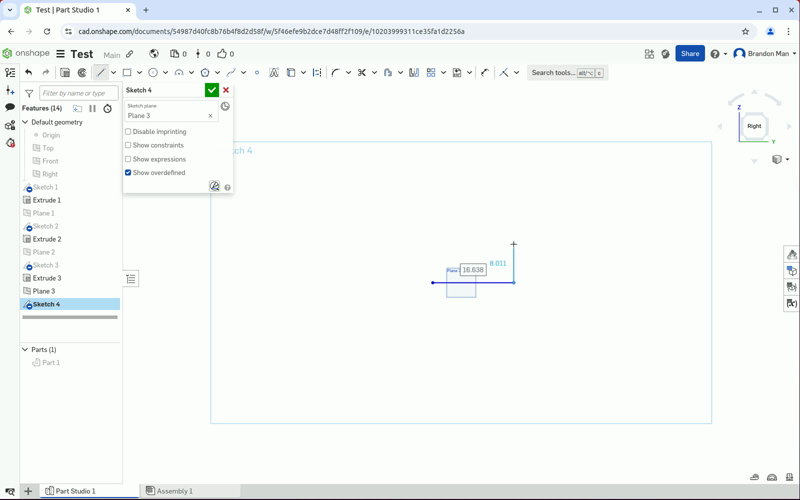
key_up(shift)
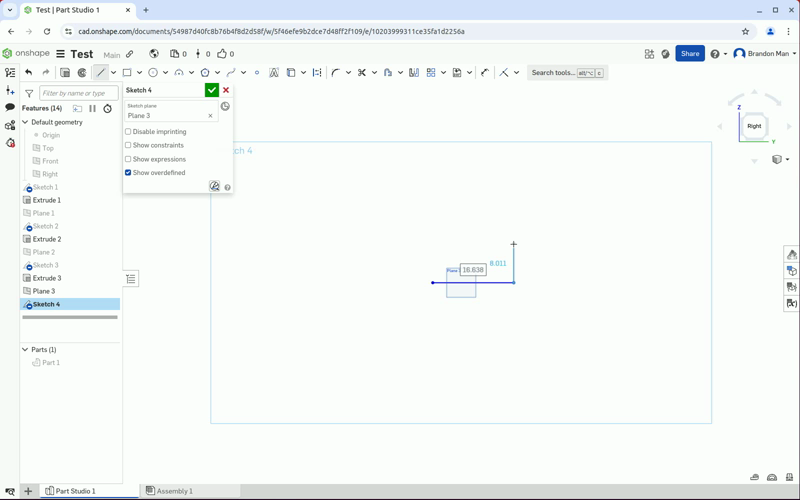
key_down(shift)
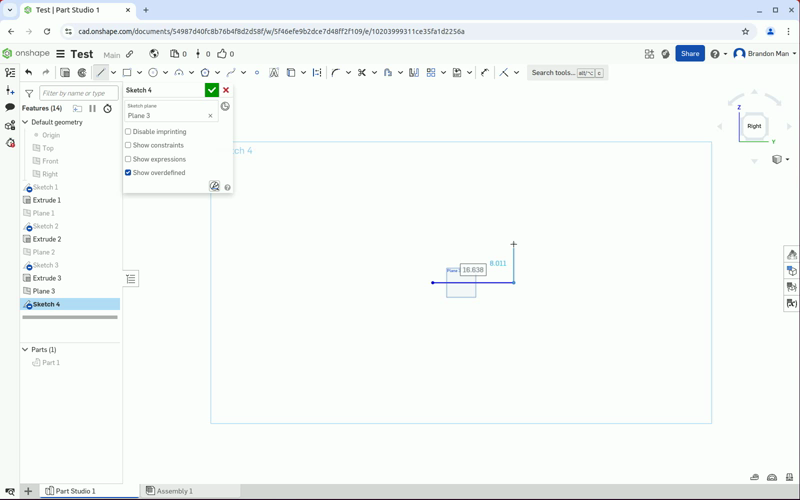
mouse_move(432, 243)
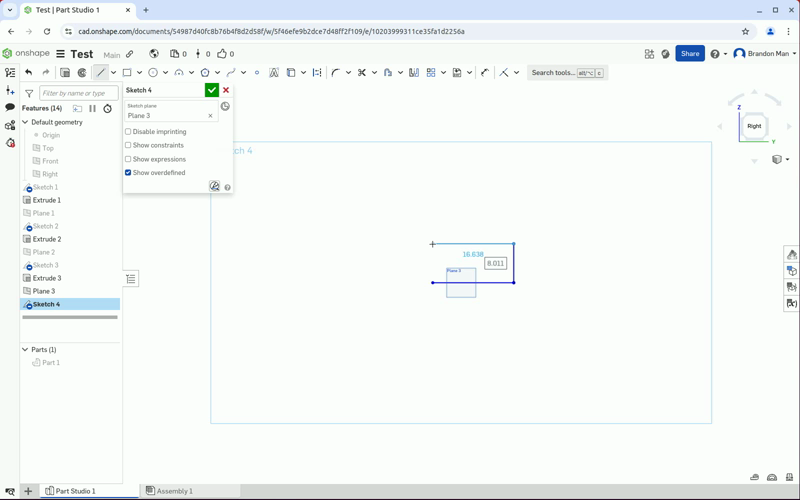
click(432, 243)
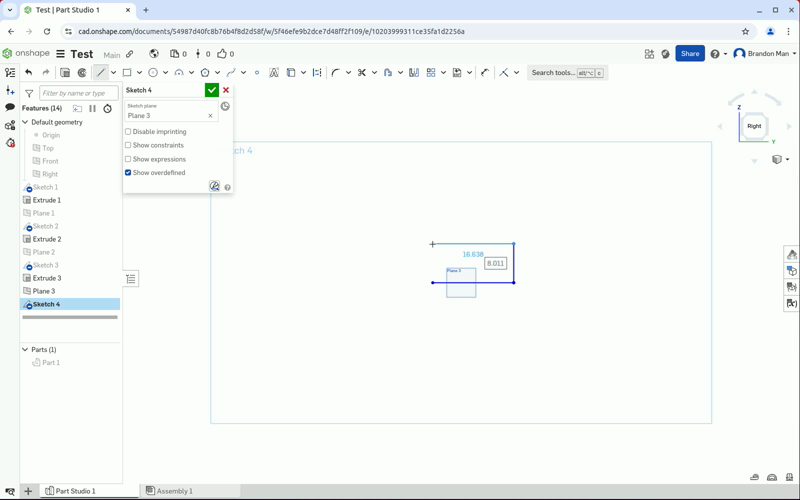
key_up(shift)
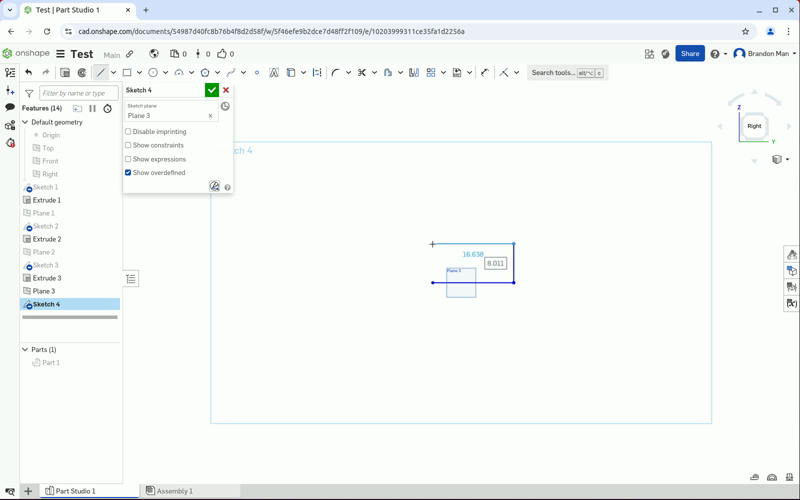
mouse_move(462, 243)
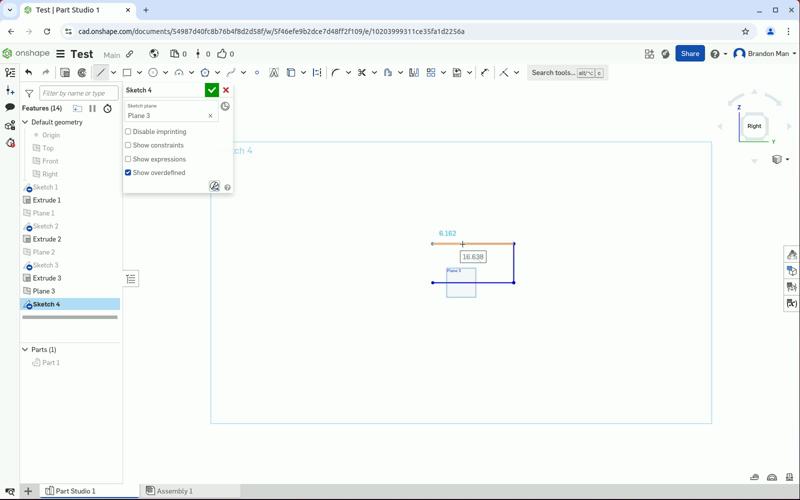
key_down(shift)
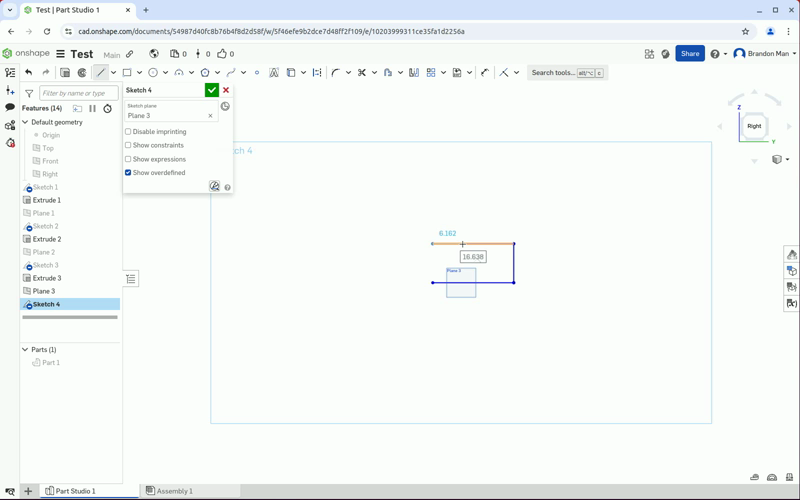
mouse_move(432, 282)
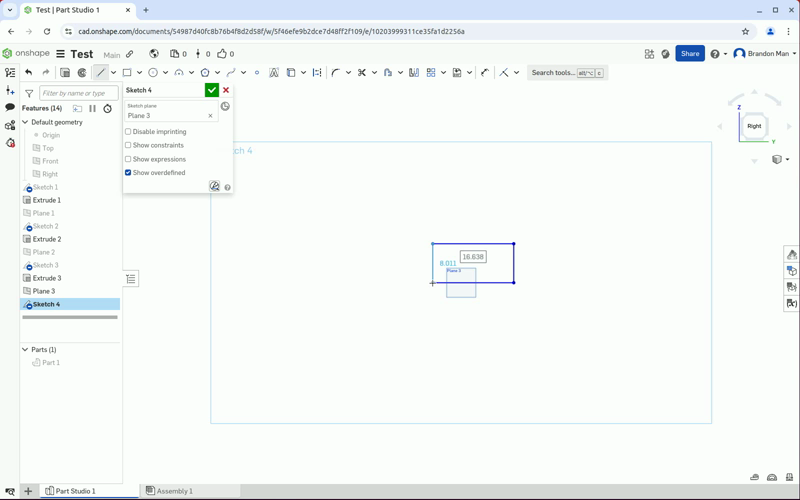
key_up(shift)
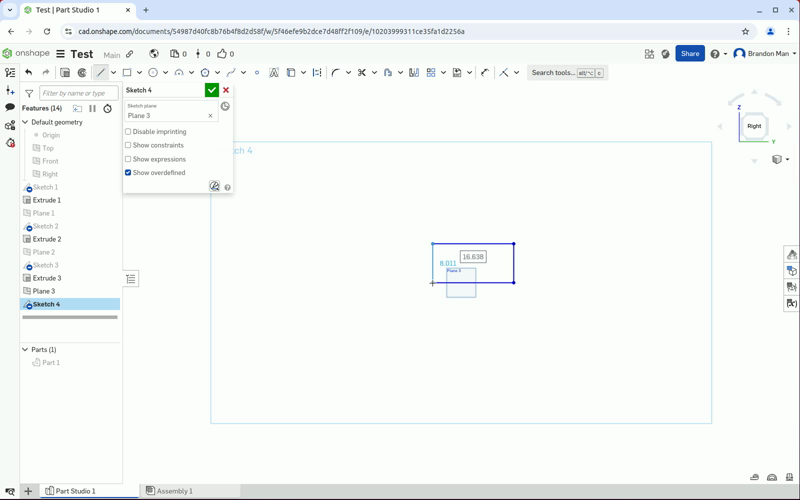
click(432, 282)
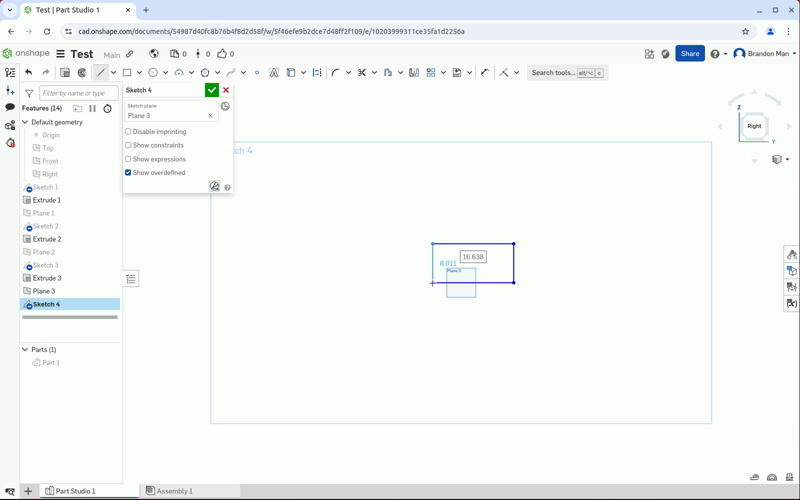
key(esc)
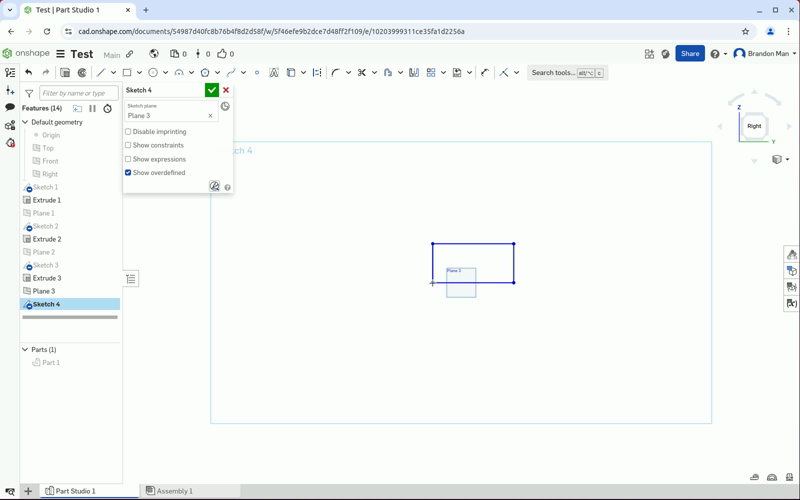
mouse_move(453, 261)
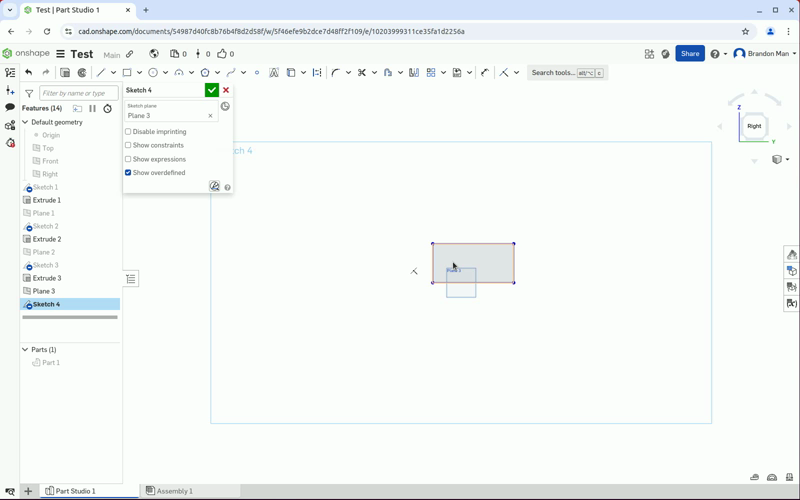
click(453, 261)
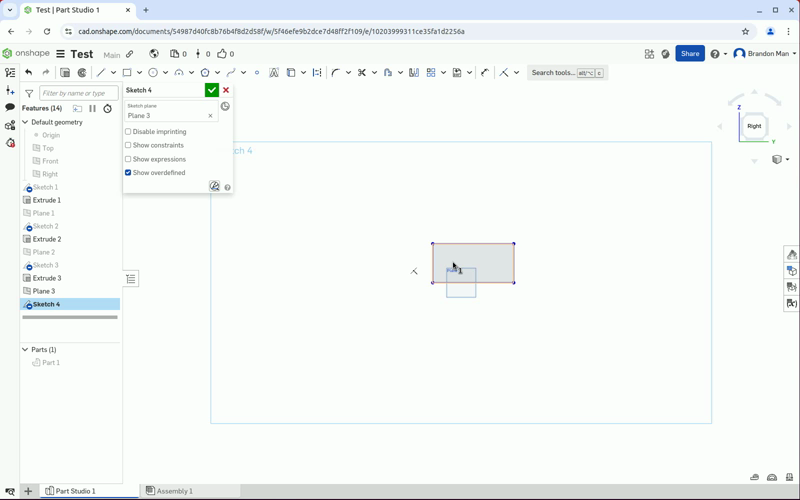
mouse_move(73, 352)
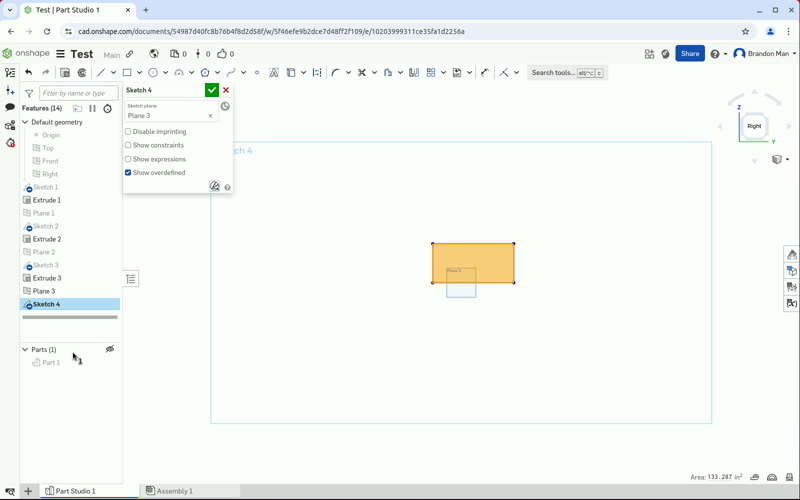
key(shift+y)
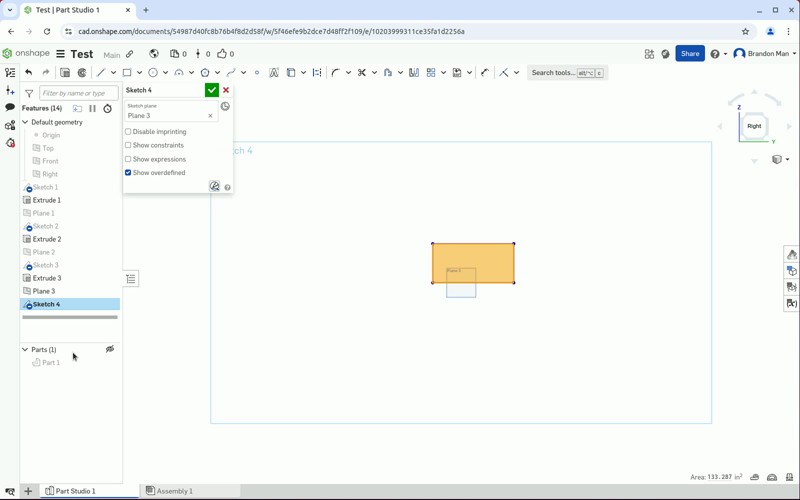
key(shift+e)
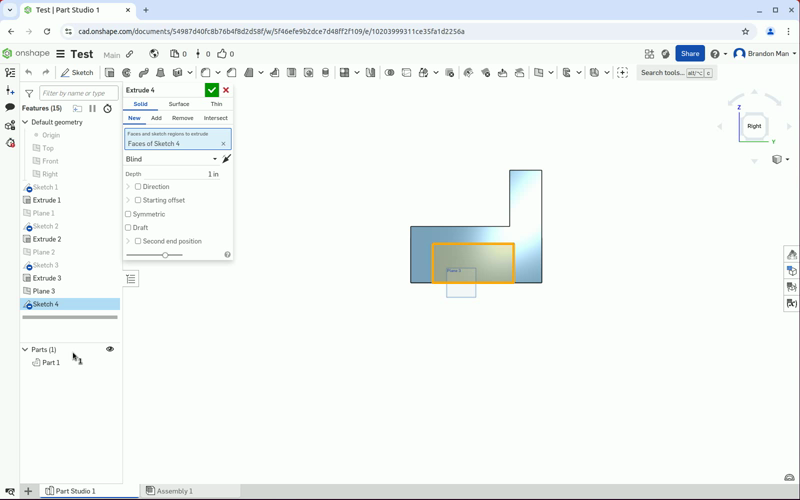
mouse_move(143, 106)
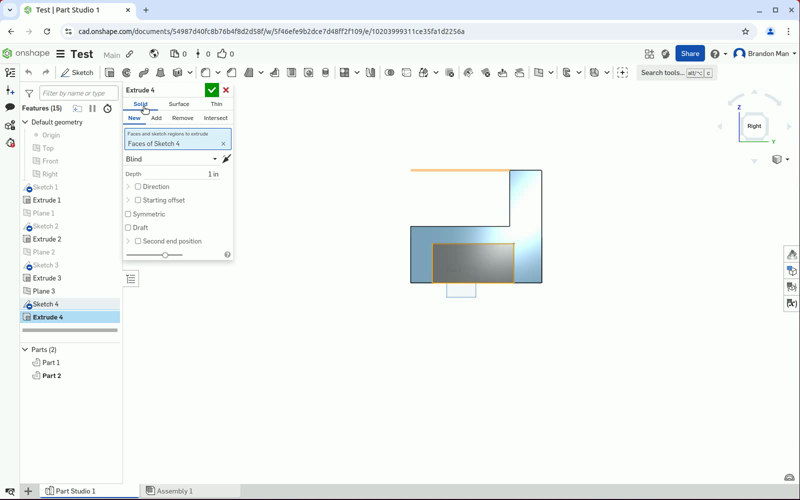
click(143, 106)
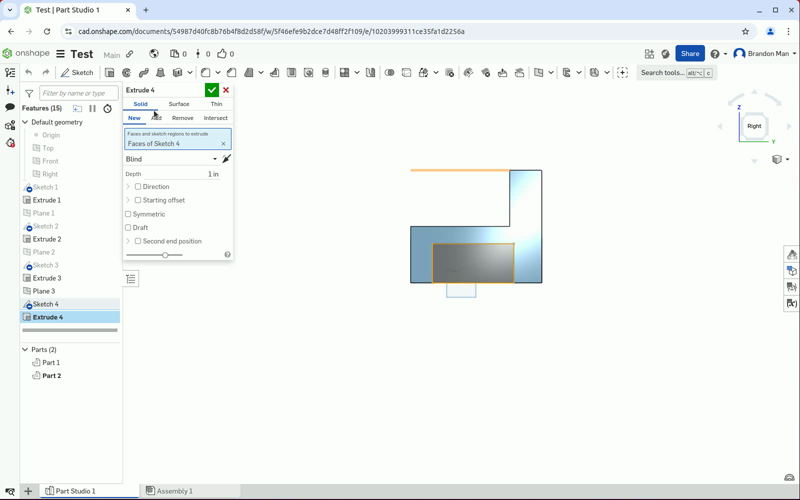
mouse_move(186, 120)
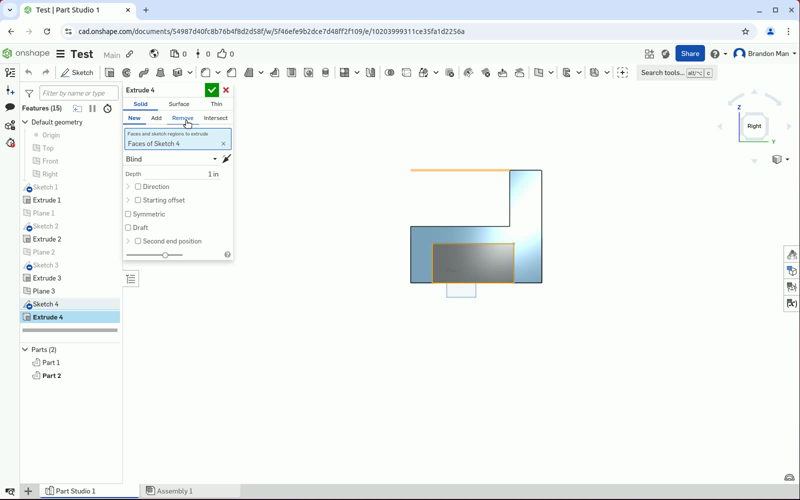
click(186, 120)
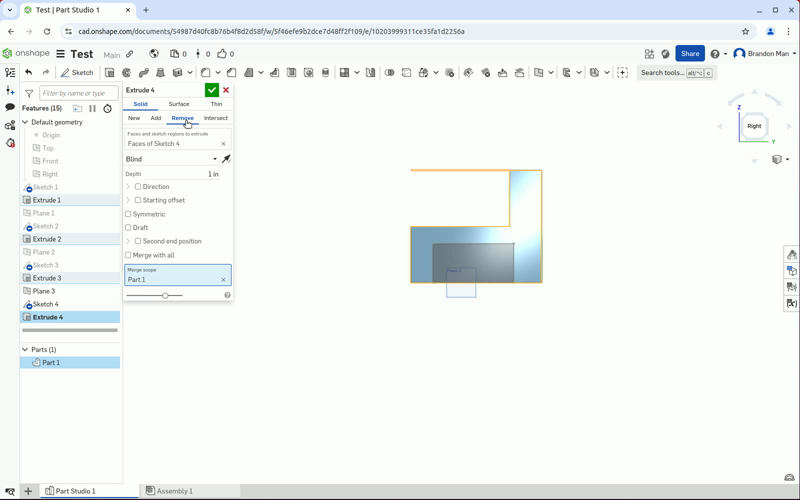
key(tab, 4)
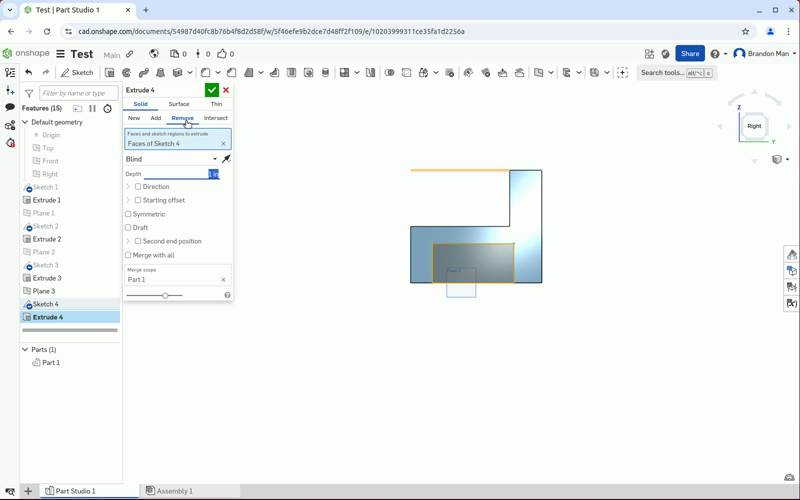
text(28.885)
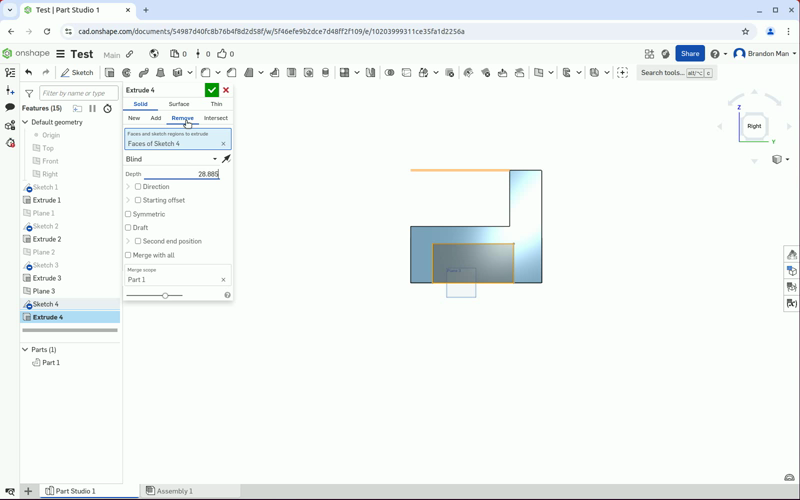
key(tab, 6)
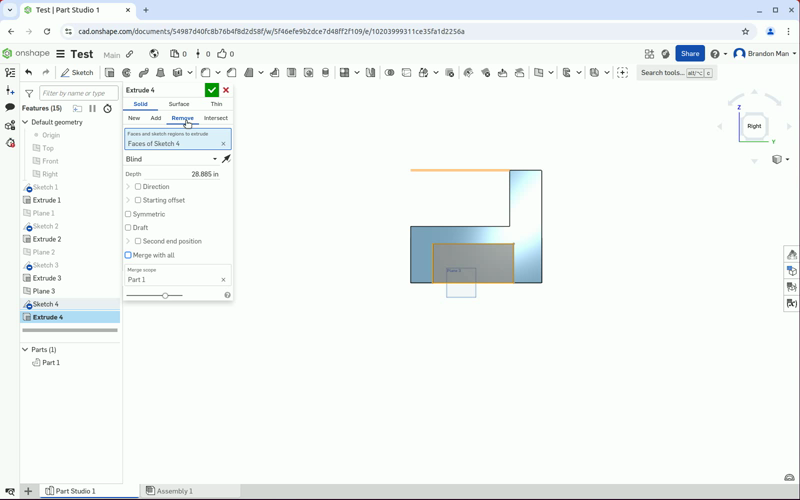
key(space)
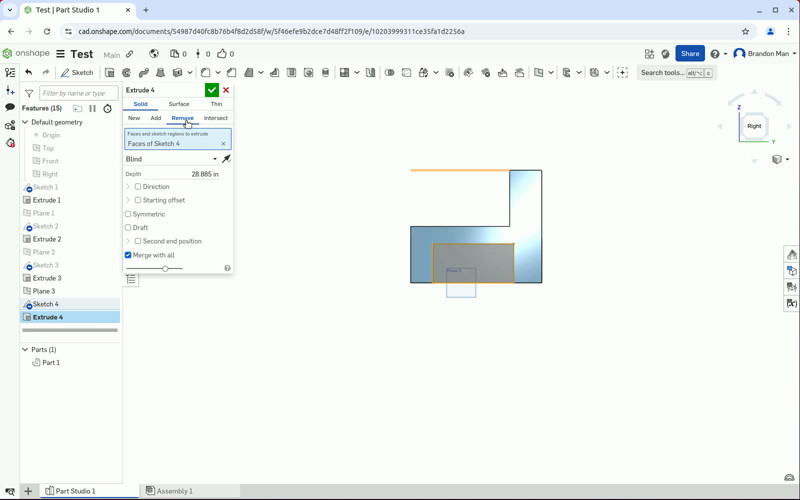
key(enter)
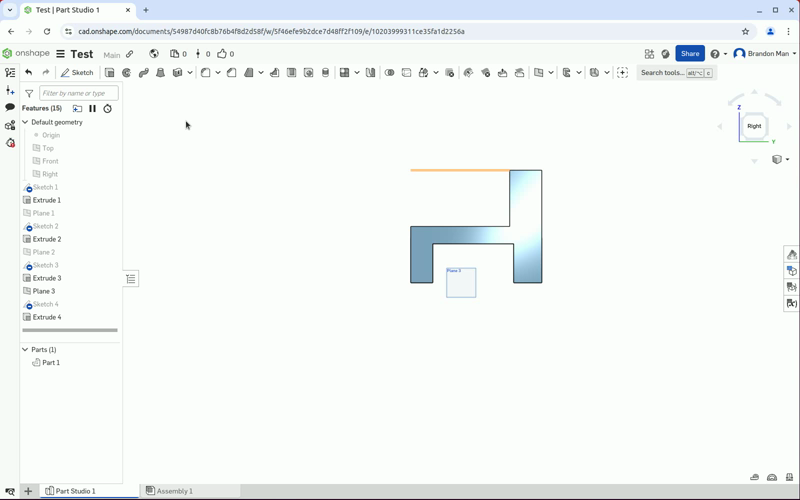
key(shift+h)
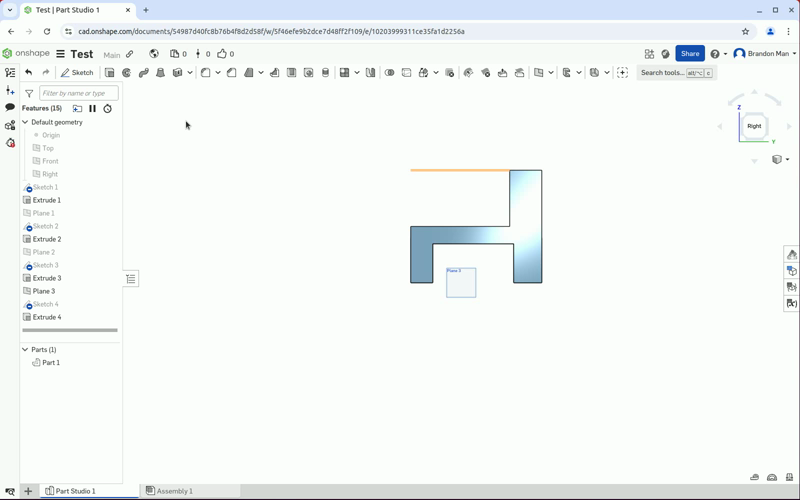
key(shift+h)
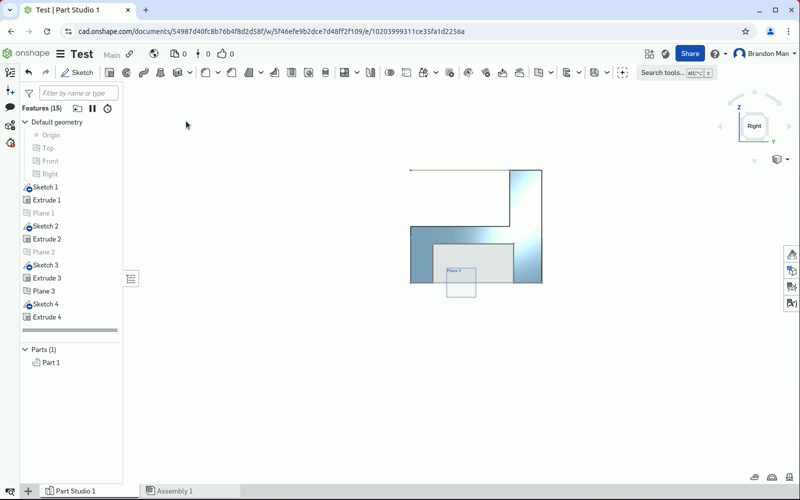
key(shift+7)
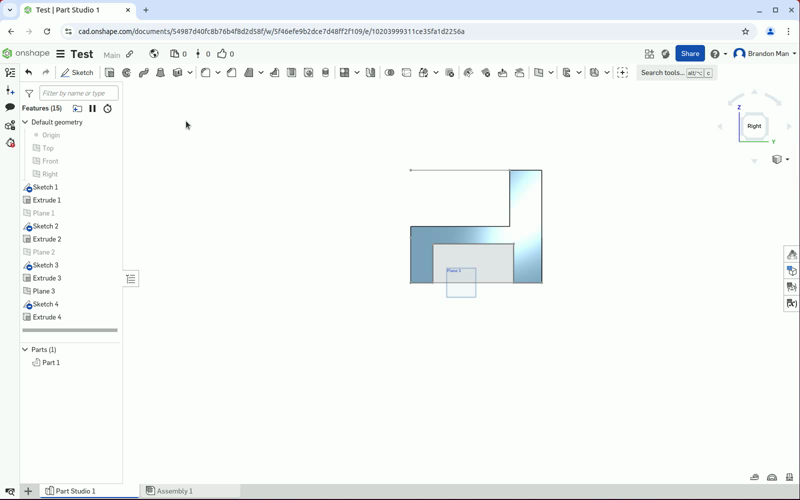
key(right, 2)
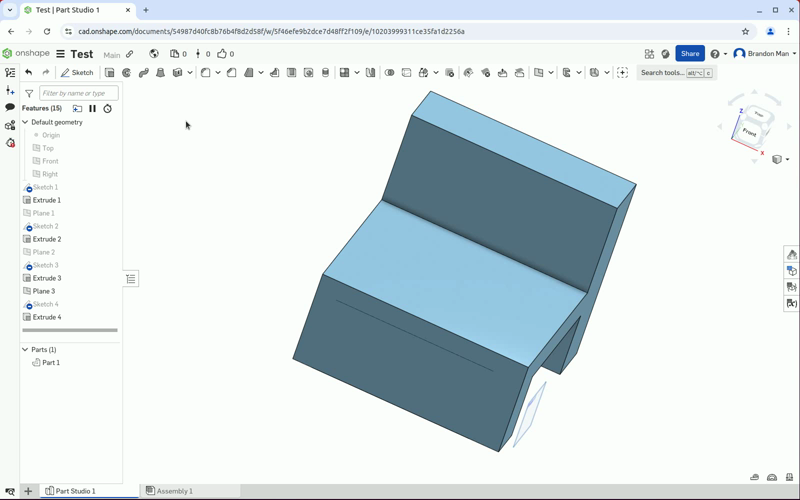
key(down, 2)
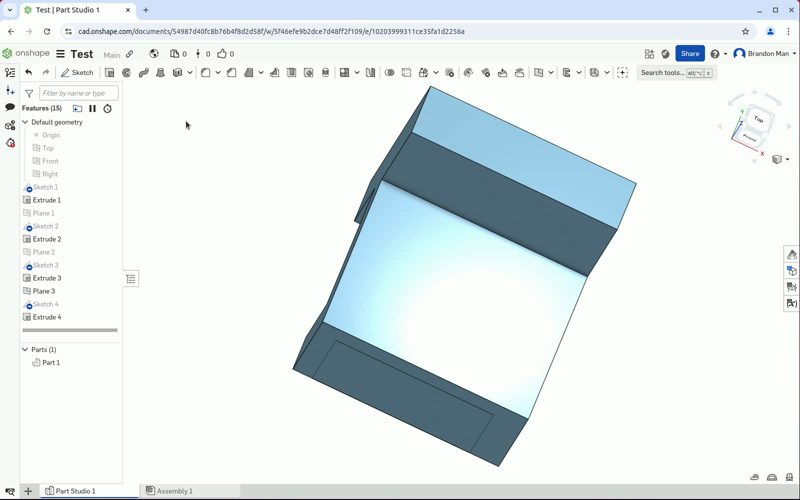
key(up, 2)
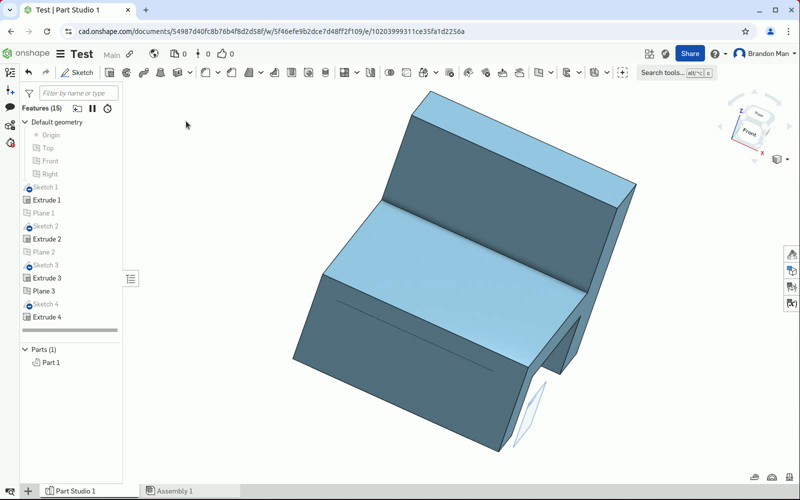
key(left, 2)
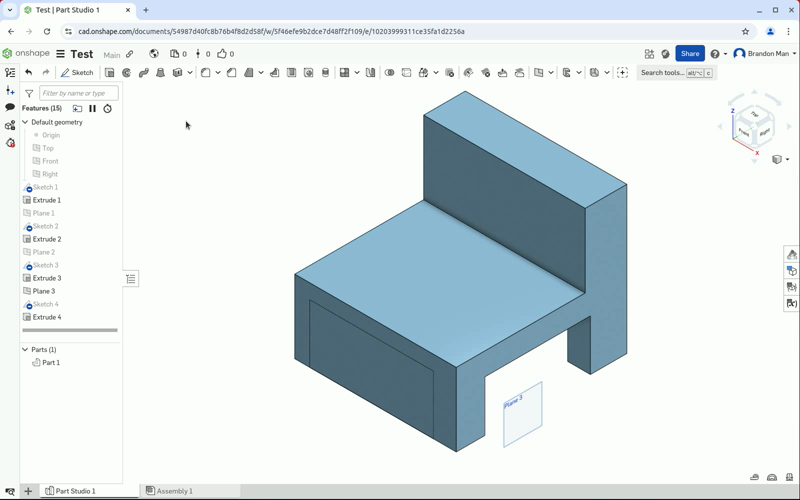
mouse_move(73, 189)
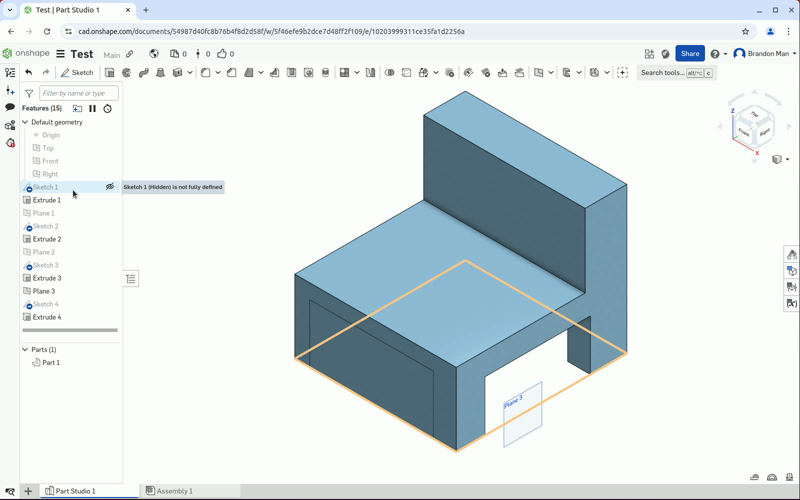
click(73, 189)